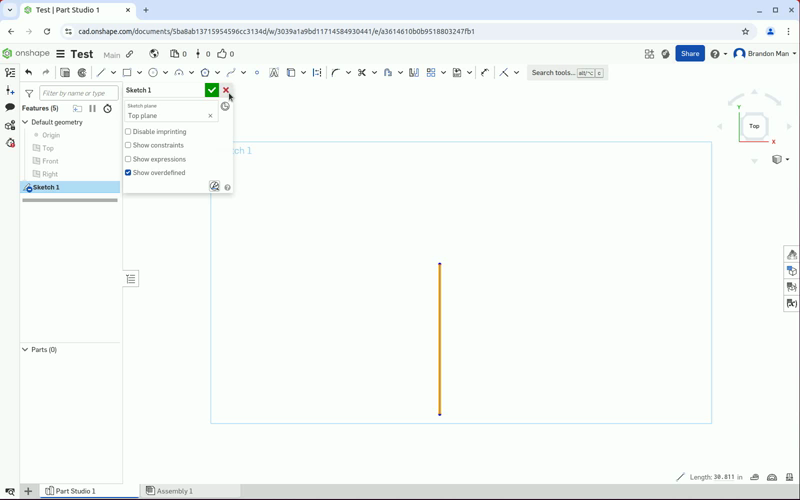
key(shift+h)
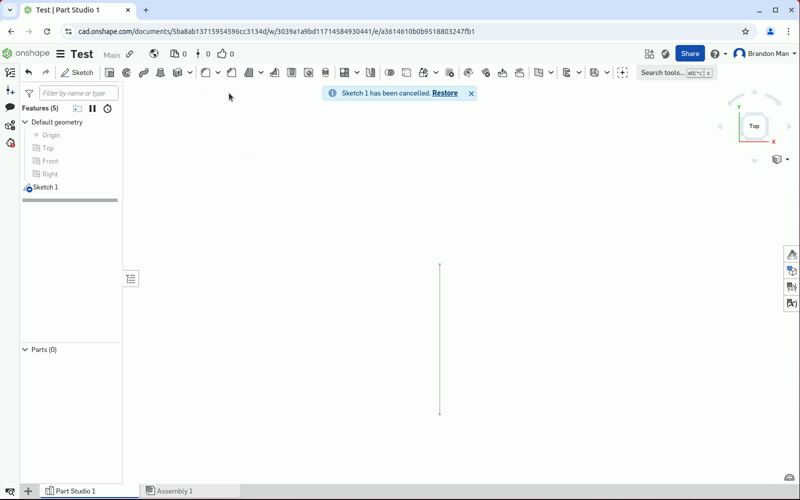
key(shift+s)
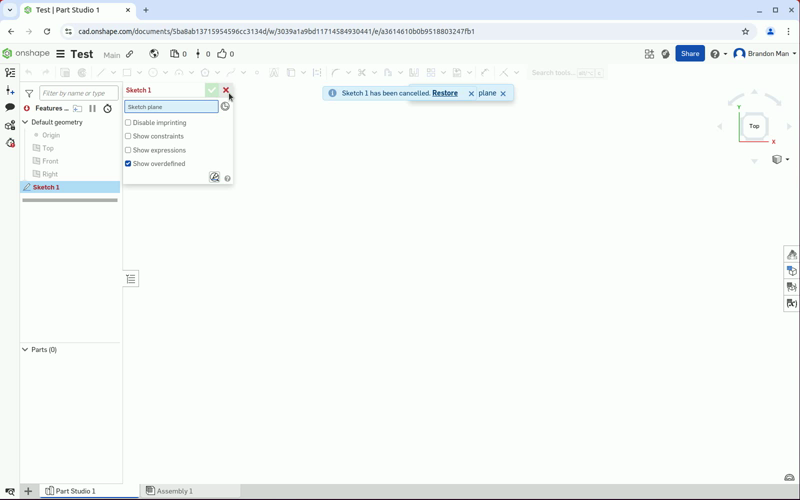
mouse_move(73, 150)
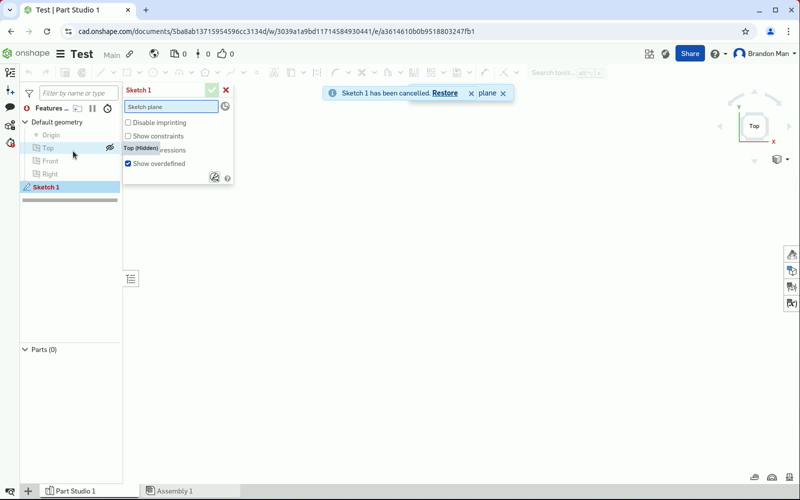
click(73, 150)
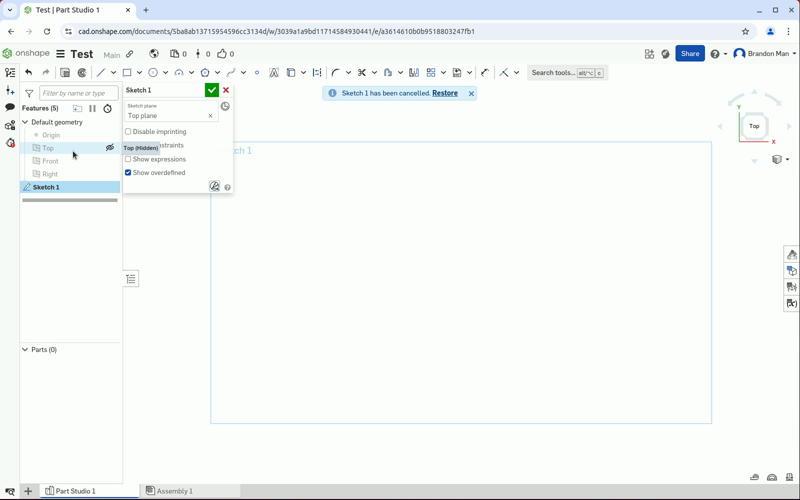
mouse_move(73, 352)
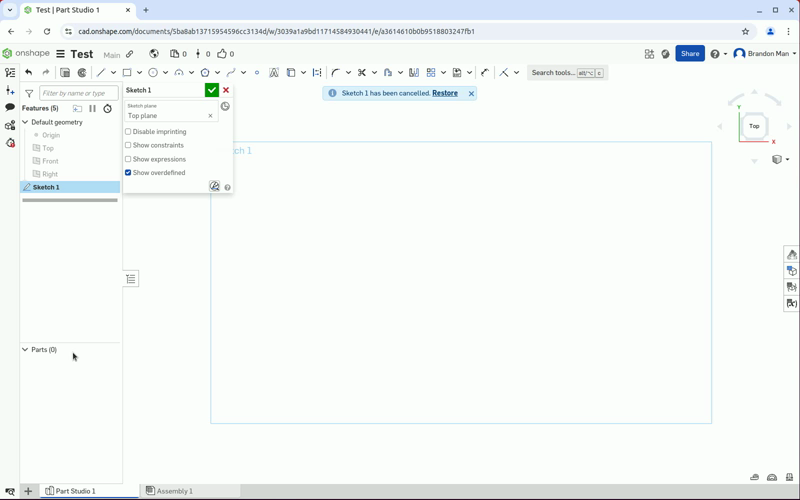
key(y)
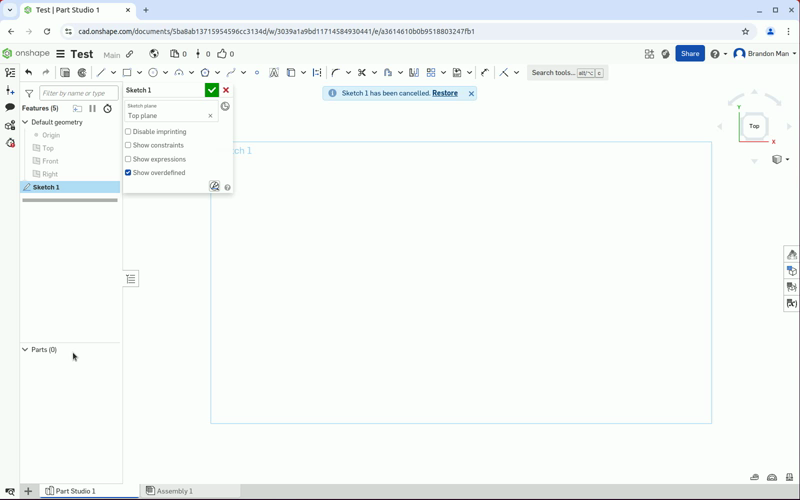
key(l)
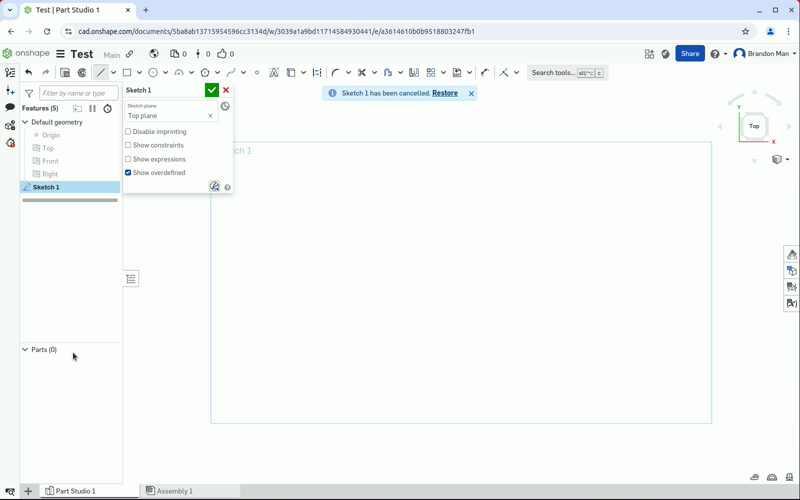
key_down(shift)
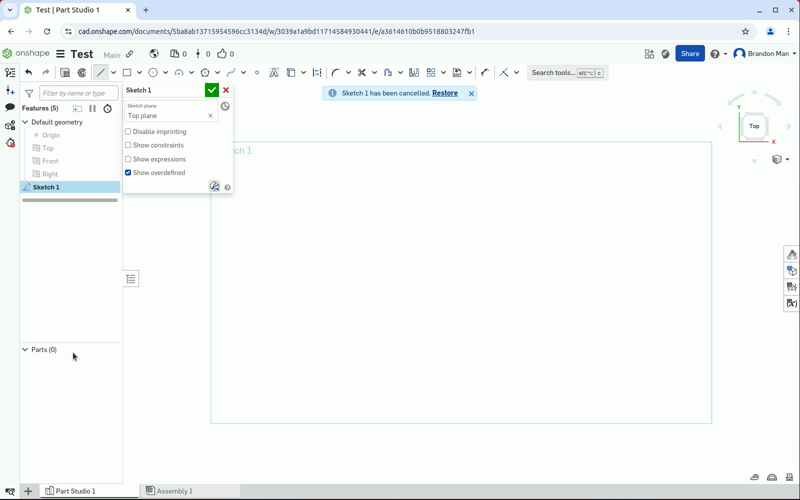
mouse_move(348, 324)
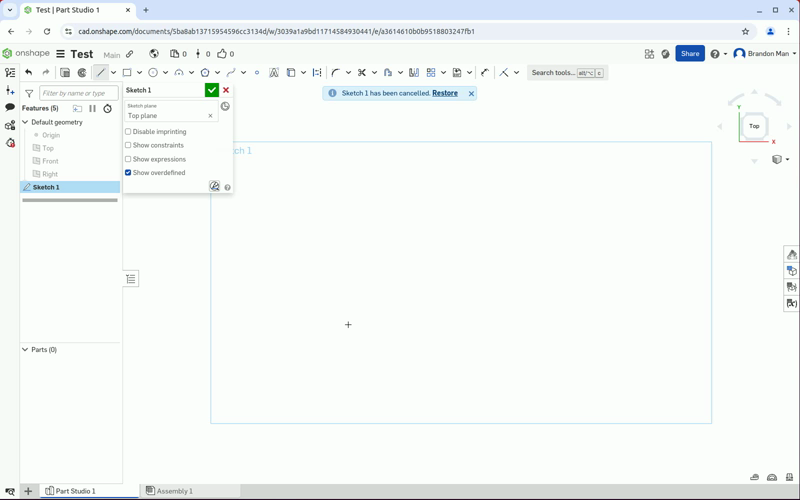
click(348, 324)
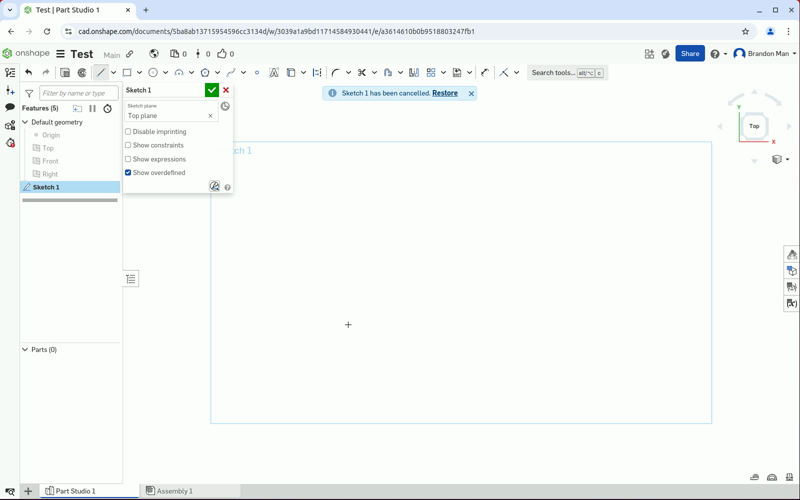
key_up(shift)
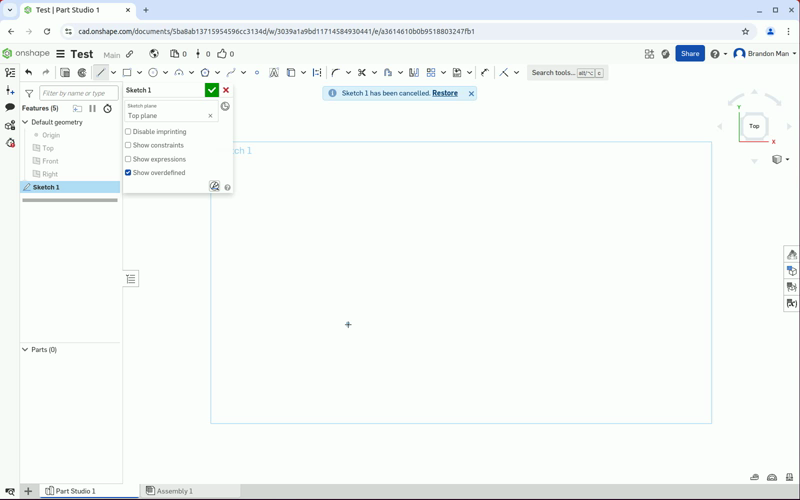
key_down(shift)
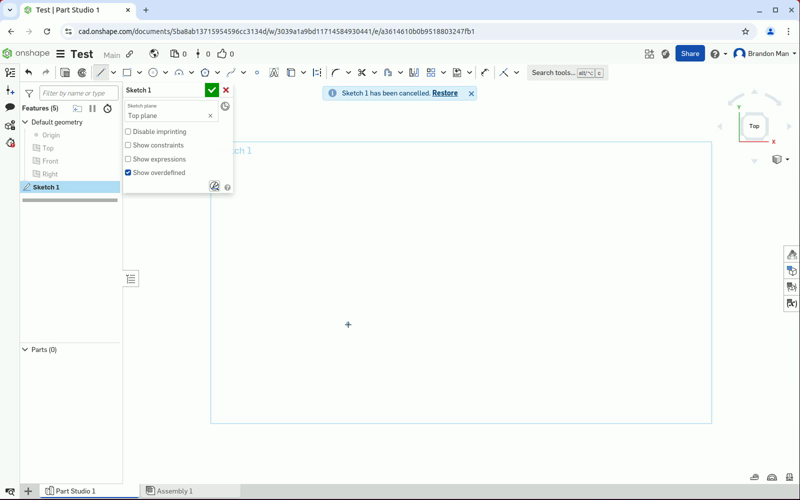
mouse_move(507, 324)
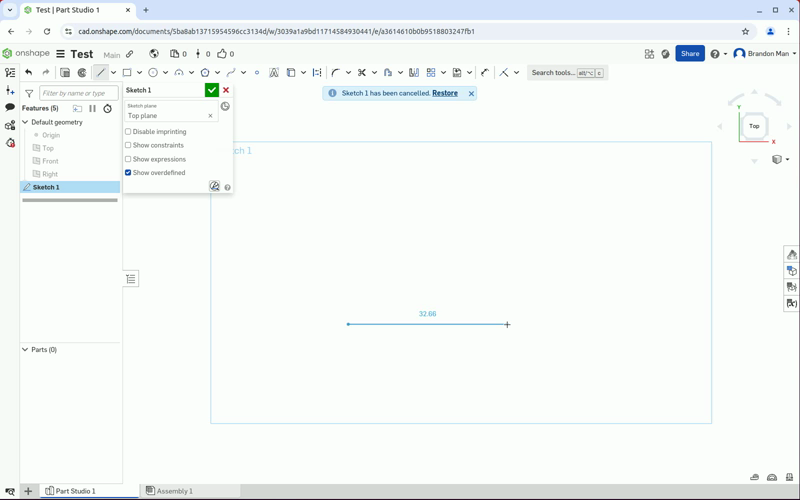
click(507, 324)
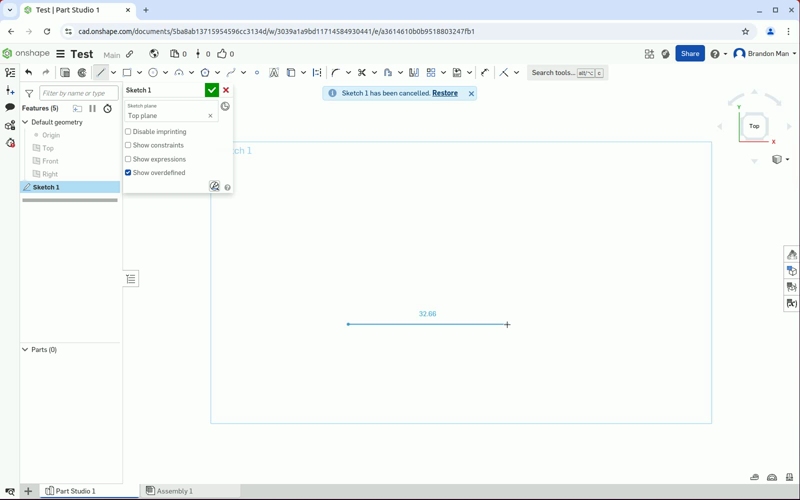
key_up(shift)
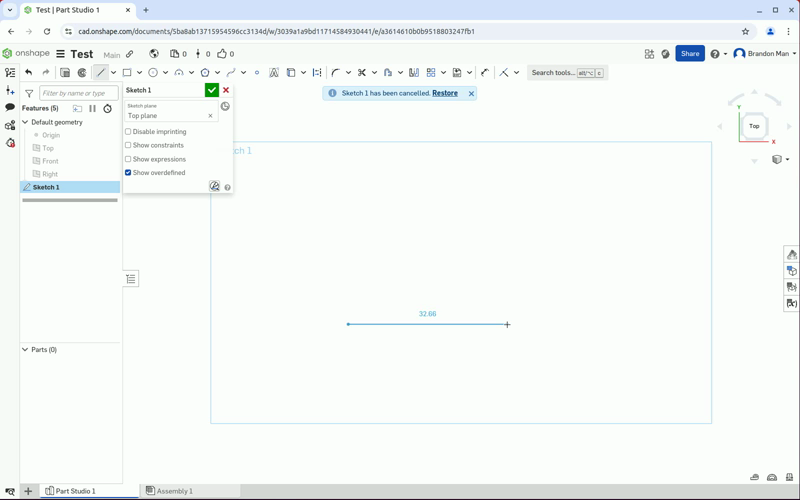
key_down(shift)
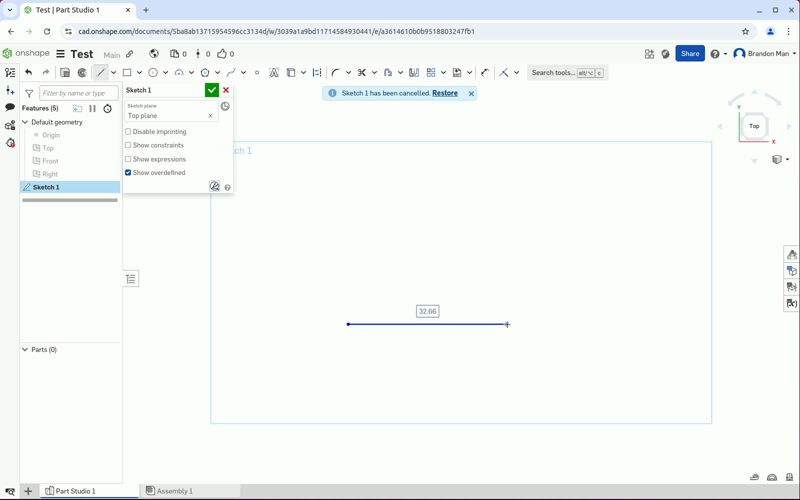
mouse_move(507, 241)
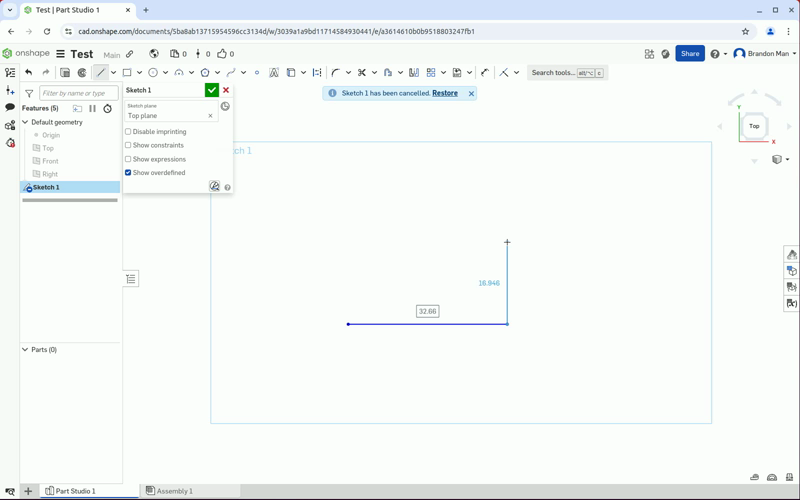
click(507, 241)
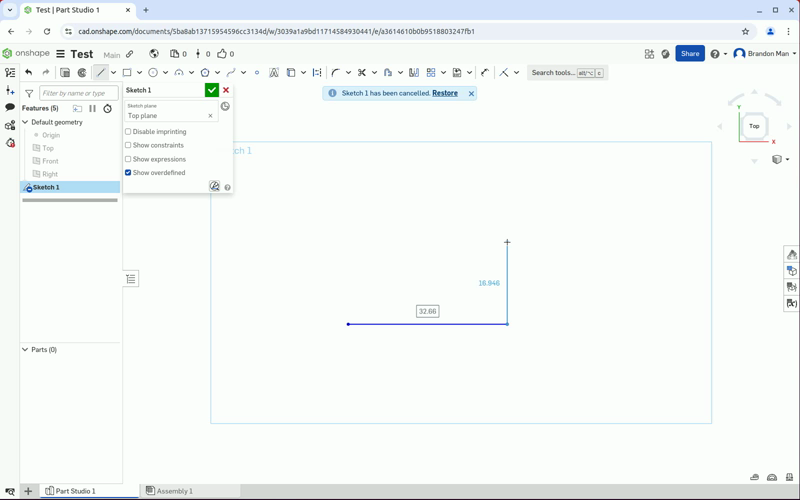
key_up(shift)
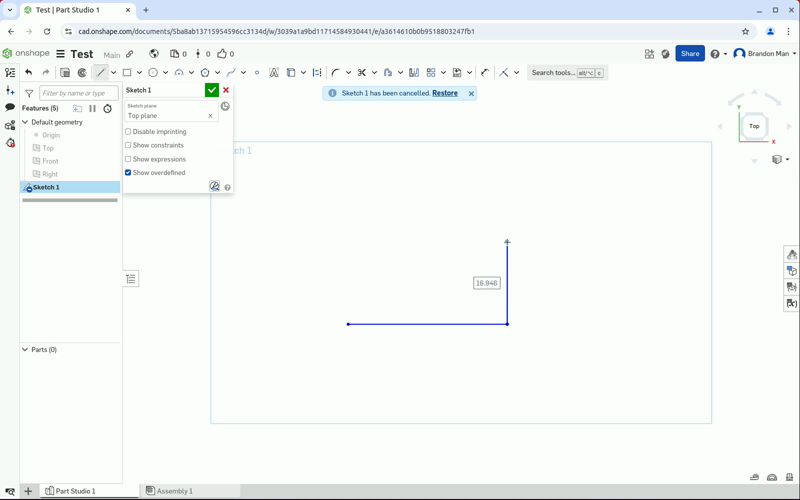
key_down(shift)
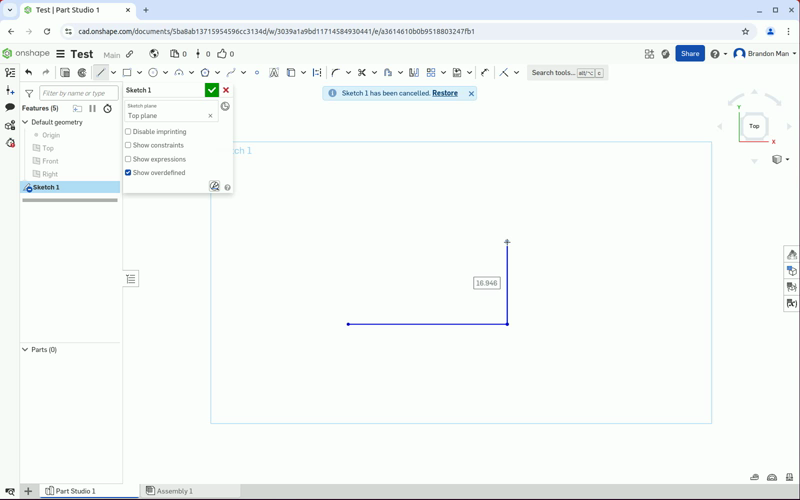
mouse_move(348, 241)
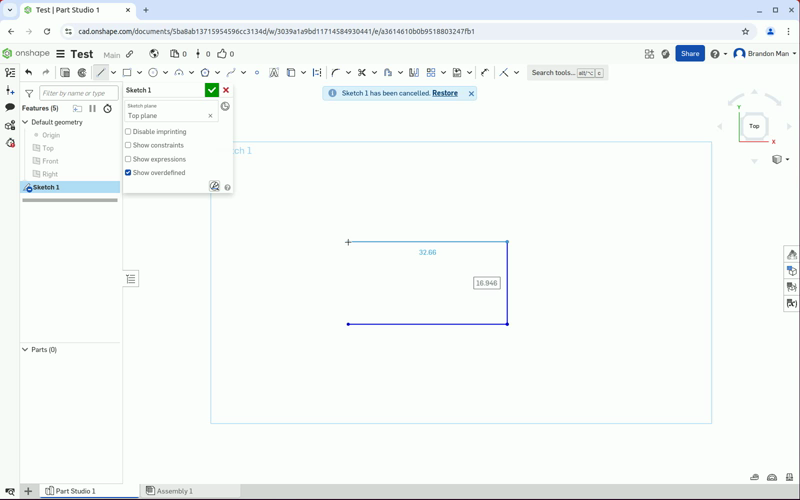
click(348, 241)
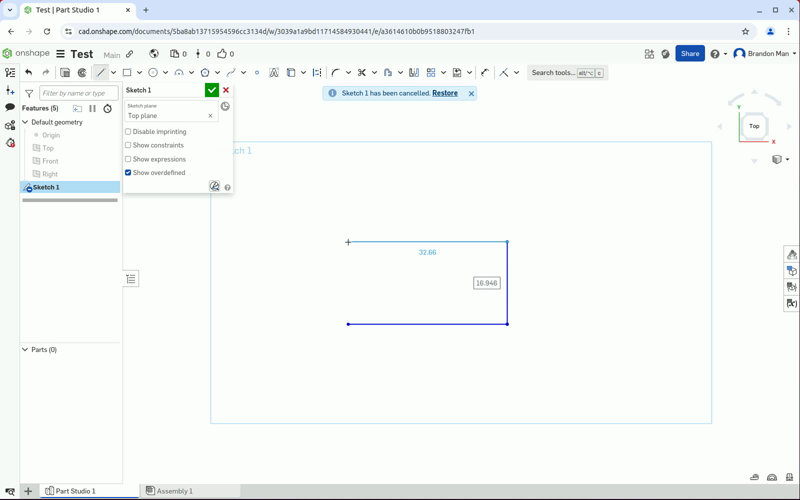
key_up(shift)
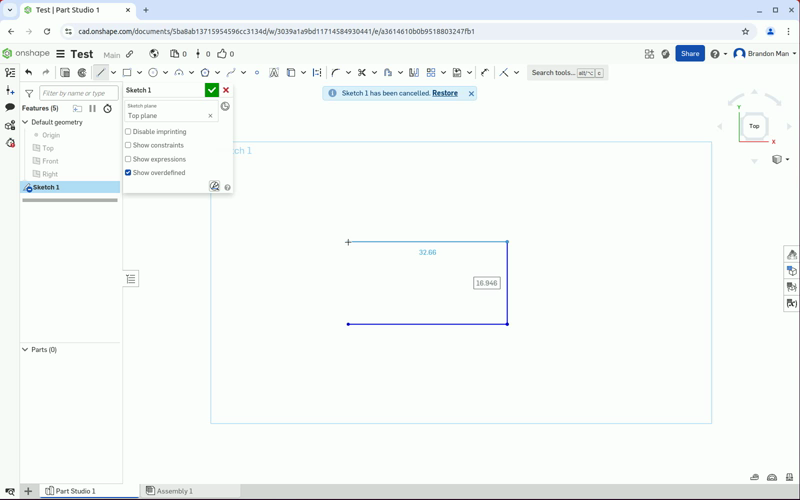
key_down(shift)
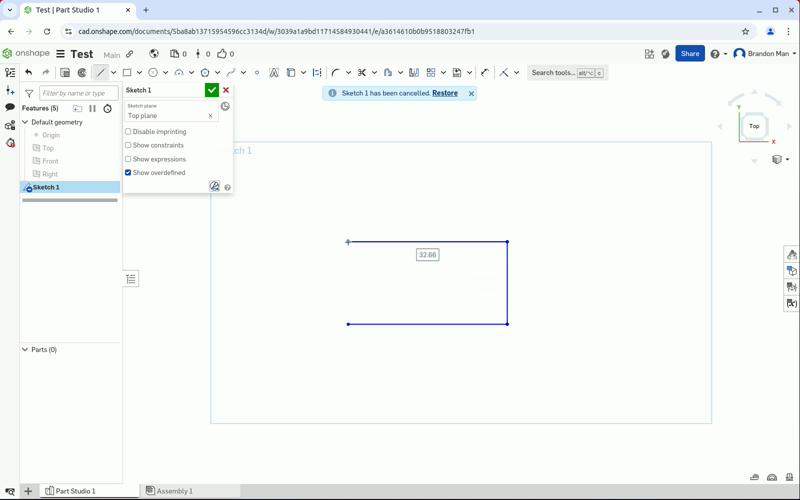
mouse_move(348, 324)
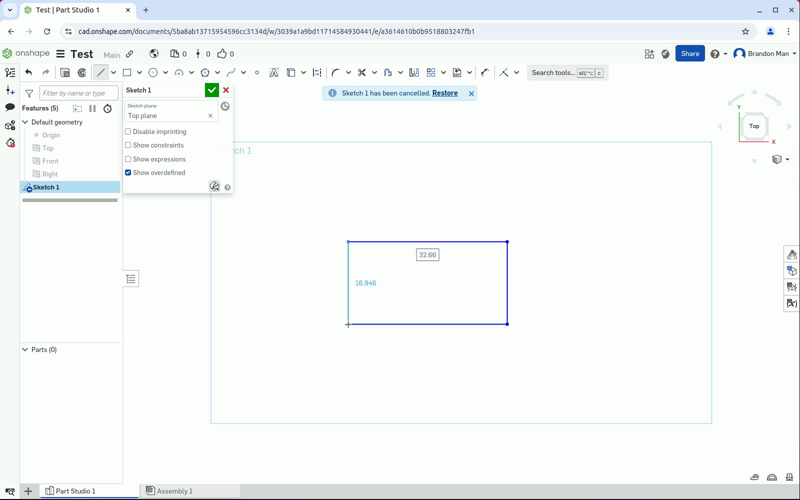
key_up(shift)
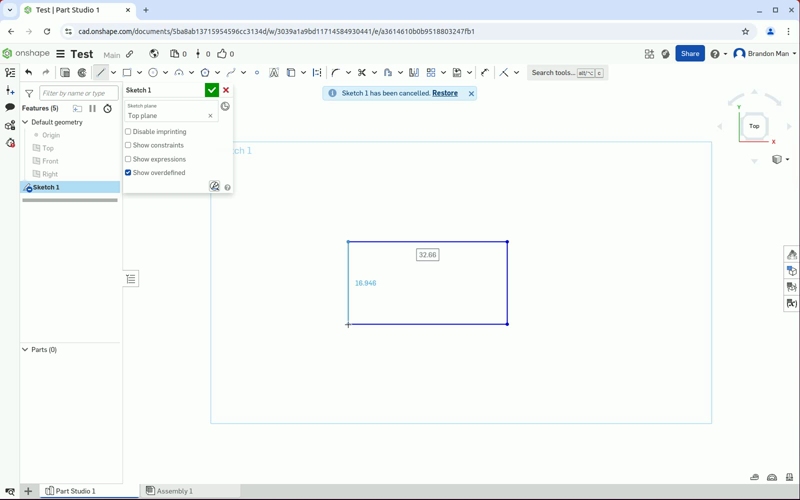
click(348, 324)
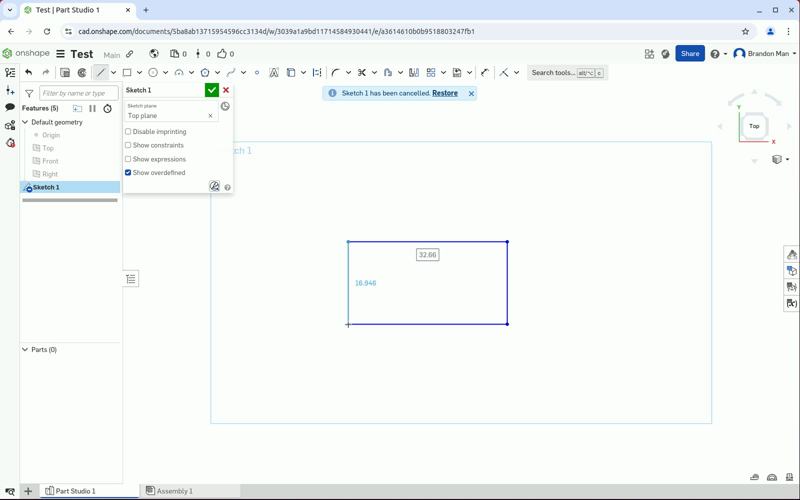
key(esc)
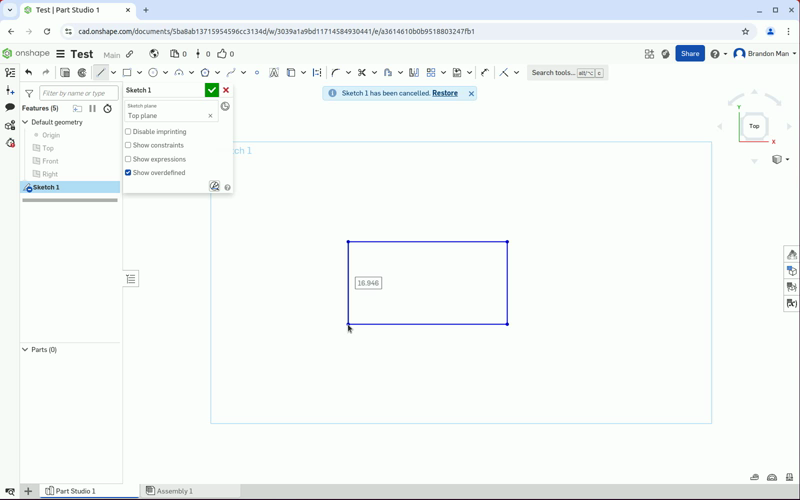
key(c)
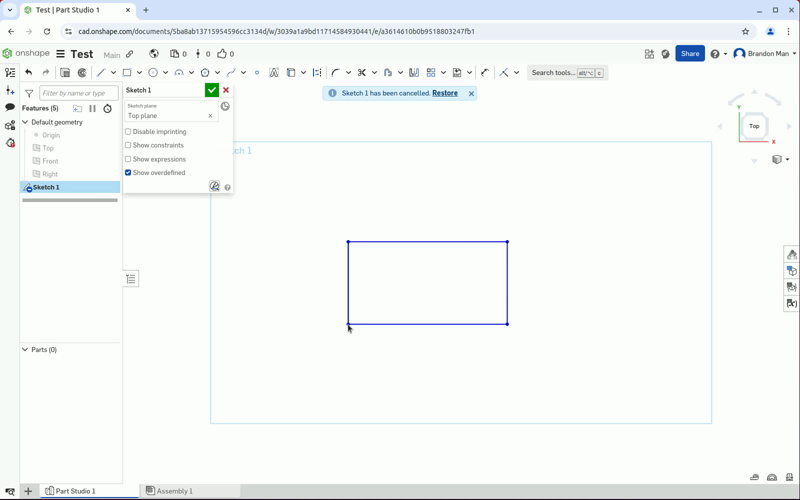
key_down(shift)
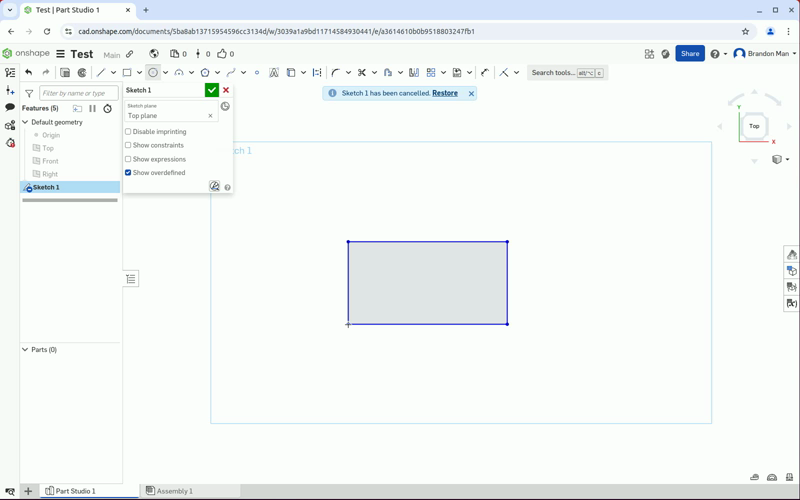
mouse_move(374, 282)
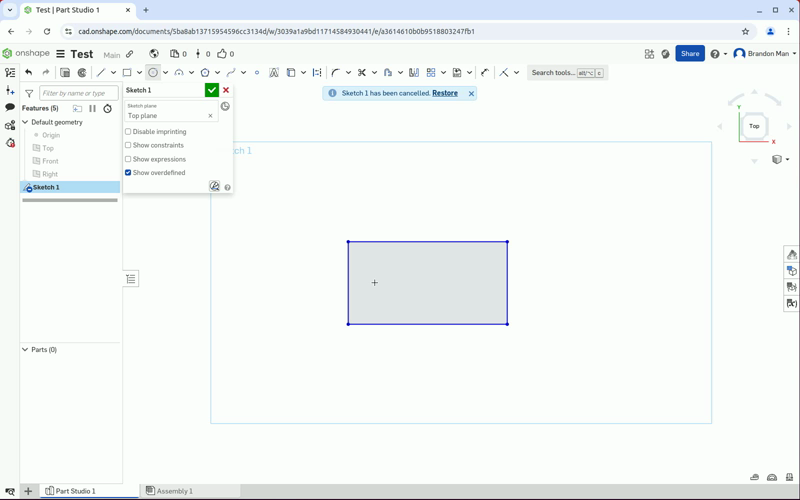
click(374, 282)
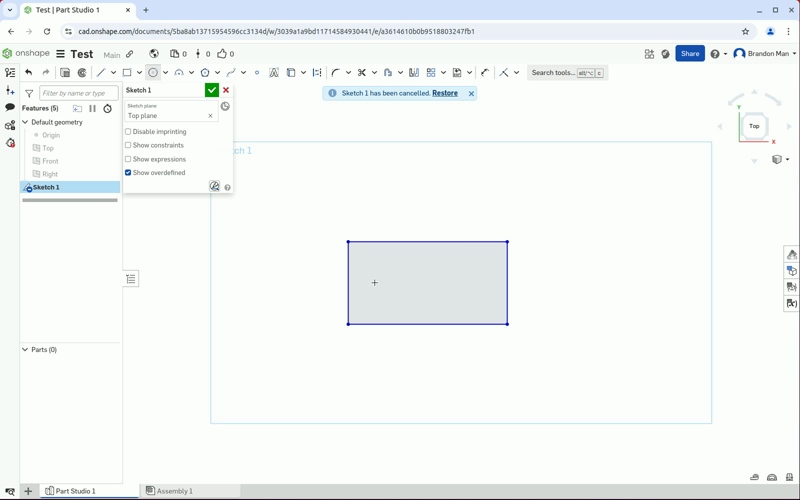
key_up(shift)
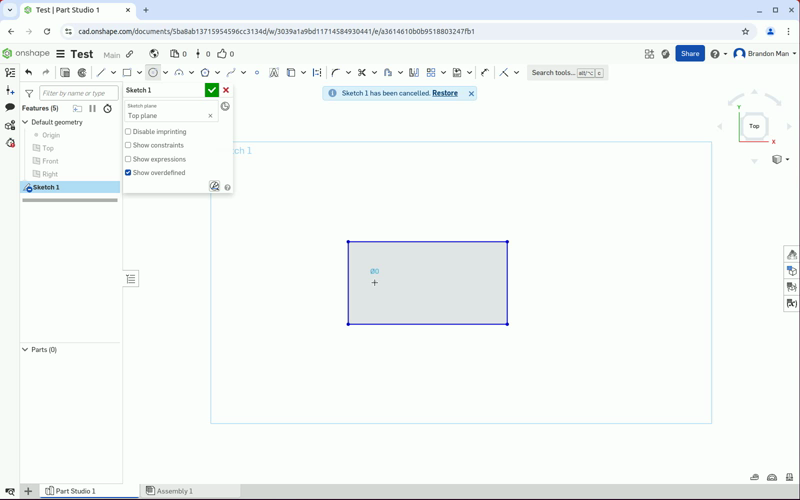
mouse_move(388, 282)
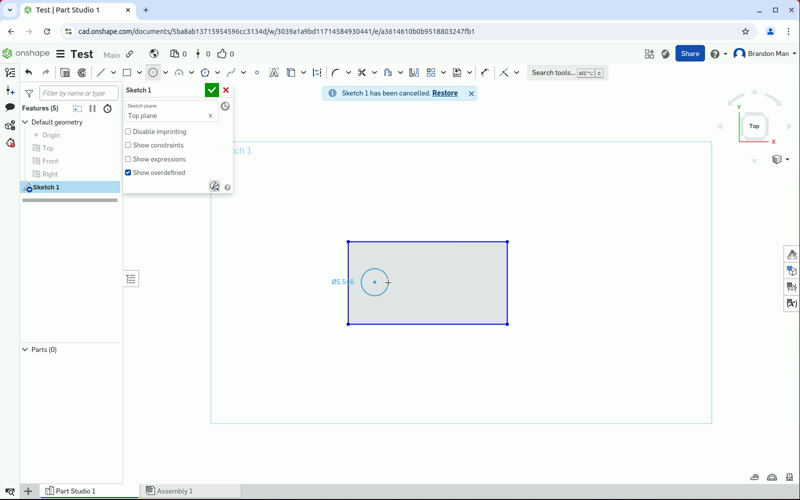
click(388, 282)
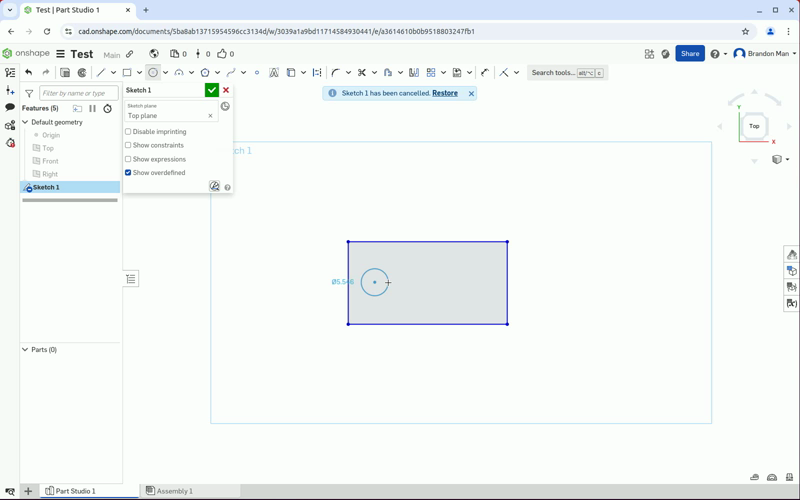
key(esc)
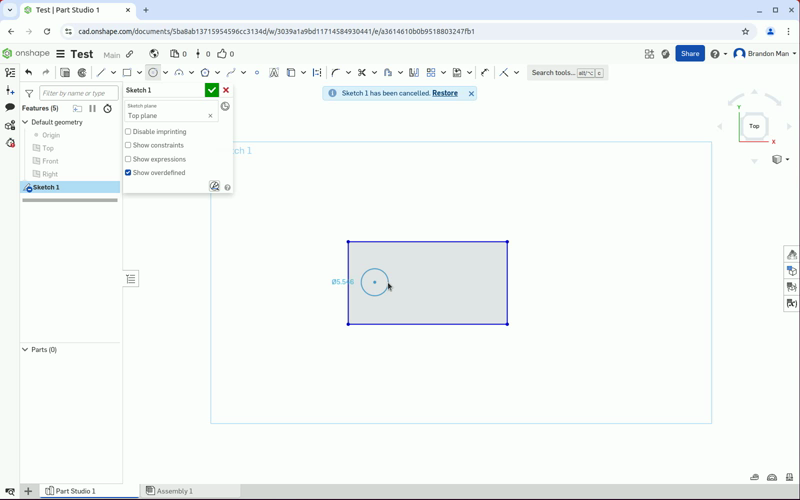
key(l)
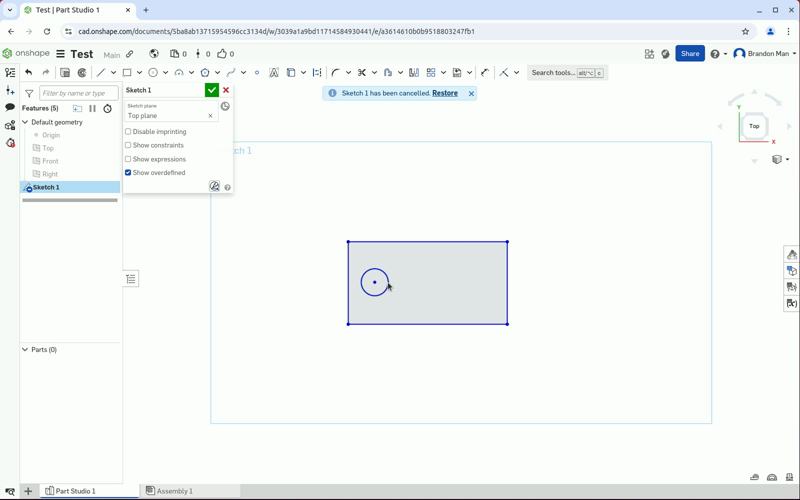
key_down(shift)
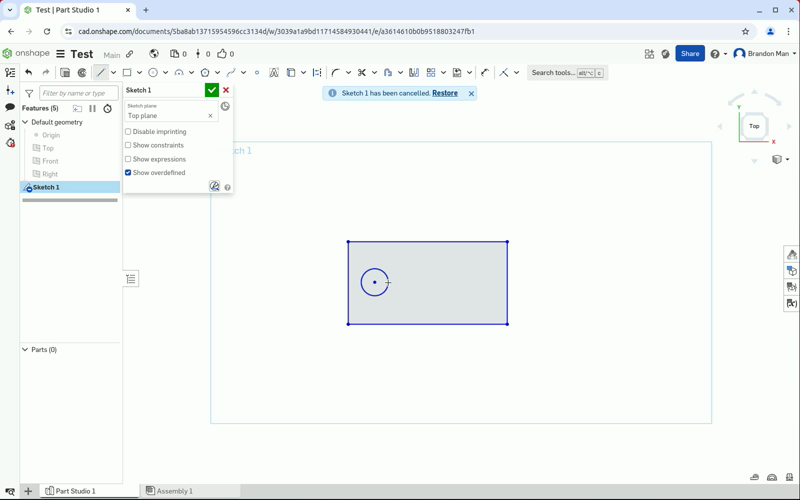
mouse_move(418, 292)
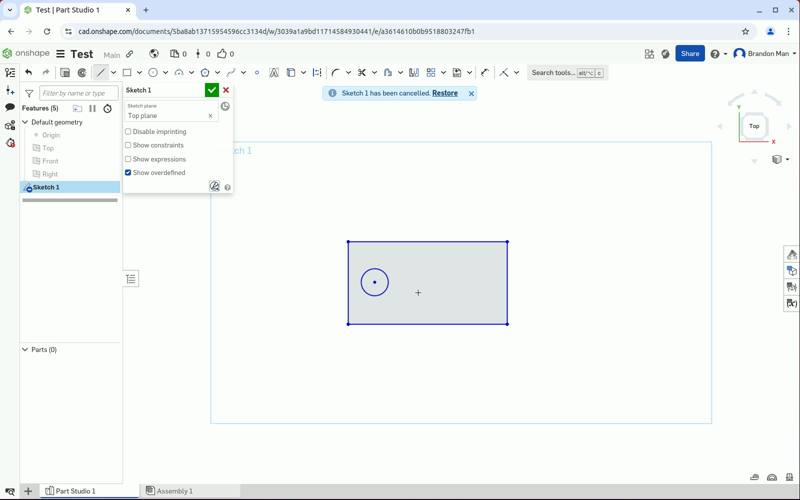
click(418, 292)
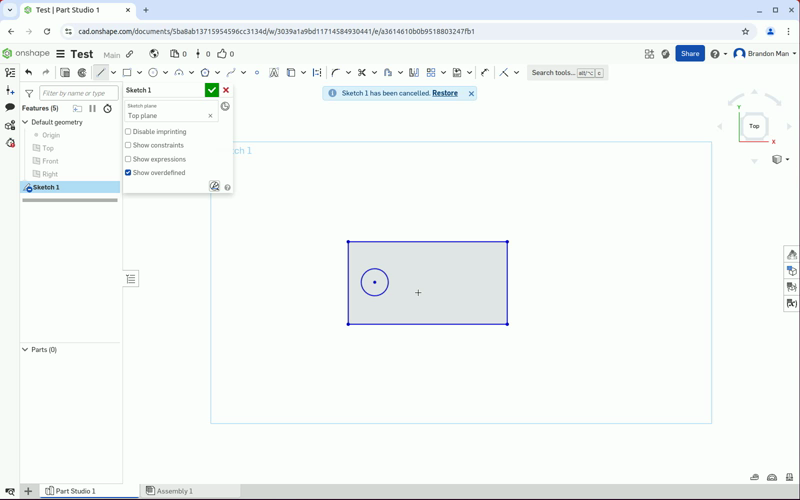
key_up(shift)
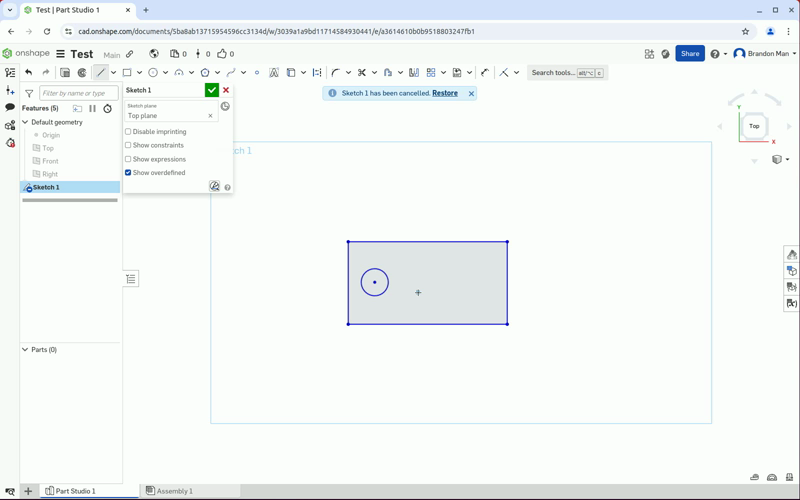
key_down(shift)
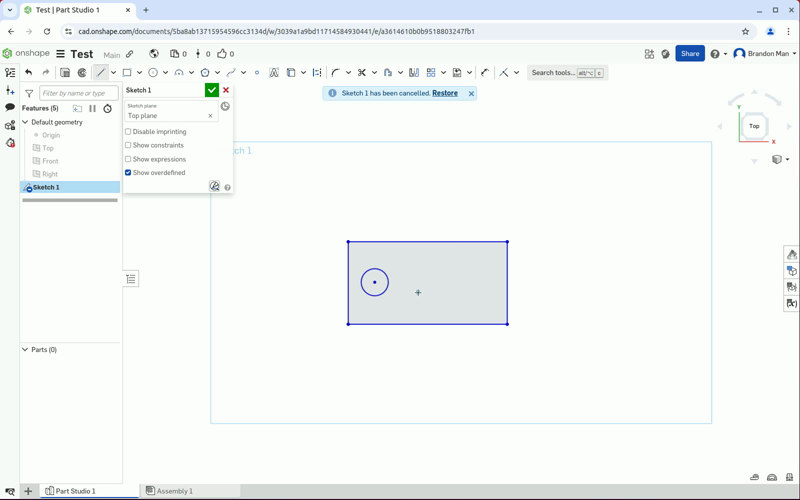
mouse_move(448, 292)
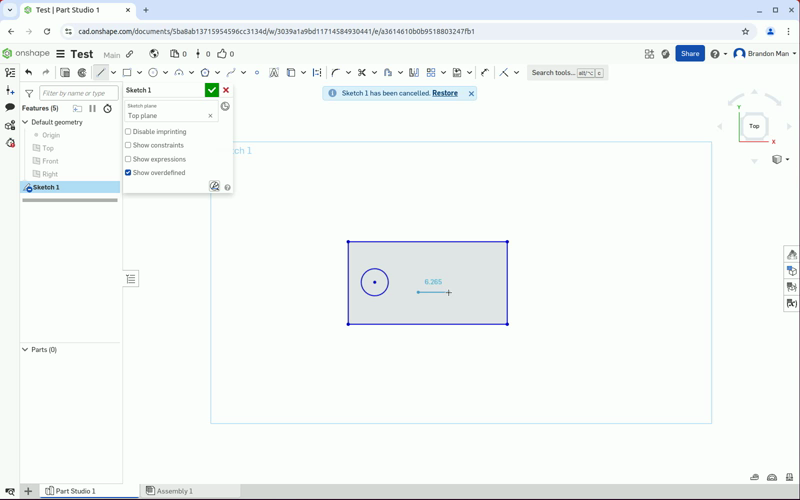
mouse_move(436, 292)
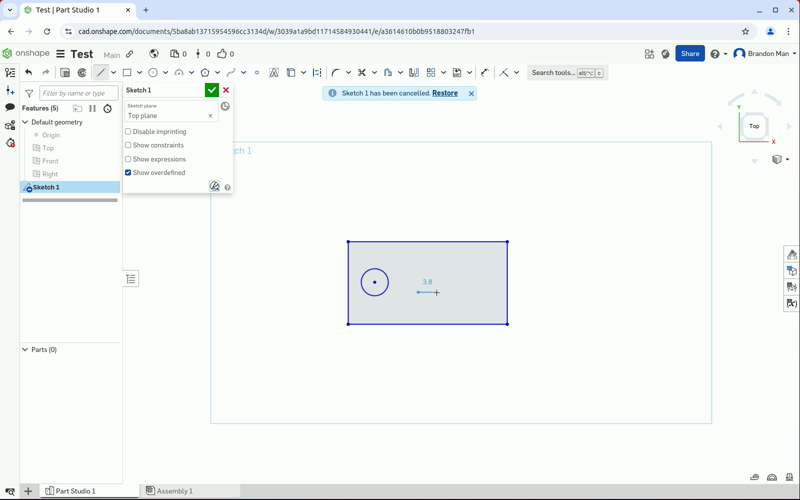
click(436, 292)
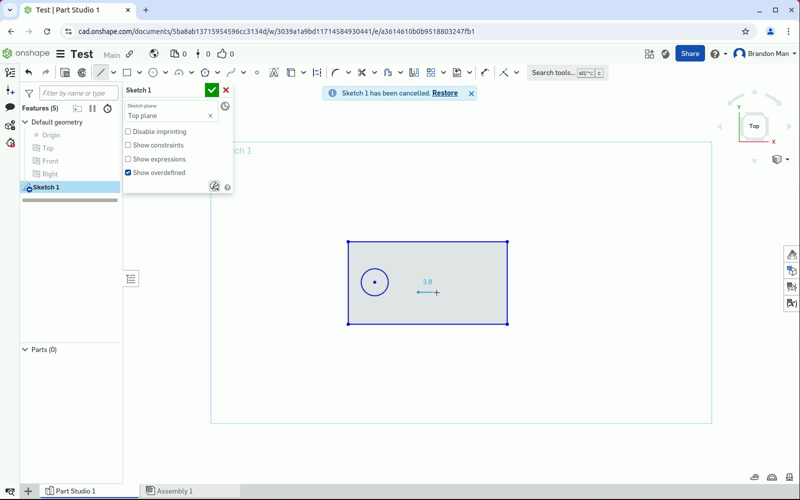
key_up(shift)
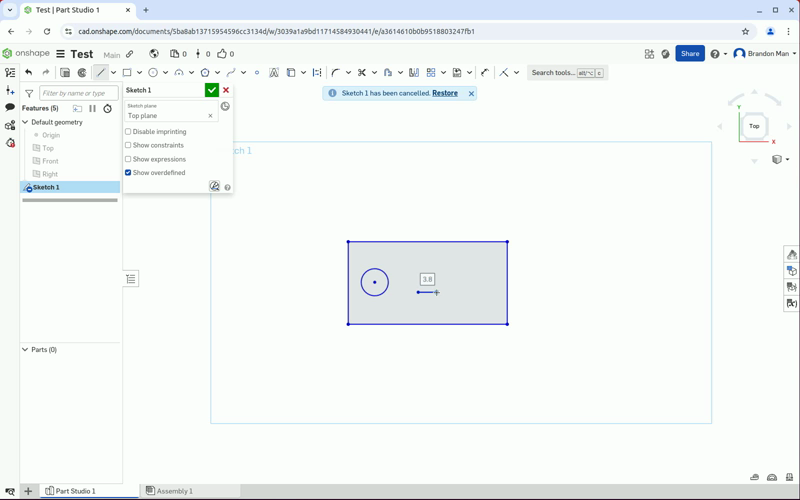
key_down(shift)
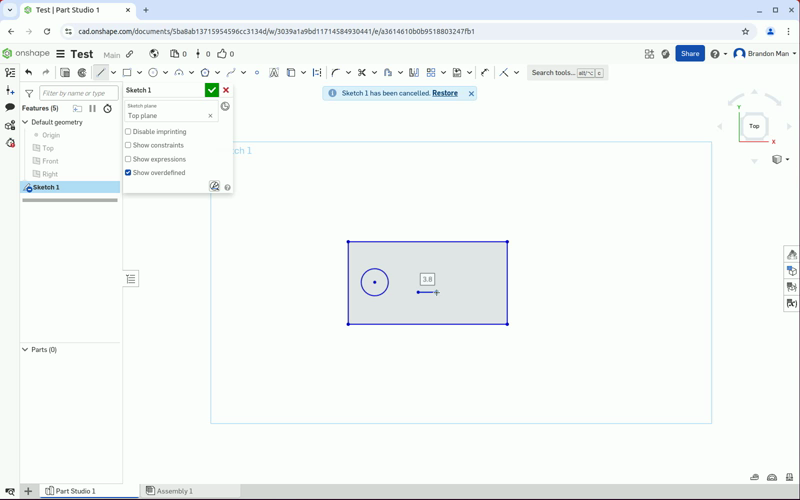
mouse_move(466, 292)
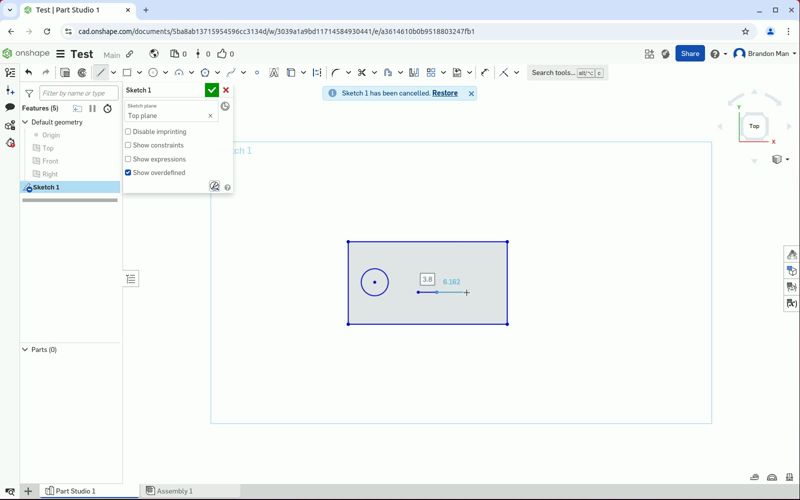
mouse_move(436, 272)
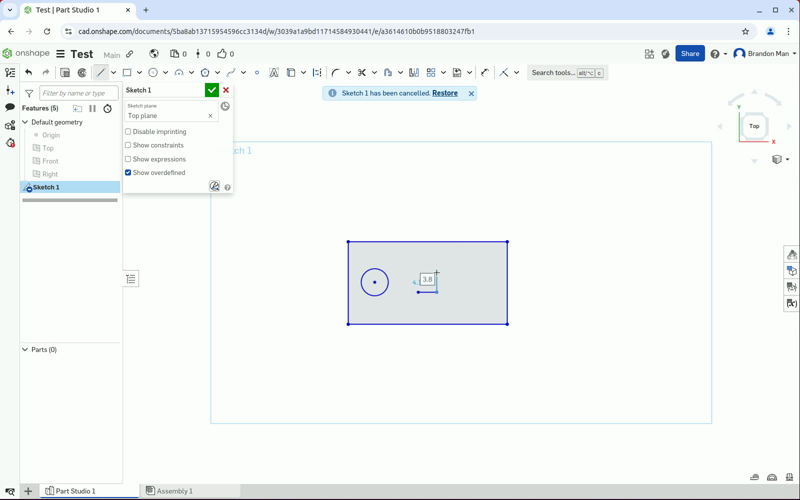
click(436, 272)
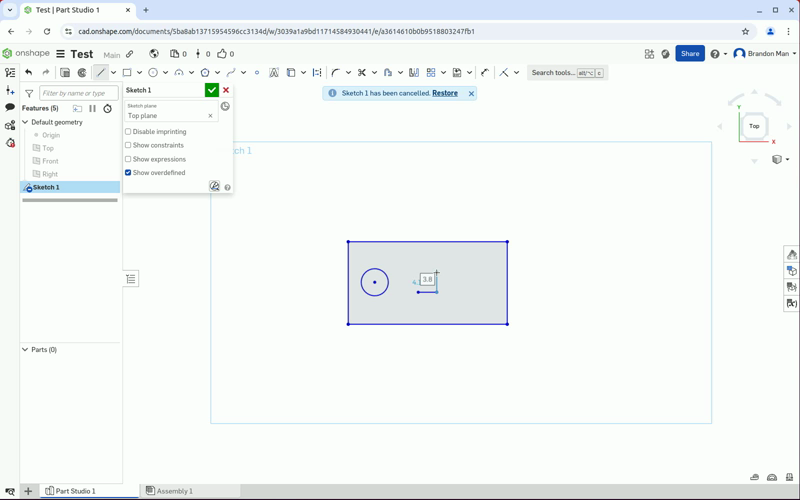
key_up(shift)
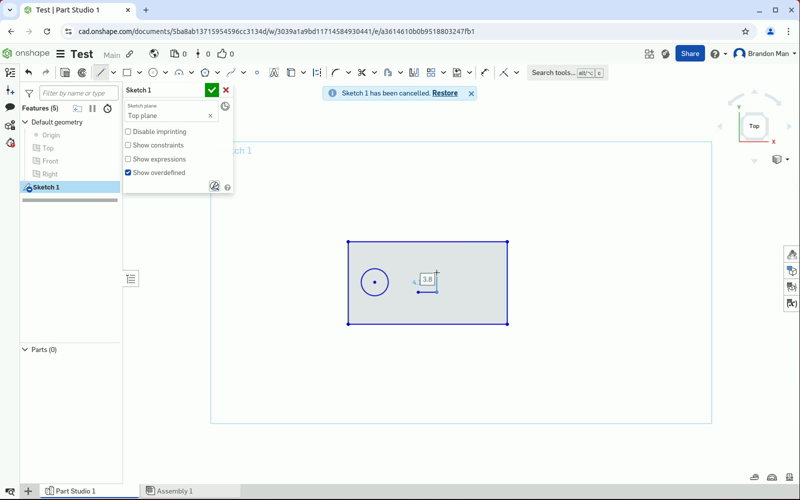
key_down(shift)
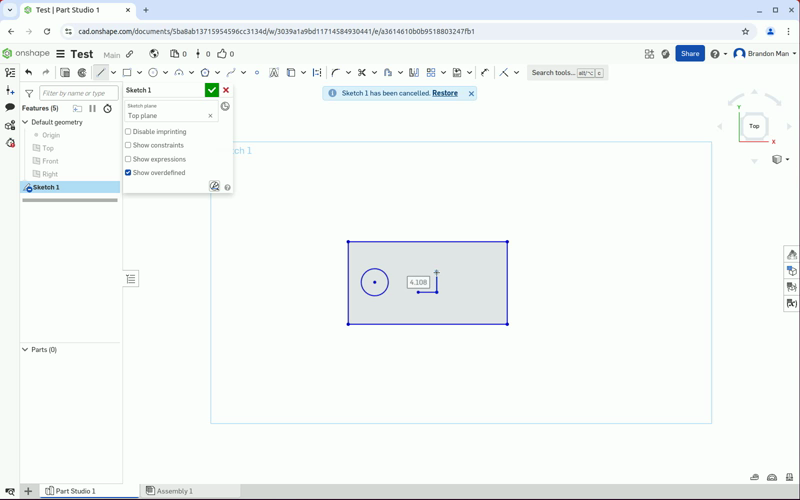
mouse_move(466, 272)
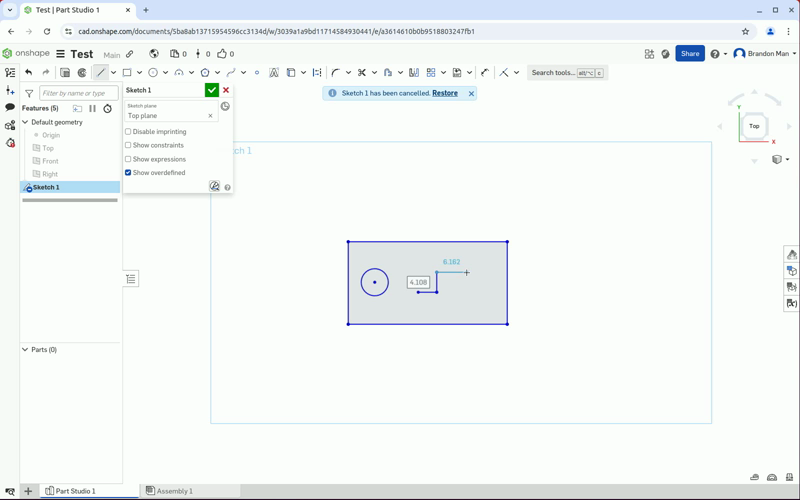
mouse_move(418, 272)
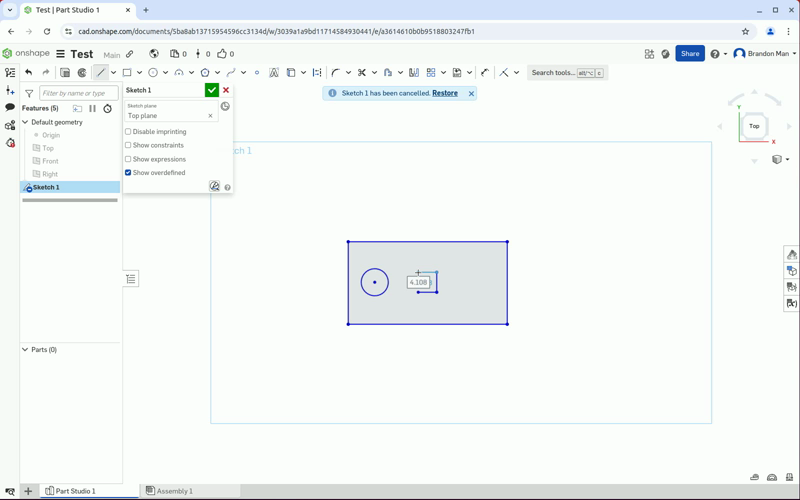
click(418, 272)
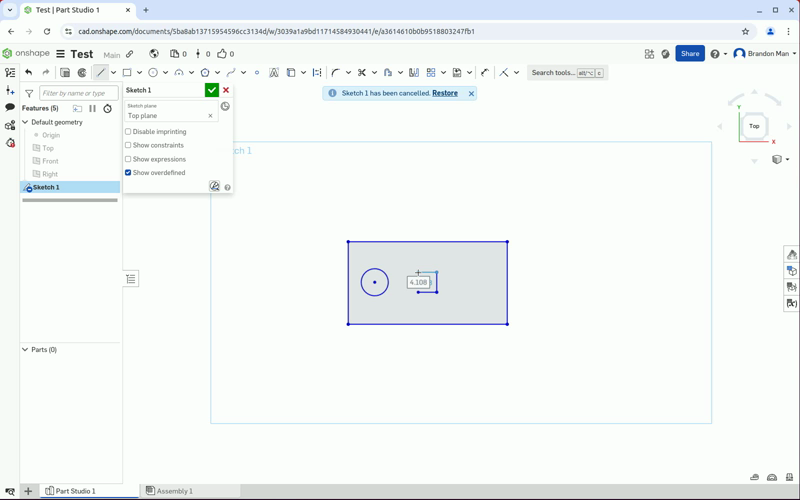
key_up(shift)
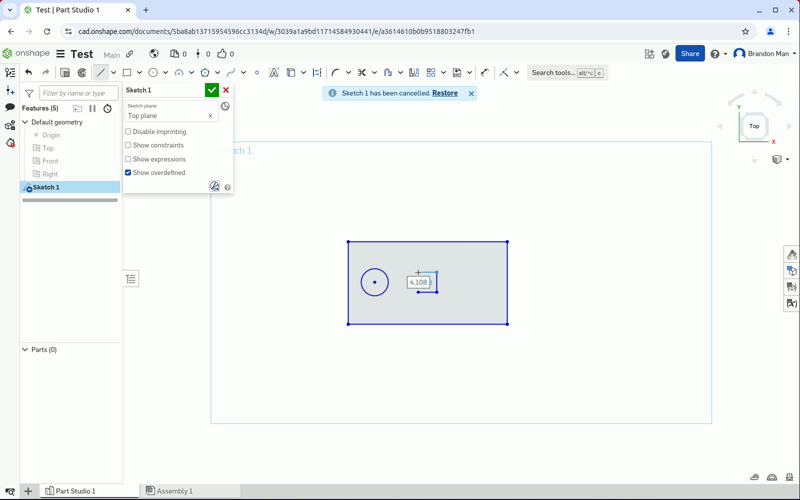
mouse_move(448, 272)
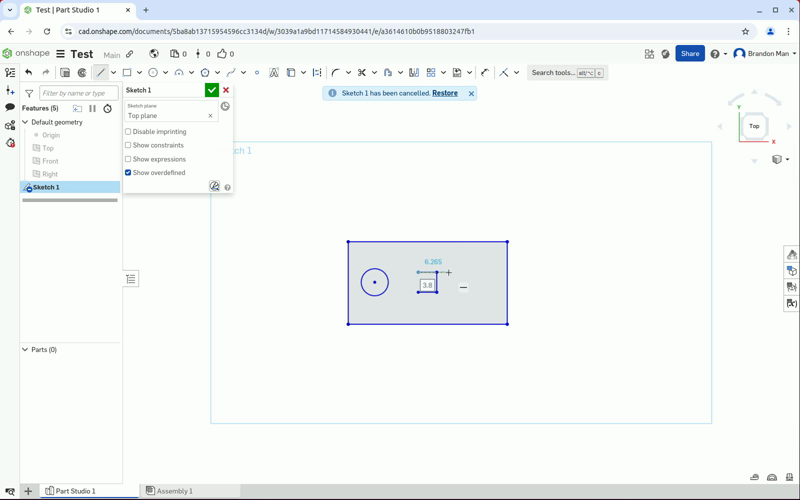
key_down(shift)
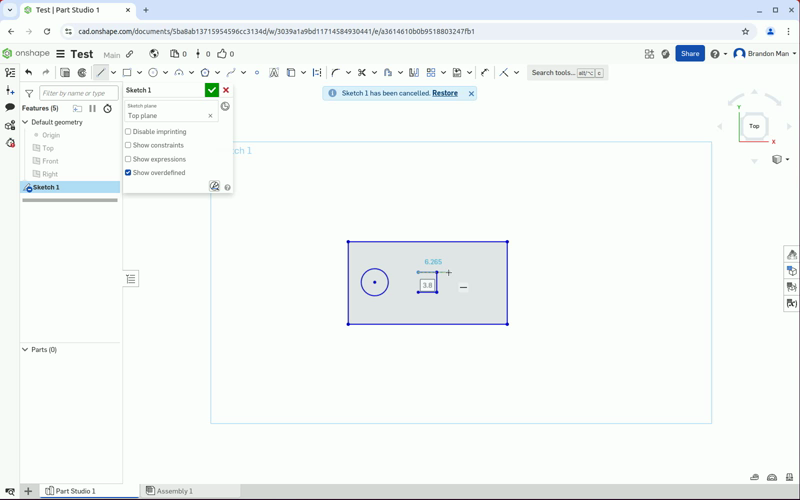
mouse_move(418, 292)
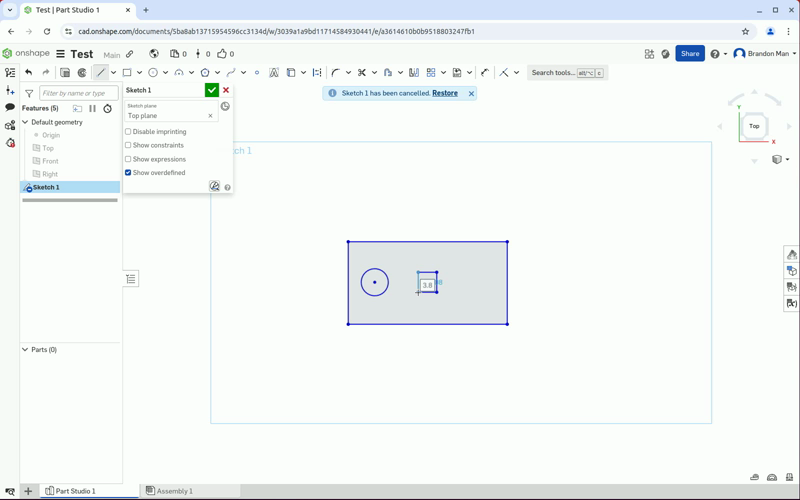
key_up(shift)
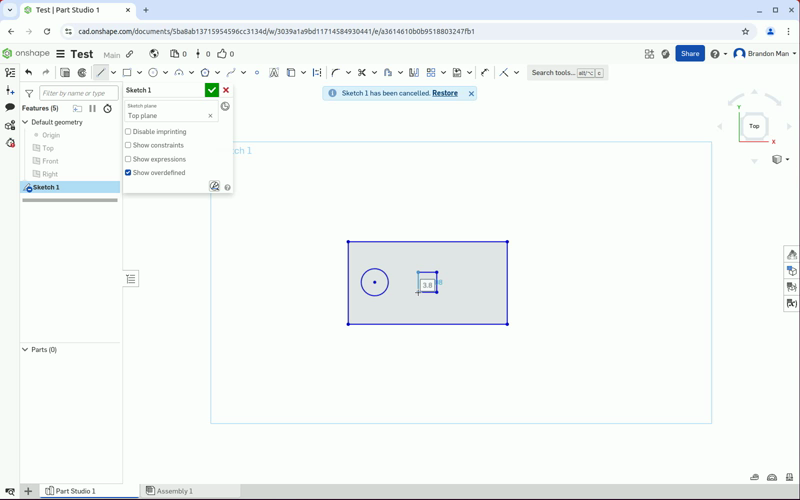
click(418, 292)
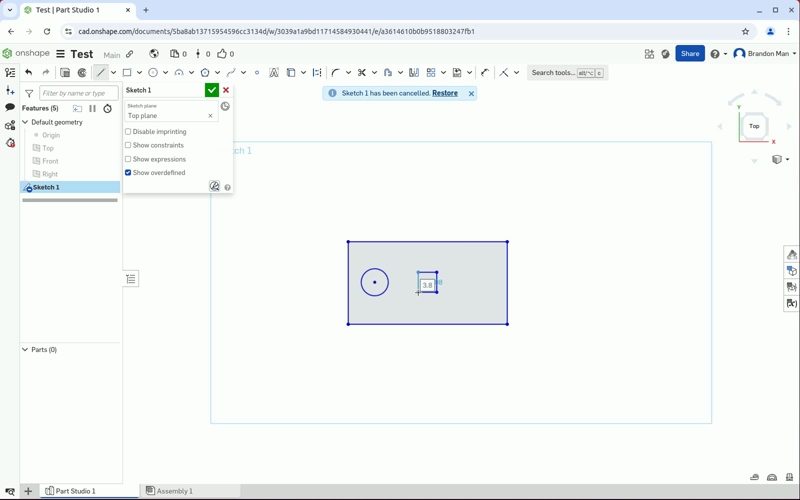
key(esc)
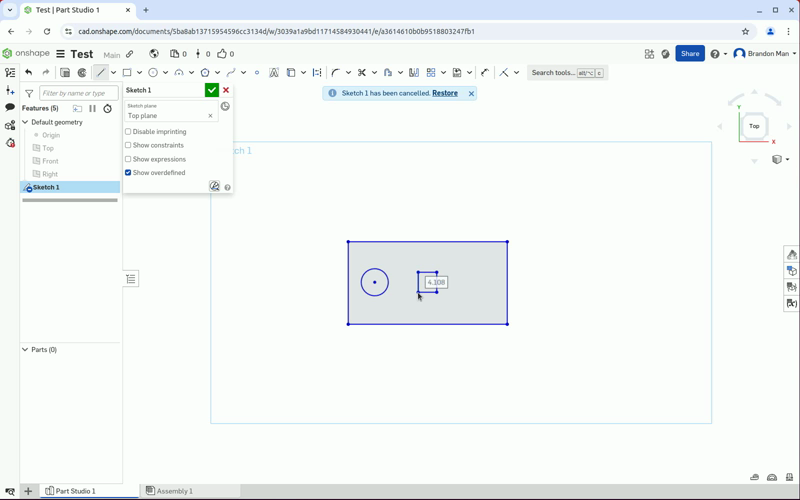
key(l)
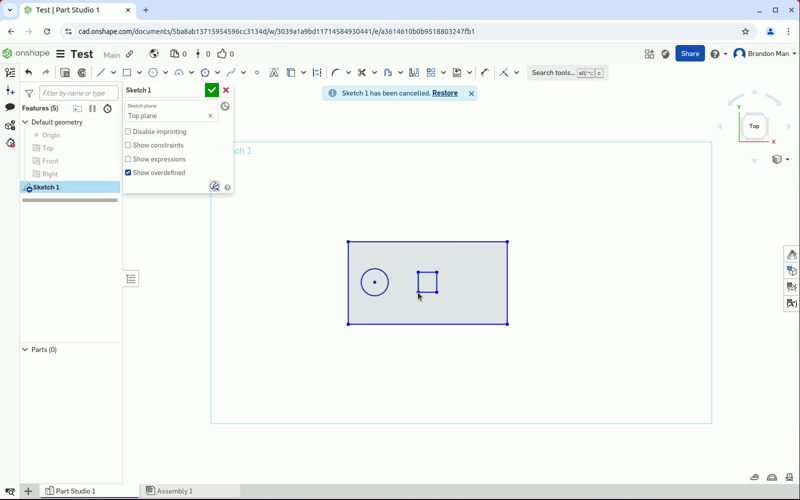
key_down(shift)
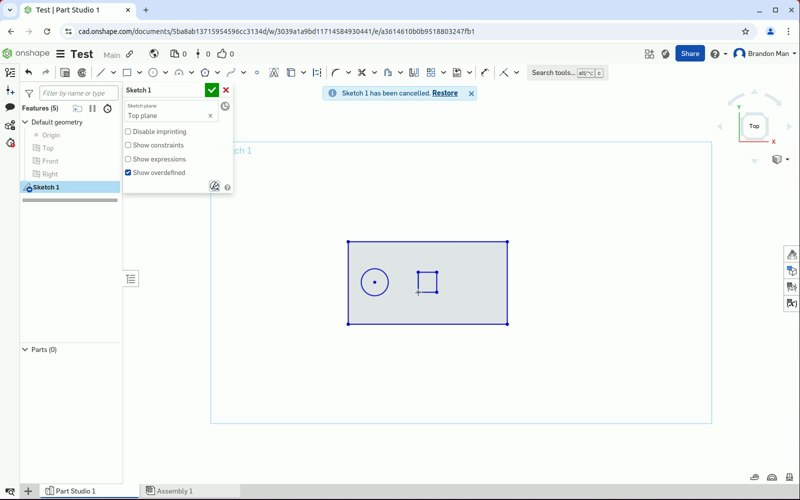
mouse_move(453, 305)
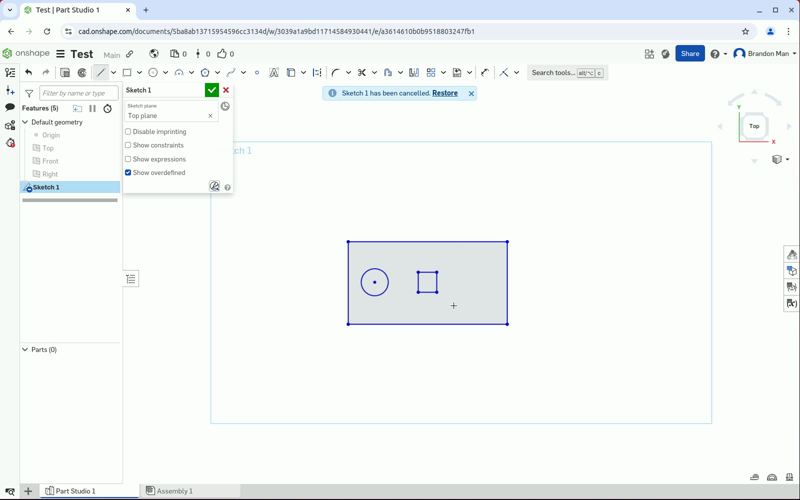
click(453, 305)
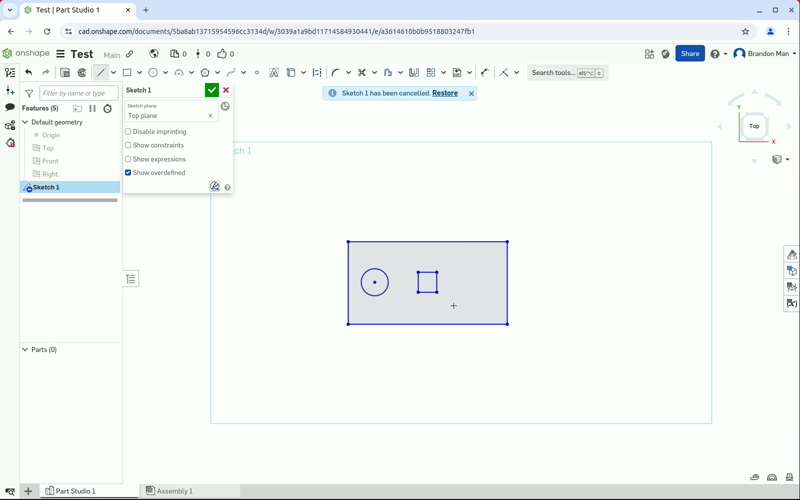
key_up(shift)
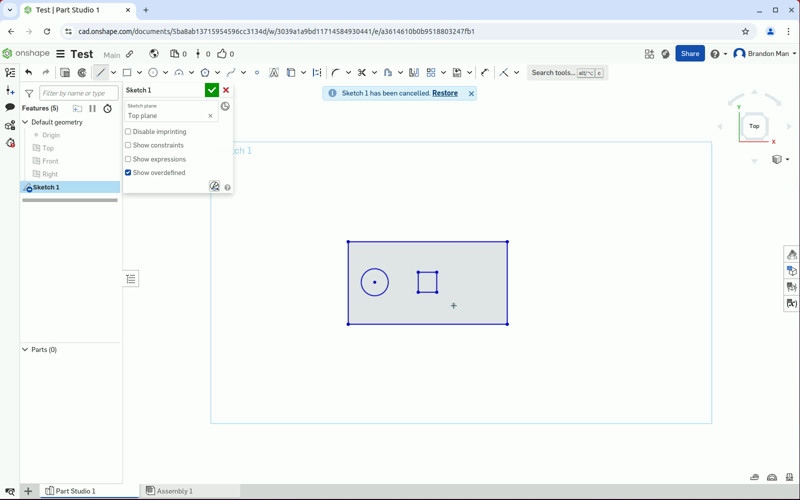
key_down(shift)
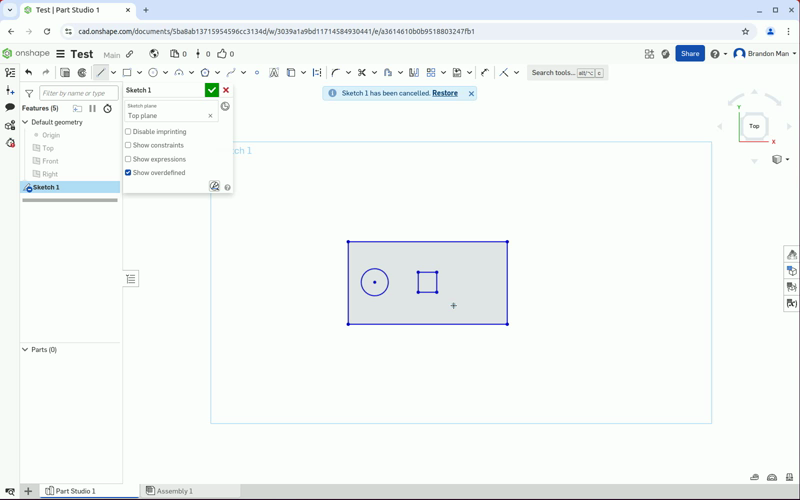
mouse_move(483, 305)
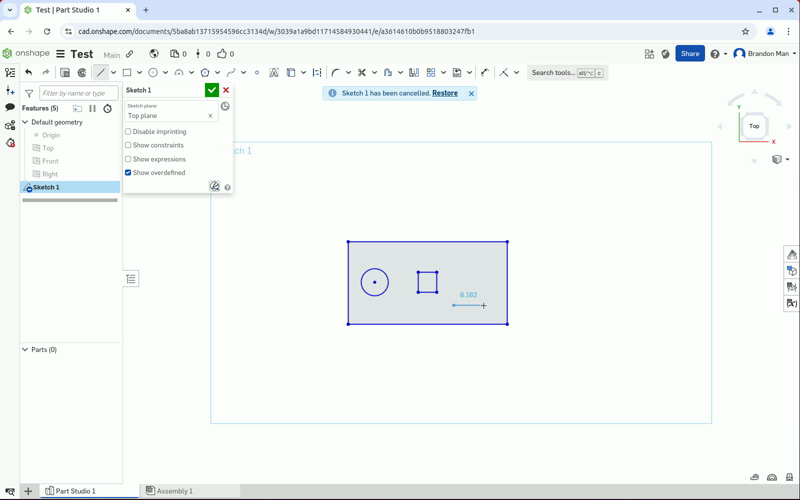
mouse_move(480, 305)
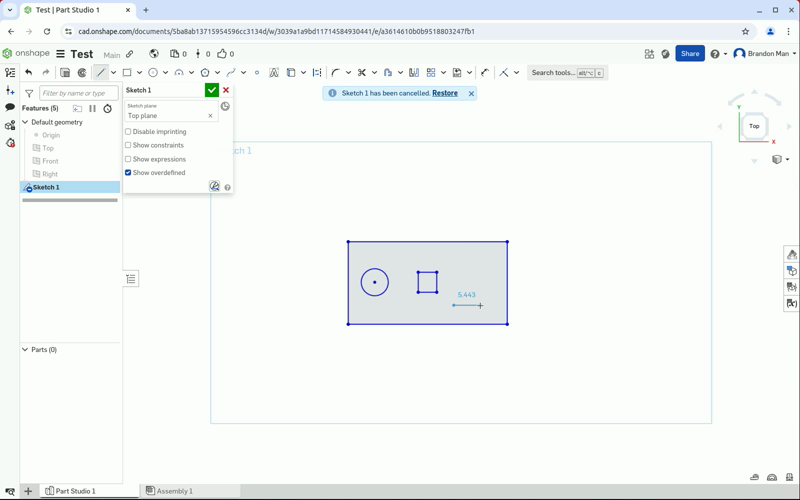
click(480, 305)
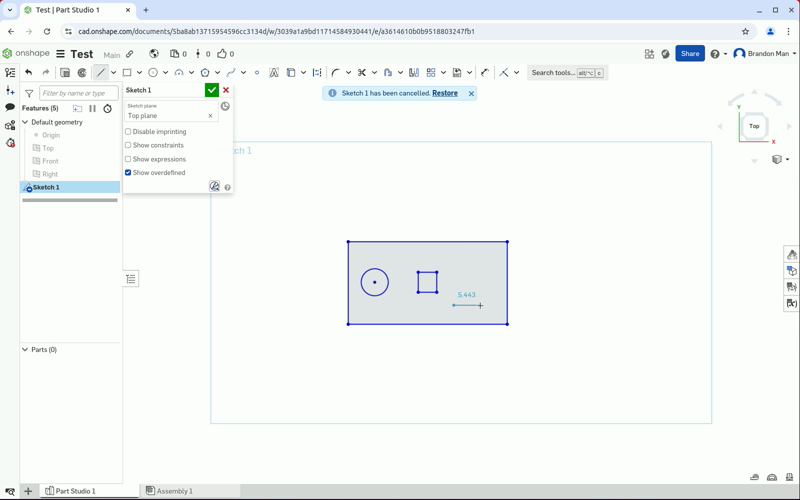
key_up(shift)
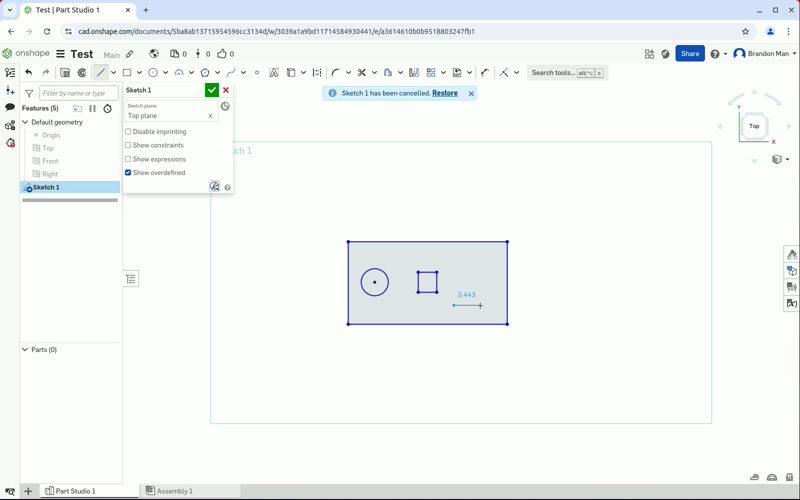
key_down(shift)
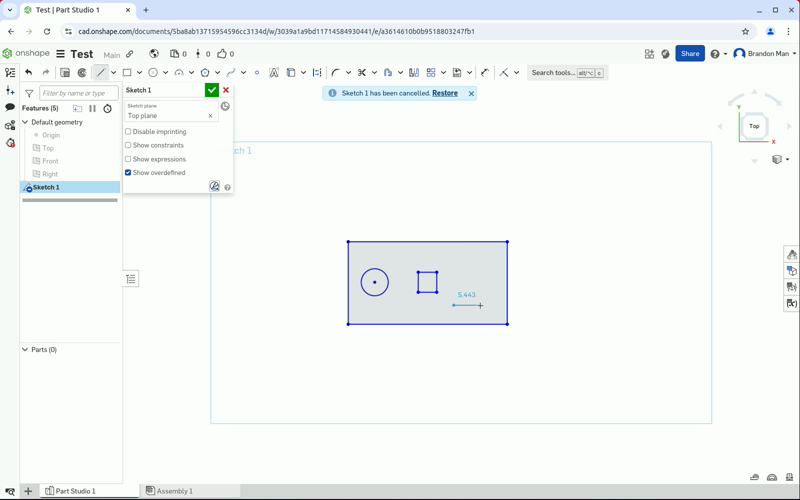
mouse_move(510, 305)
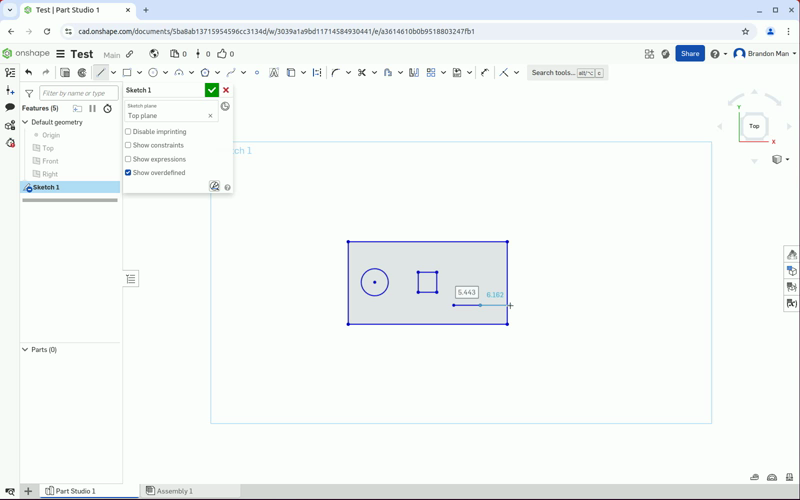
mouse_move(467, 282)
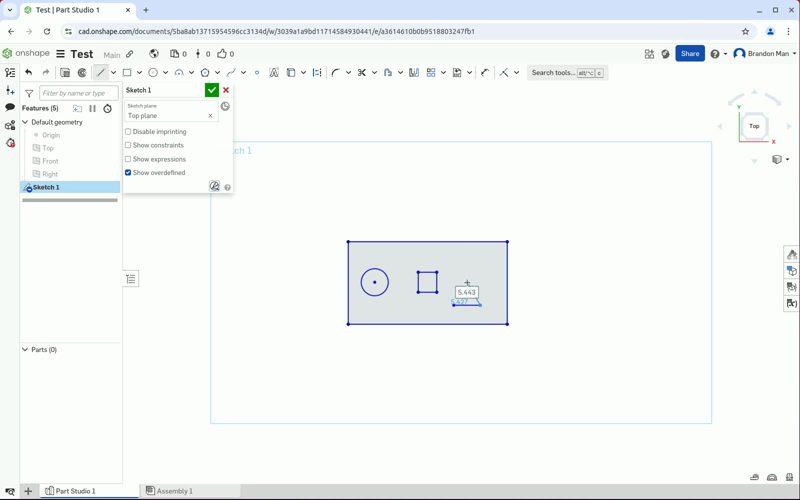
click(467, 282)
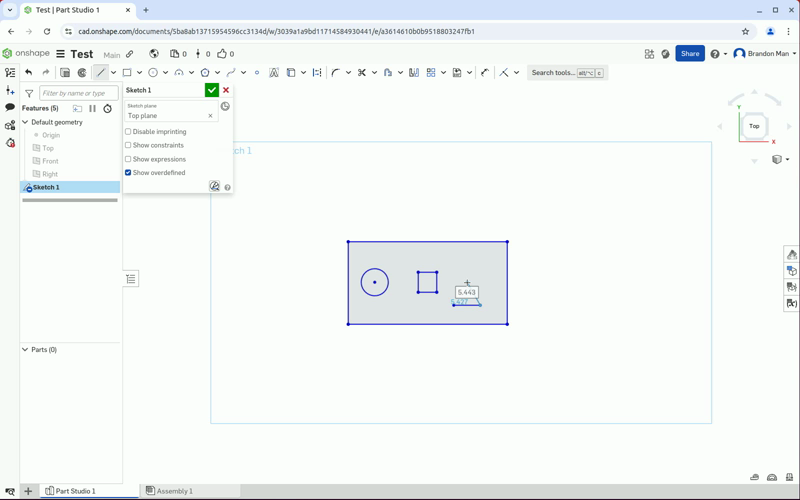
key_up(shift)
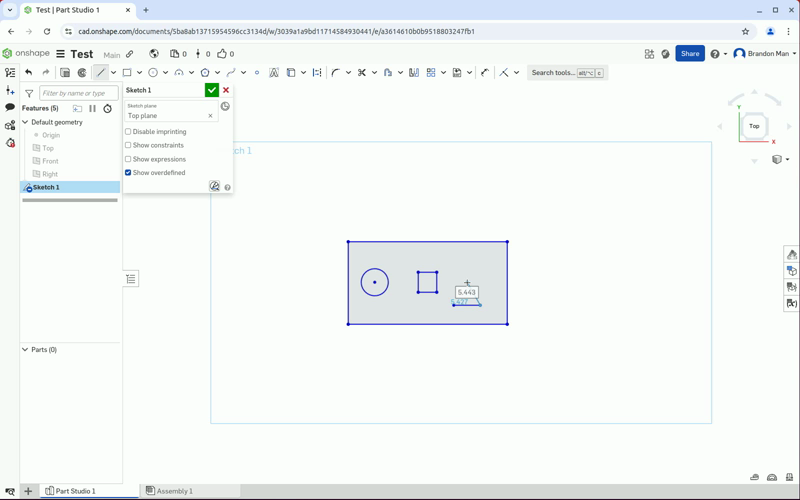
mouse_move(497, 282)
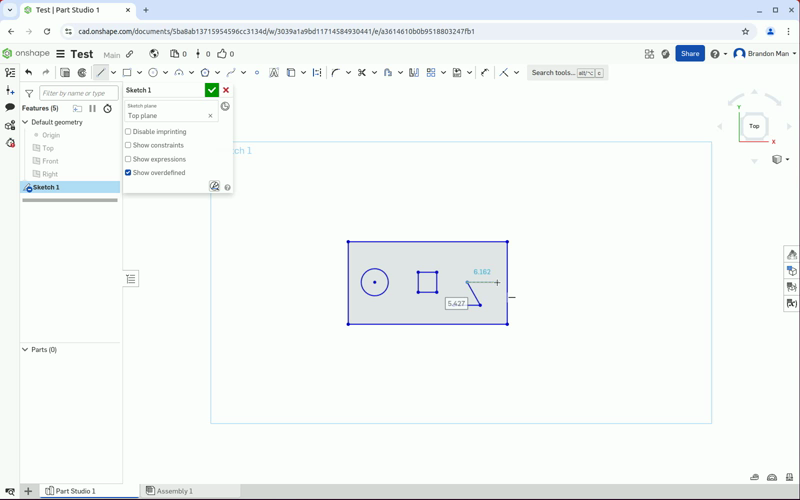
key_down(shift)
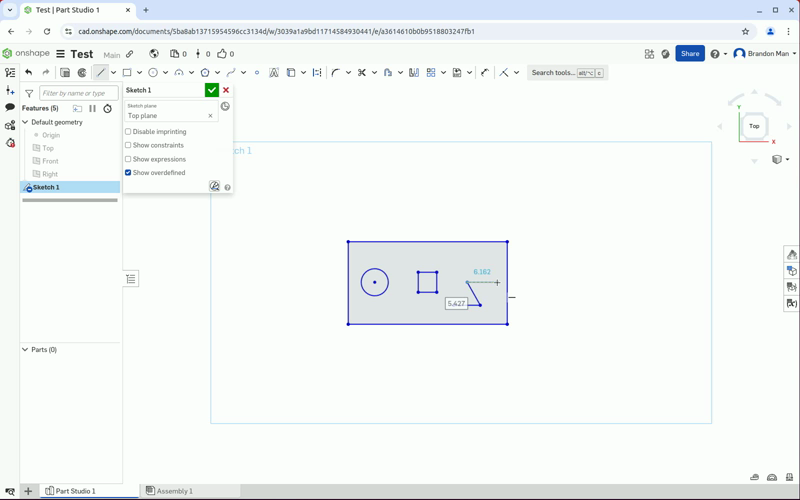
mouse_move(453, 305)
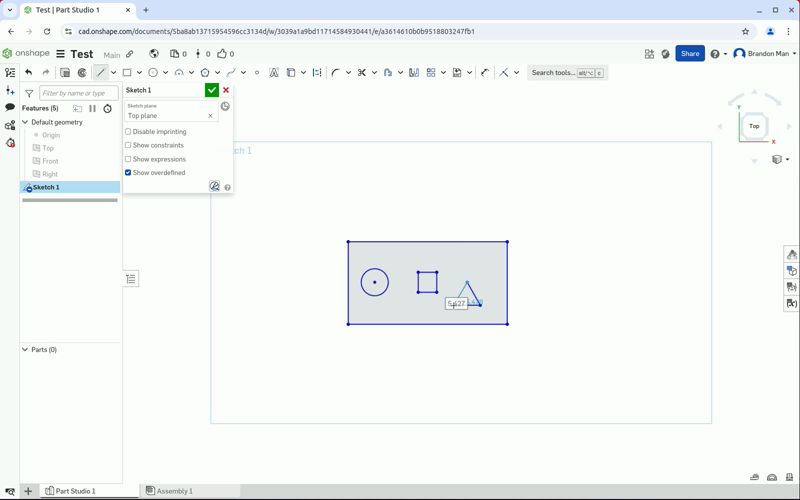
key_up(shift)
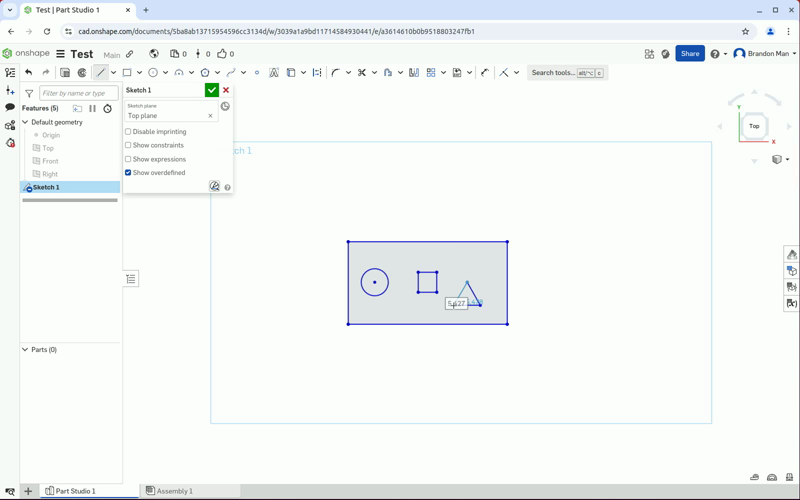
click(453, 305)
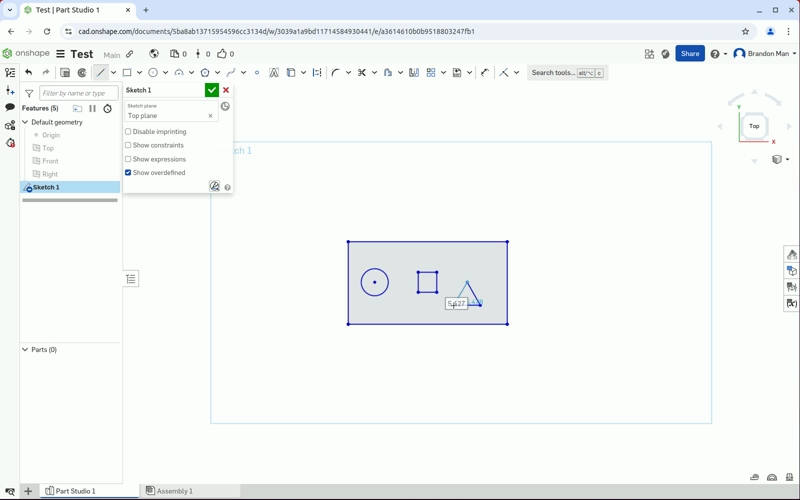
key(esc)
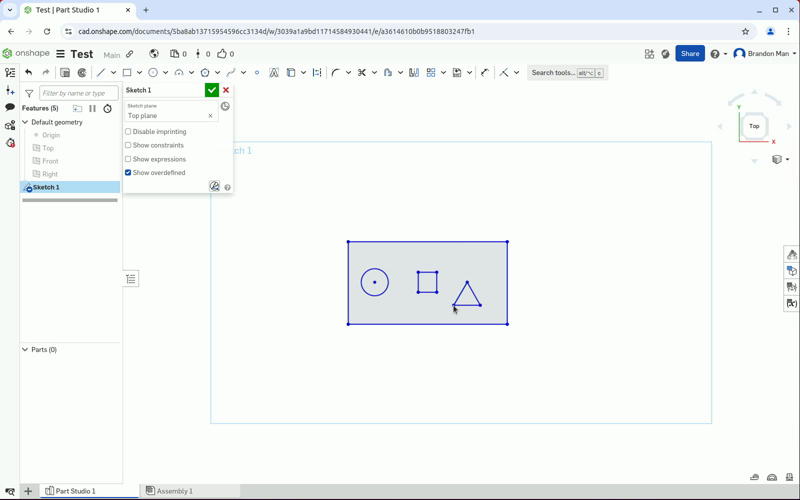
mouse_move(401, 291)
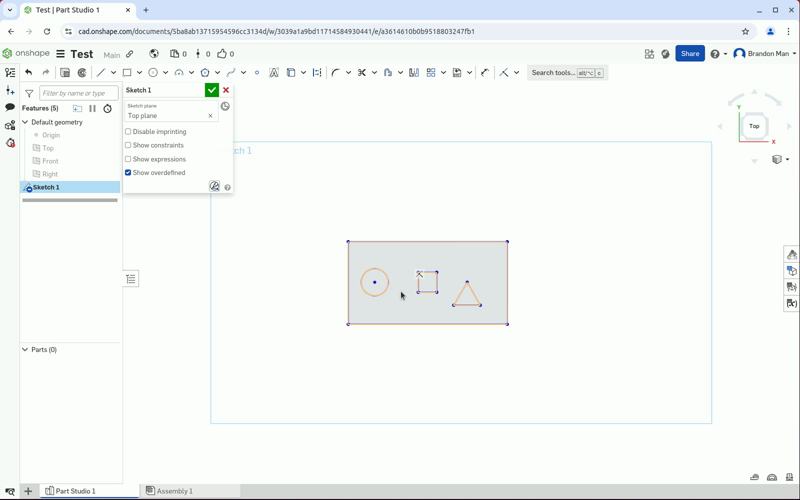
click(401, 291)
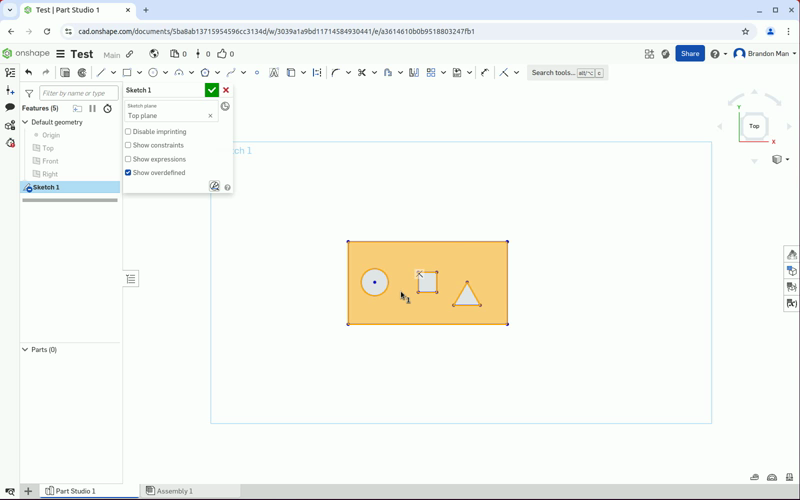
mouse_move(73, 352)
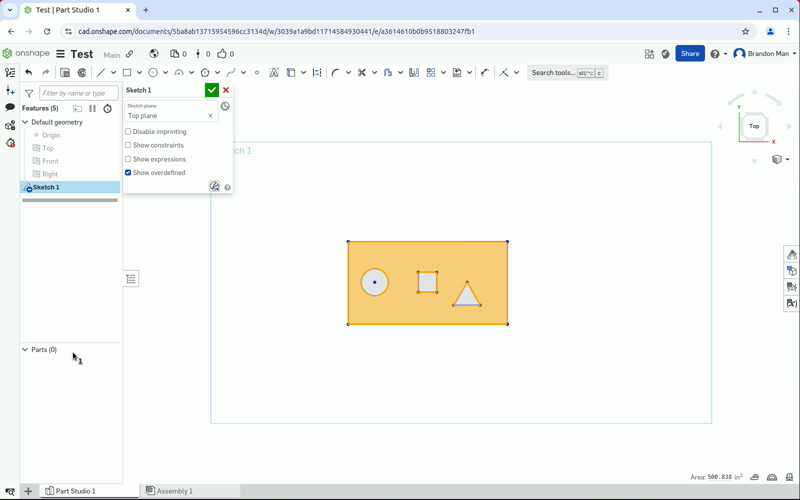
key(shift+y)
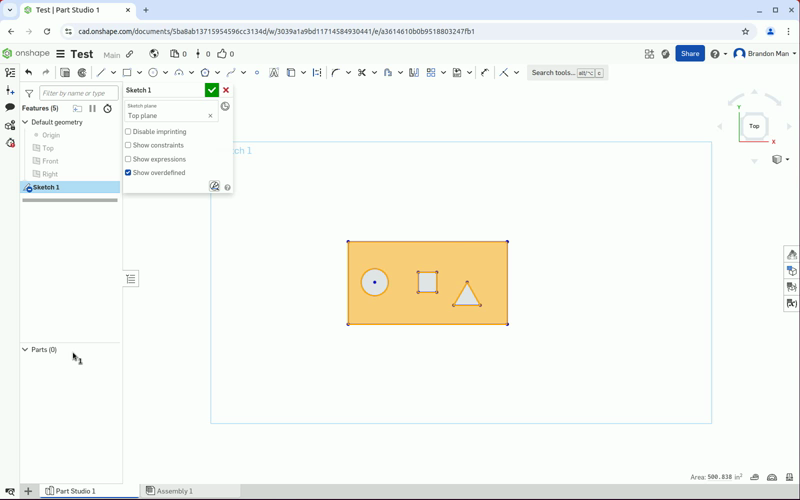
key(shift+e)
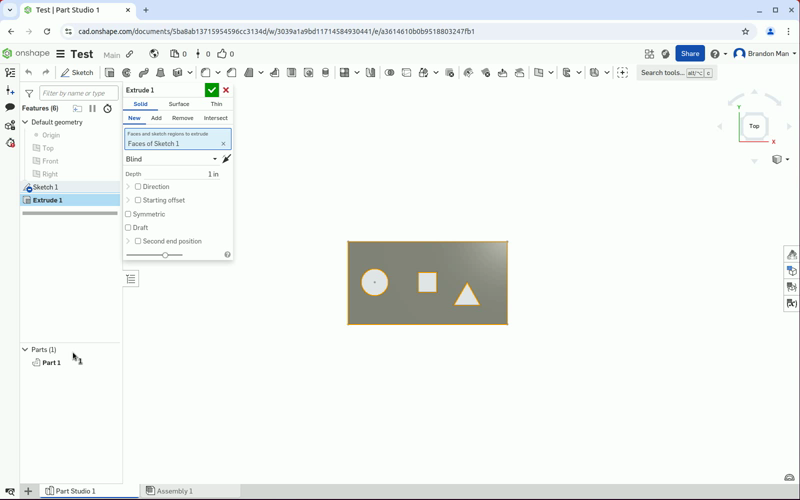
mouse_move(143, 106)
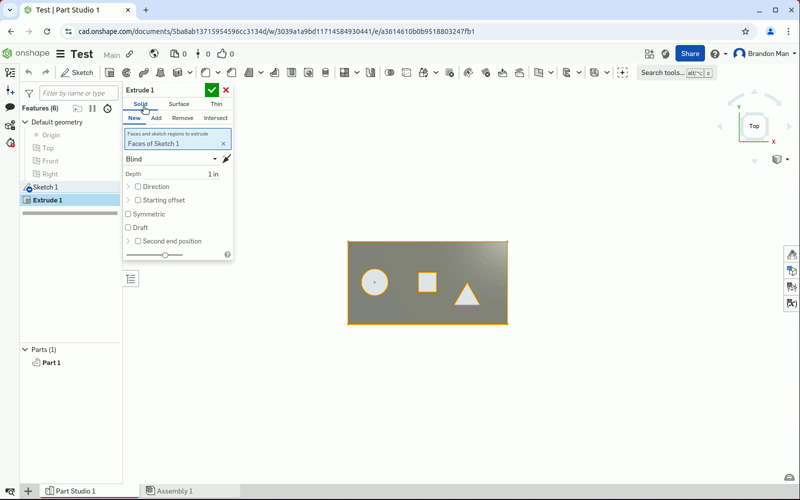
click(143, 106)
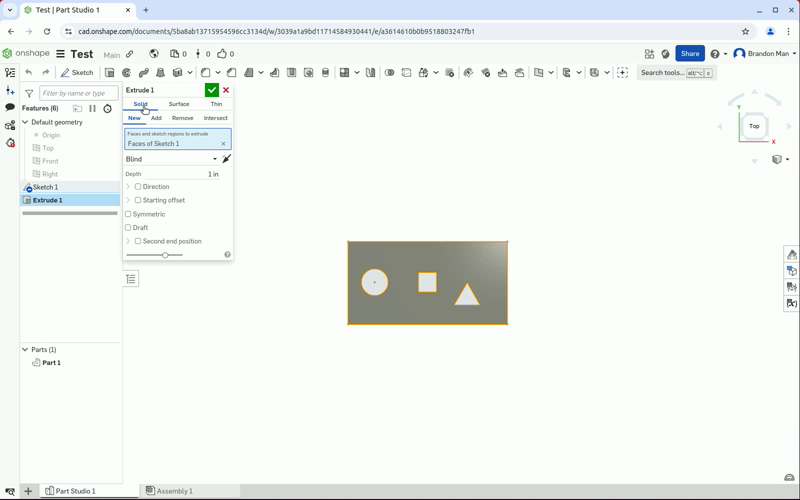
mouse_move(137, 120)
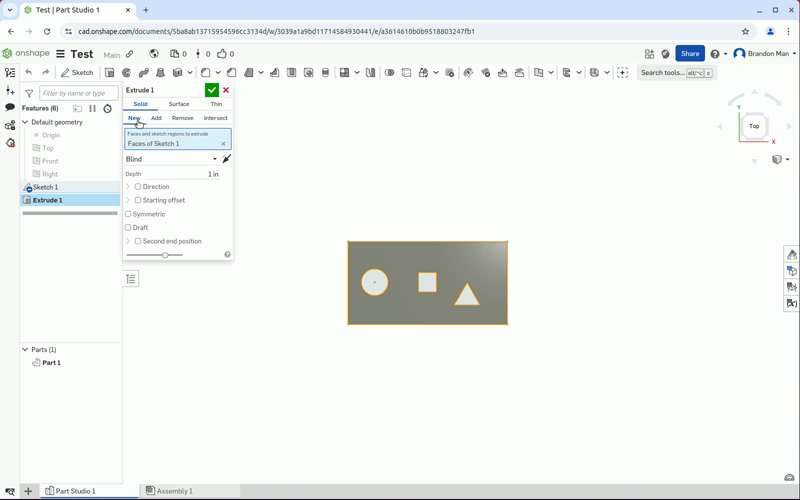
click(137, 120)
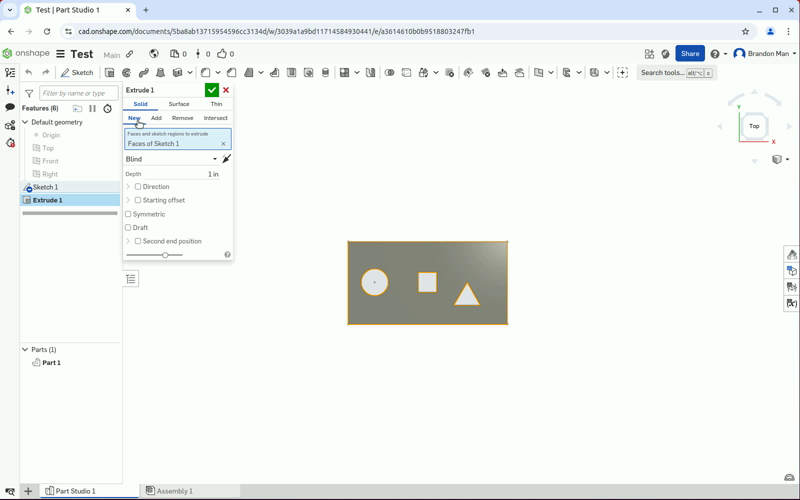
key(tab, 4)
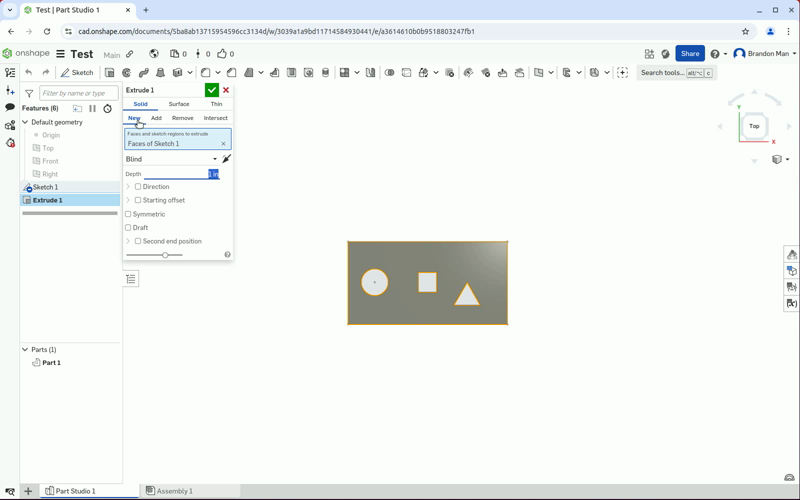
text(4.333)
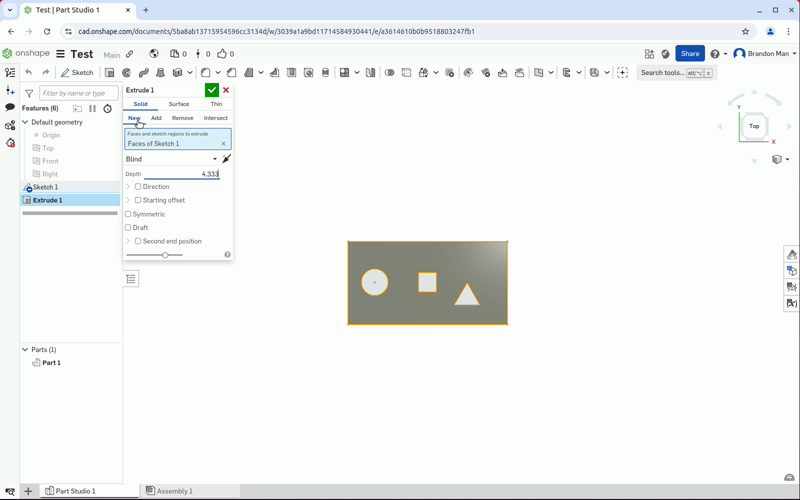
key(enter)
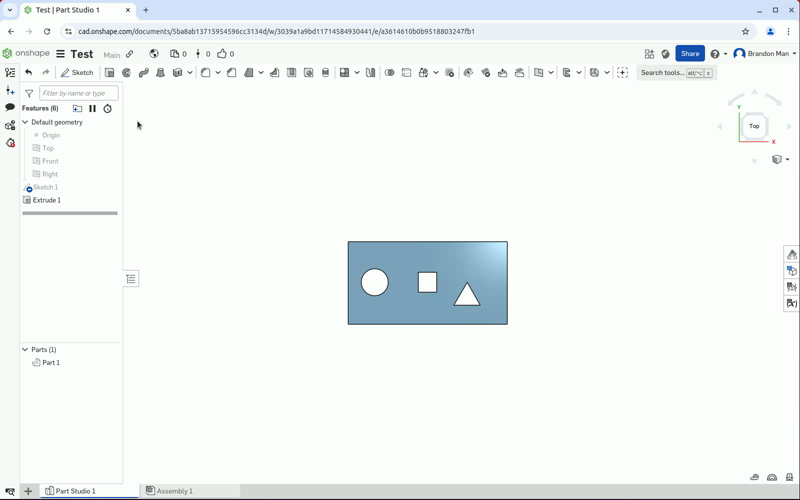
key(shift+h)
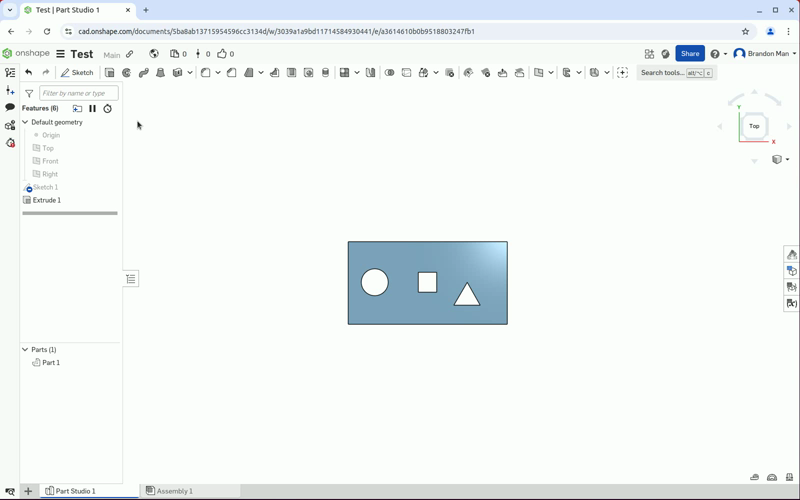
key(shift+h)
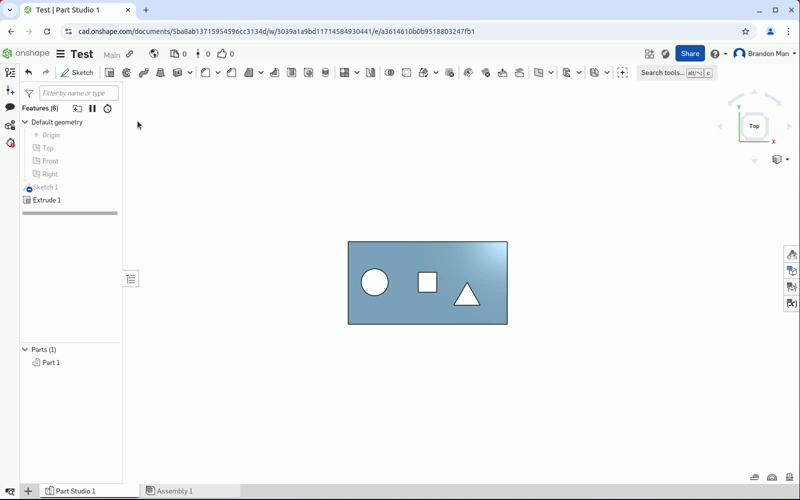
mouse_move(73, 189)
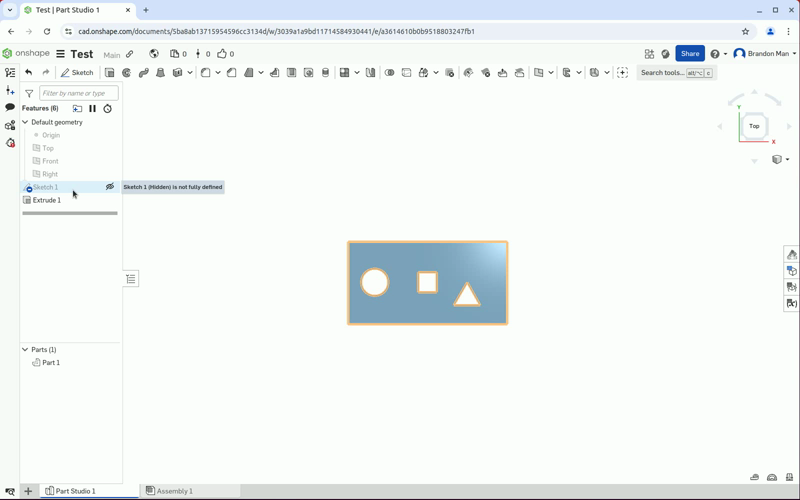
click(73, 189)
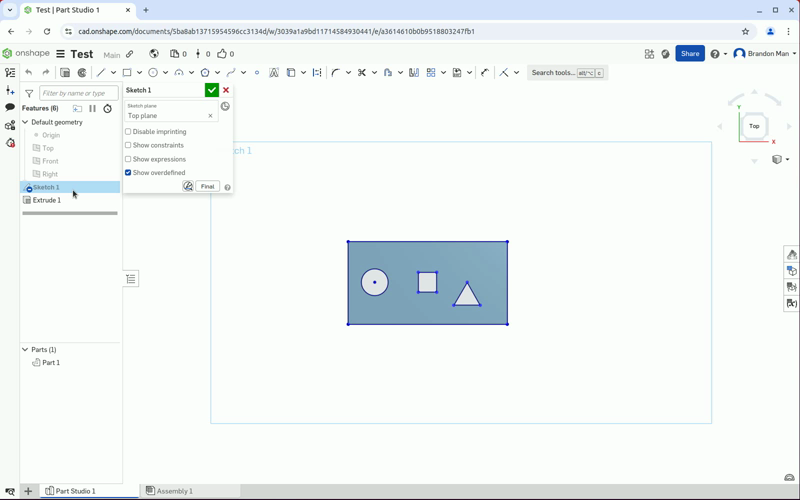
mouse_move(229, 92)
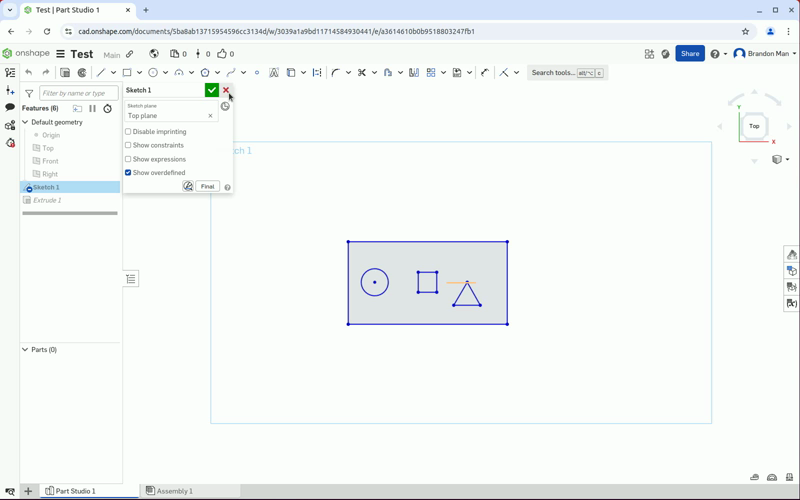
click(229, 92)
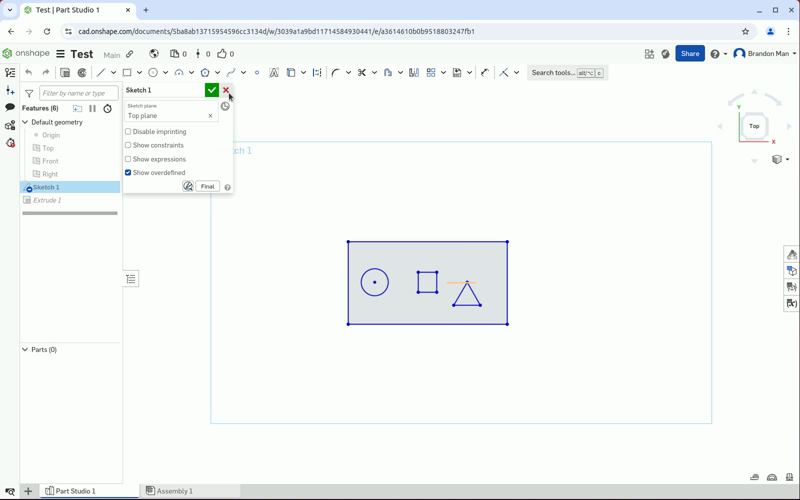
key(shift+s)
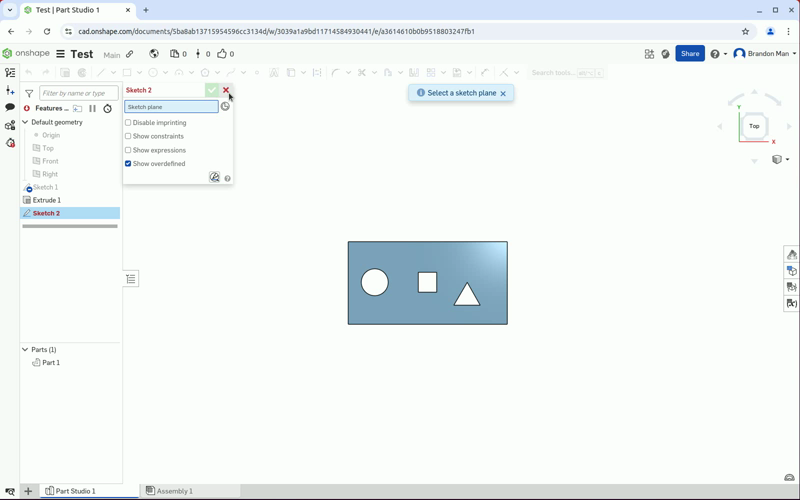
mouse_move(73, 150)
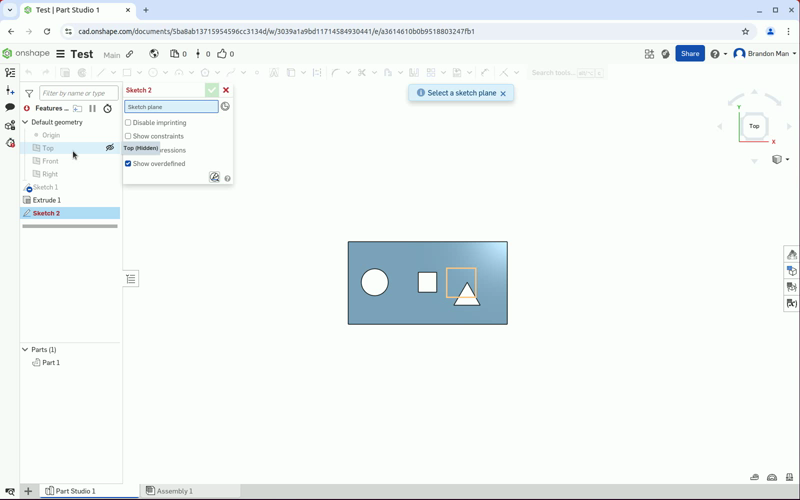
click(73, 150)
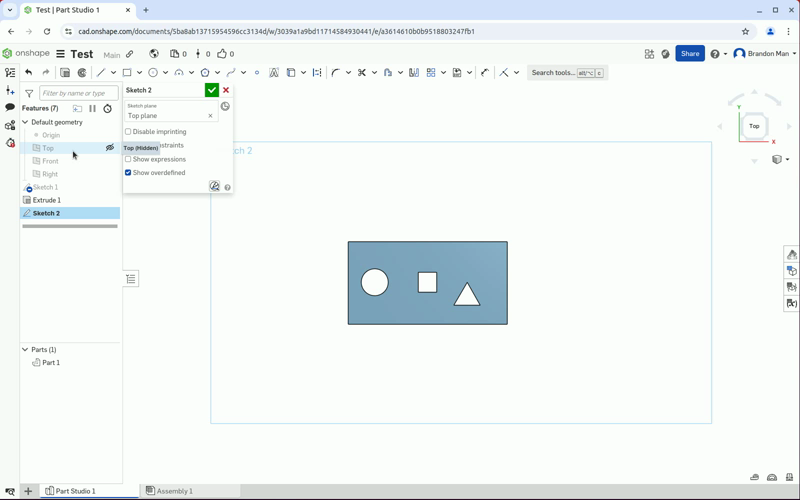
mouse_move(73, 352)
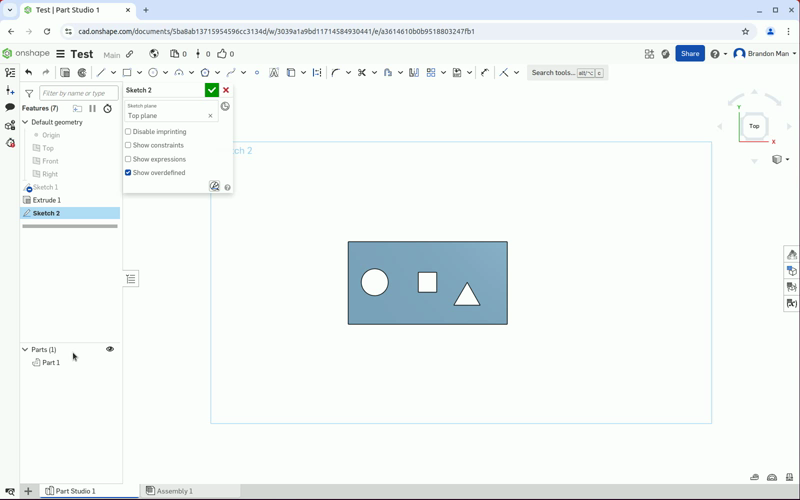
key(y)
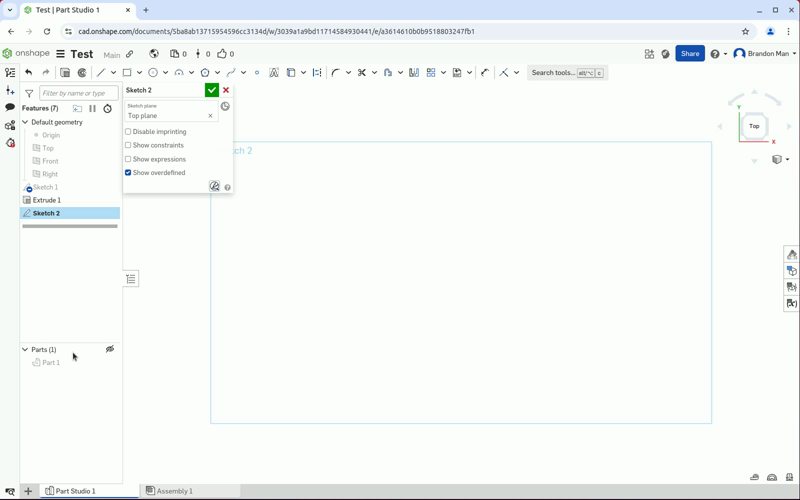
key(c)
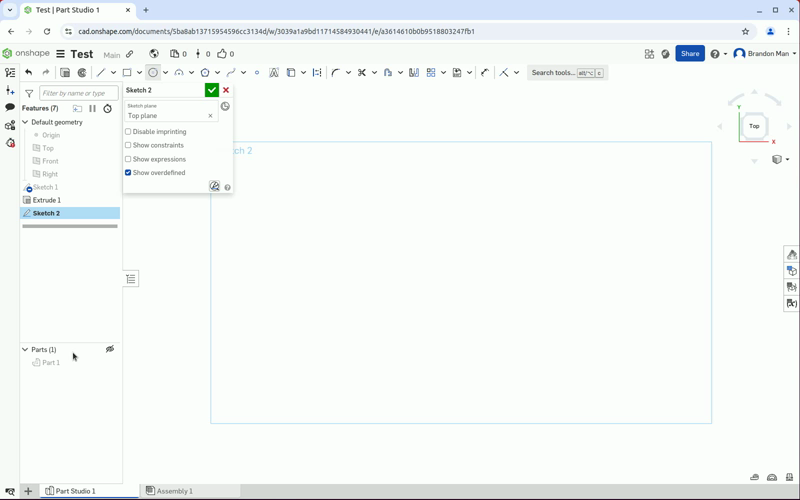
key_down(shift)
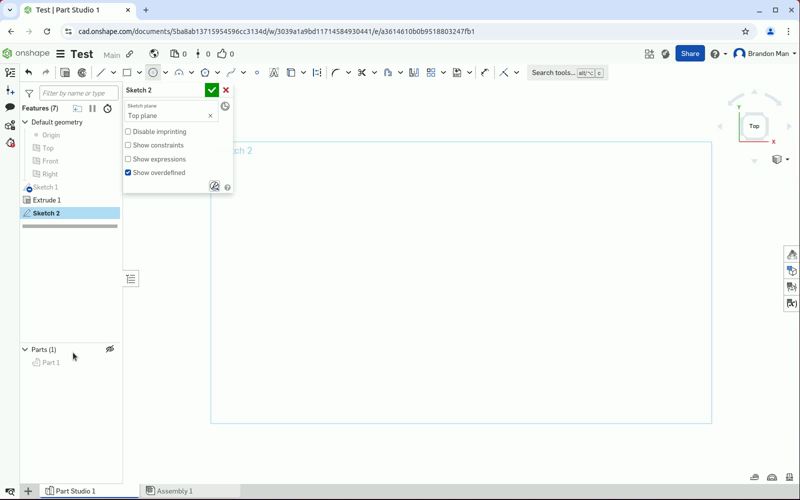
mouse_move(375, 282)
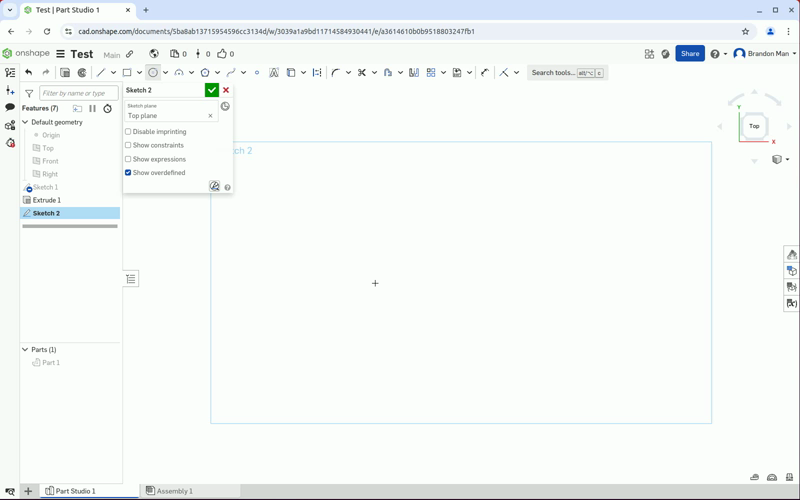
click(375, 282)
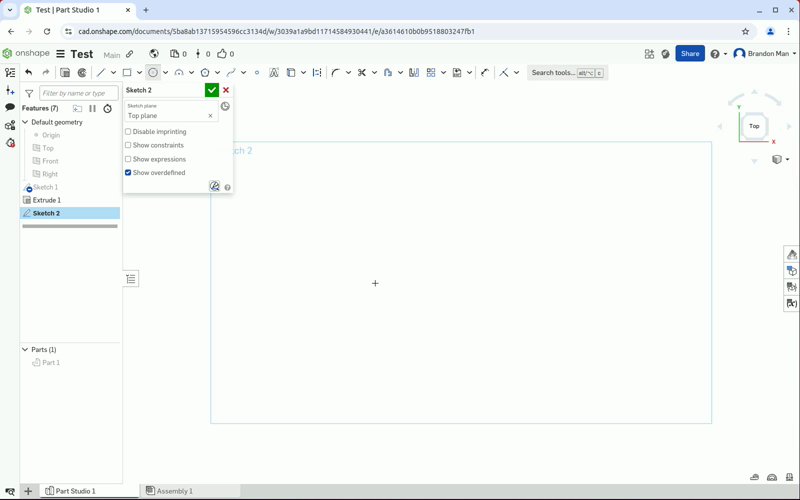
key_up(shift)
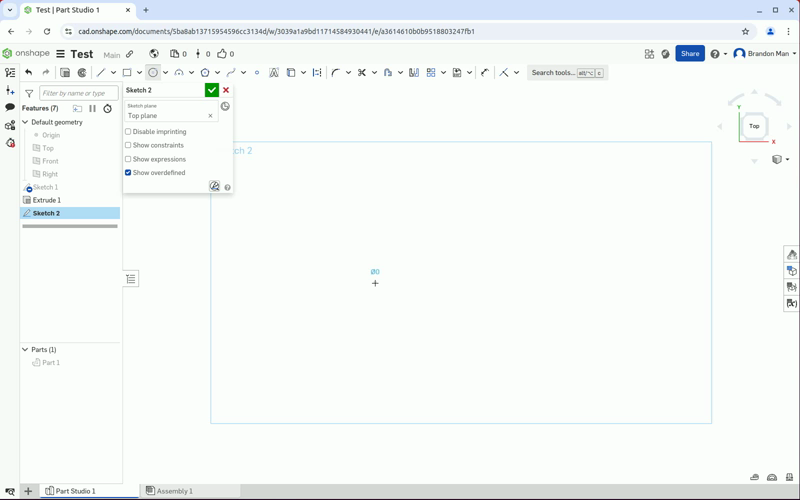
mouse_move(389, 282)
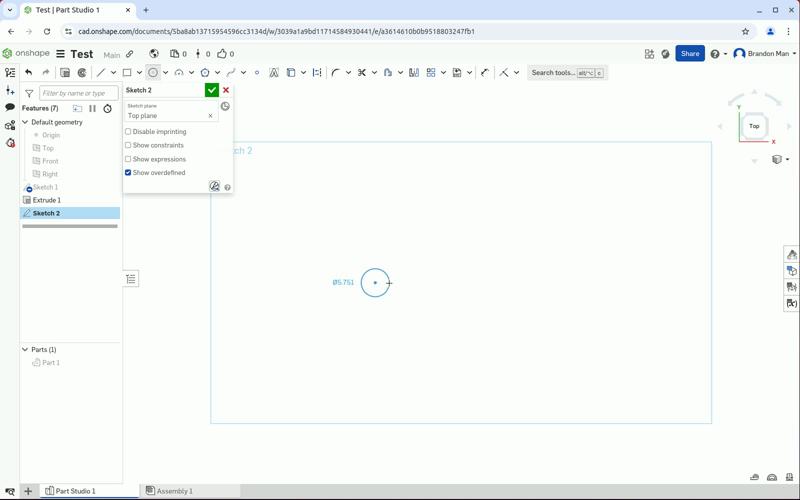
click(389, 282)
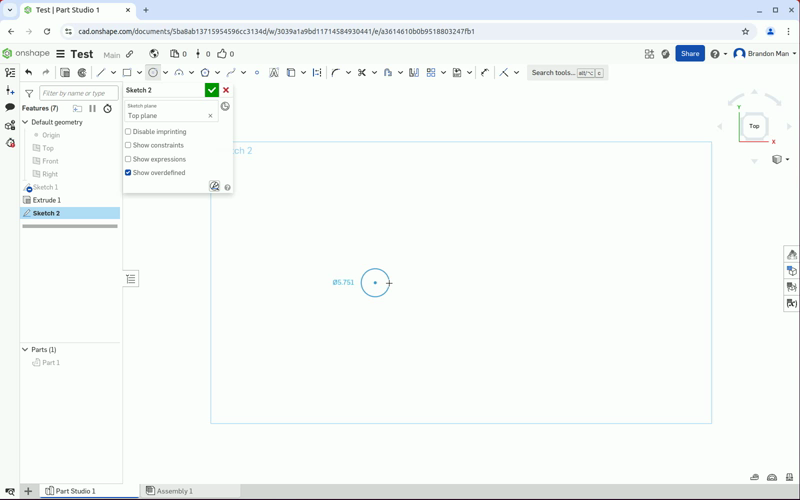
key(esc)
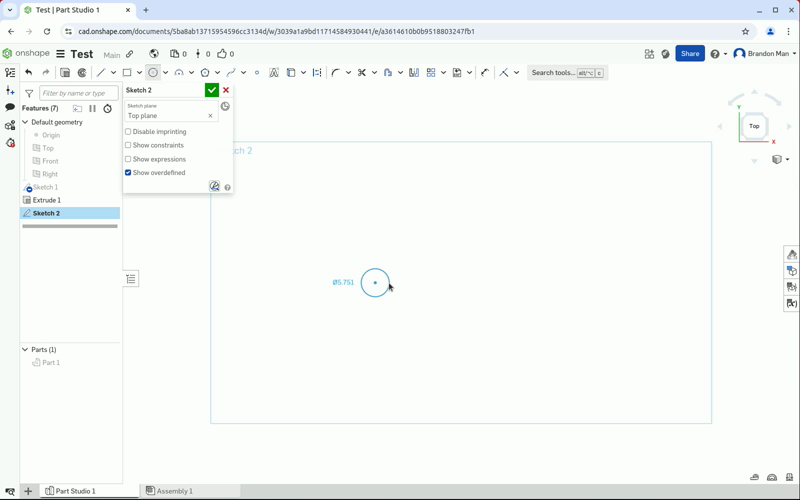
mouse_move(378, 273)
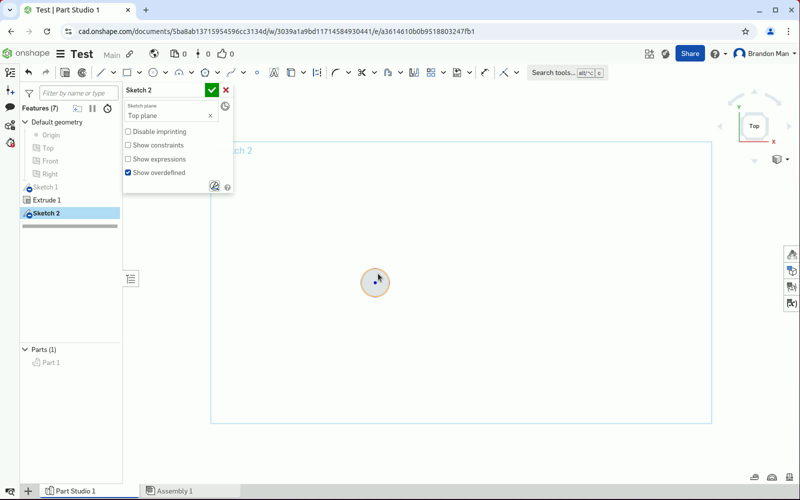
scroll(6)
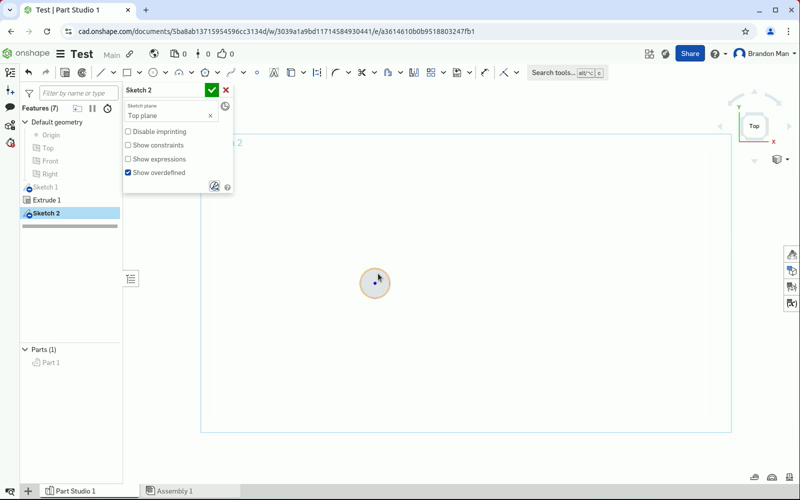
scroll(6)
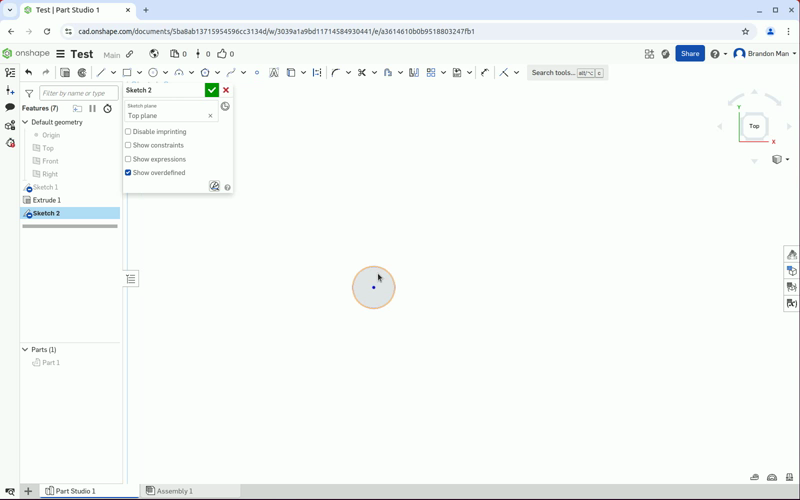
scroll(6)
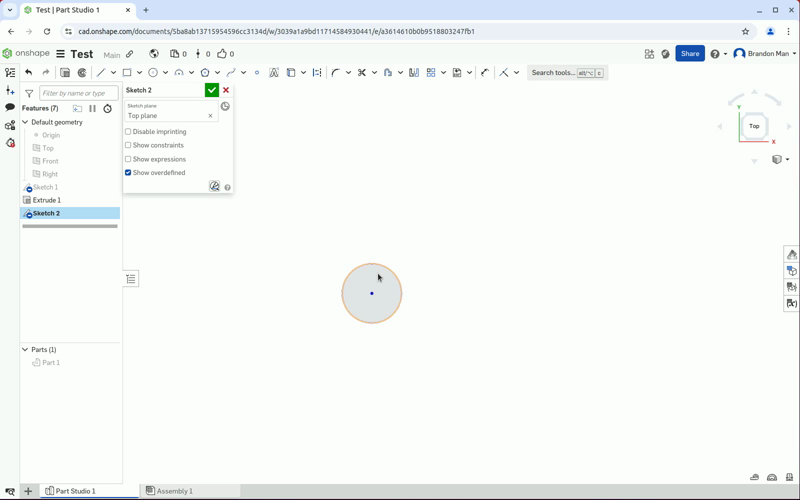
scroll(6)
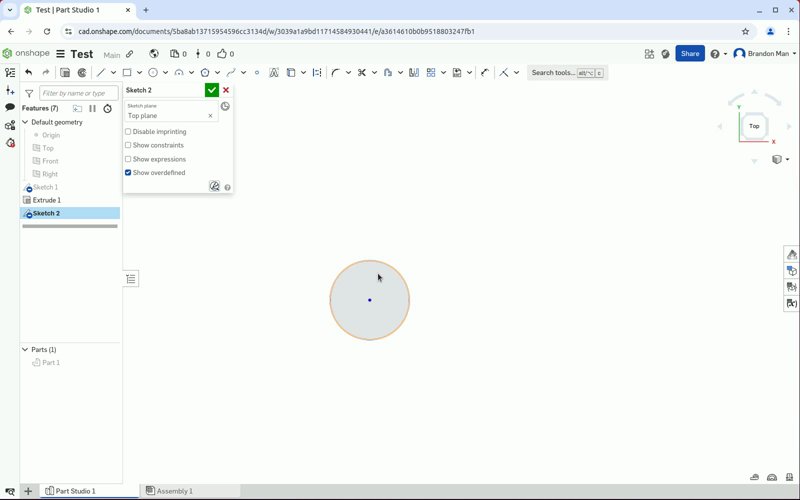
scroll(6)
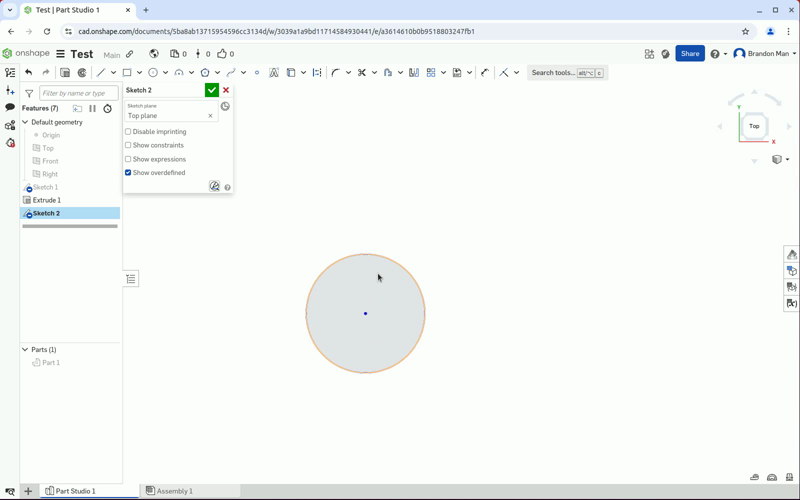
scroll(6)
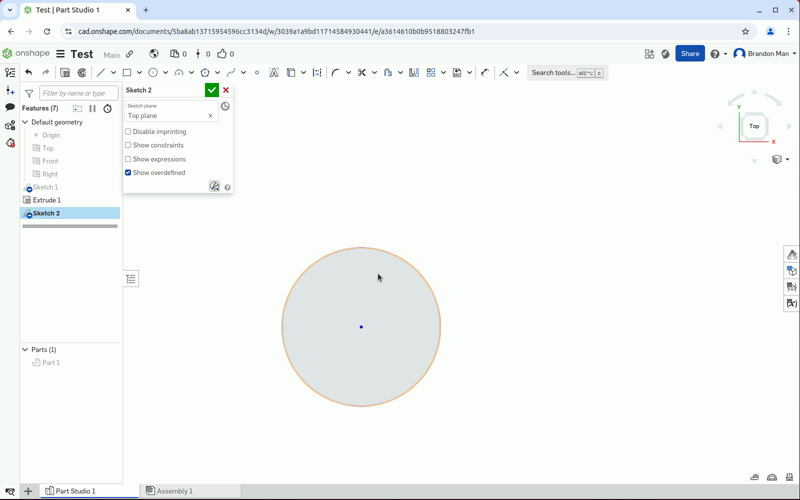
scroll(6)
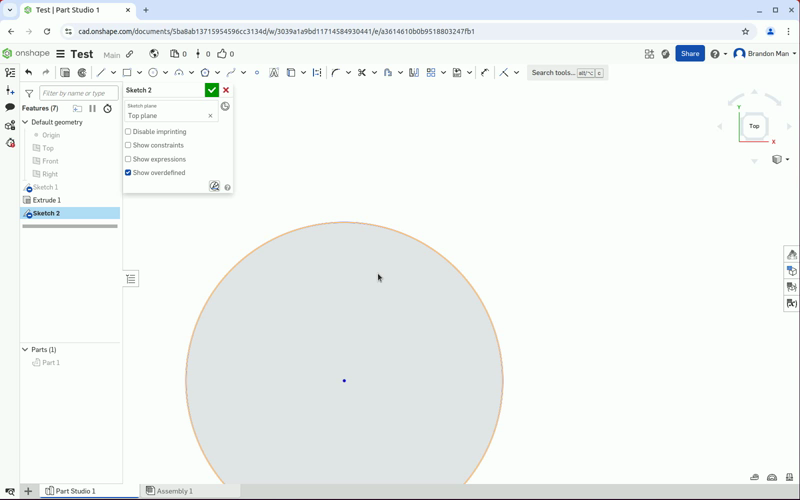
click(378, 273)
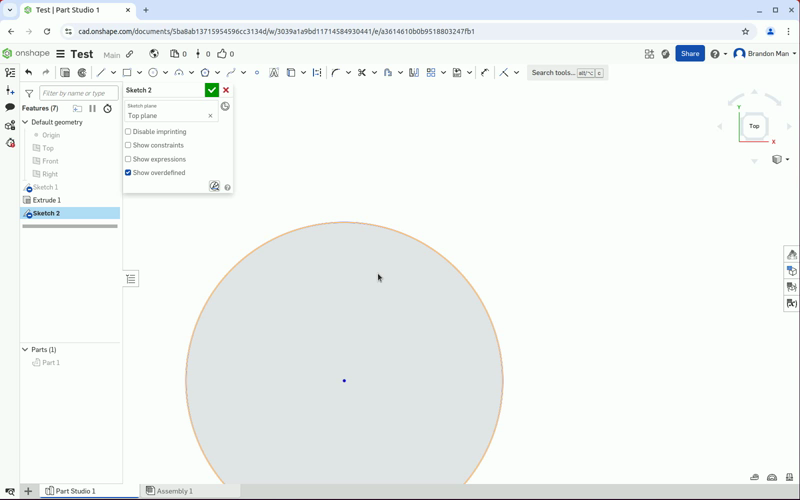
scroll(-6)
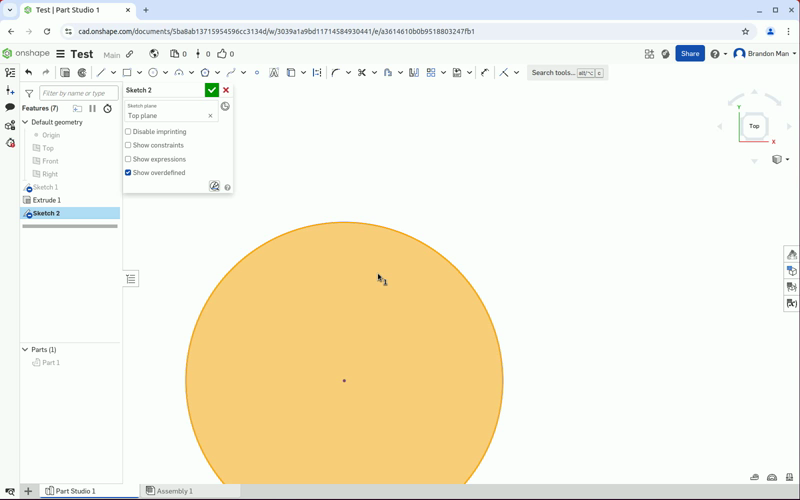
scroll(-6)
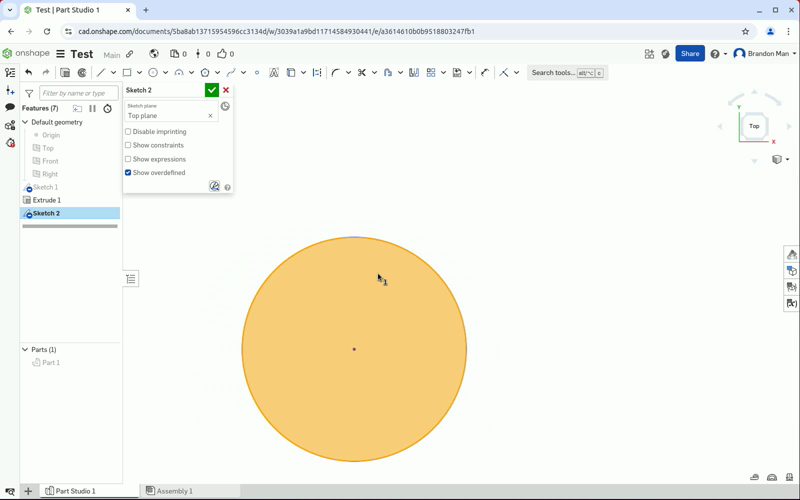
scroll(-6)
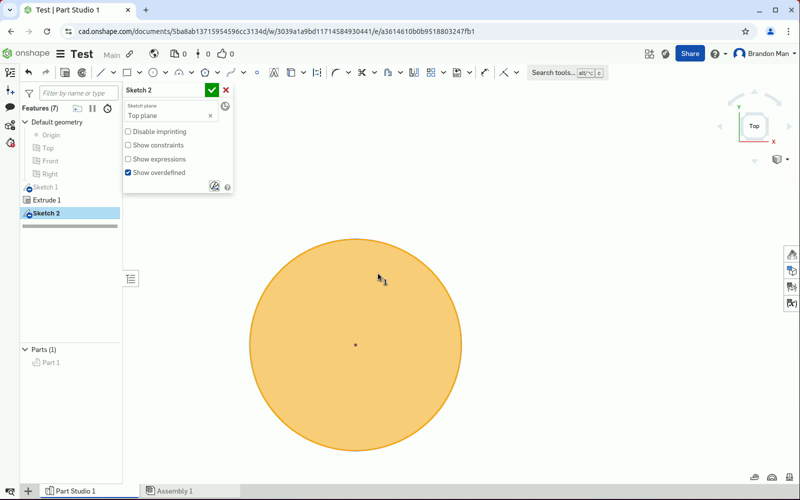
scroll(-6)
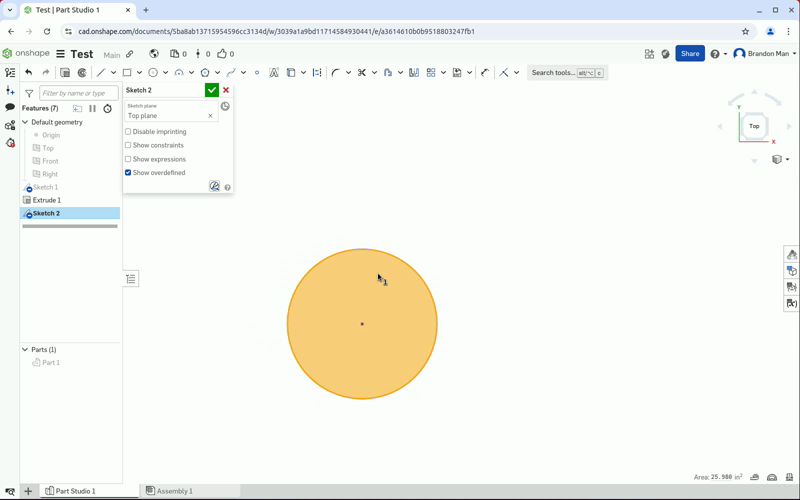
scroll(-6)
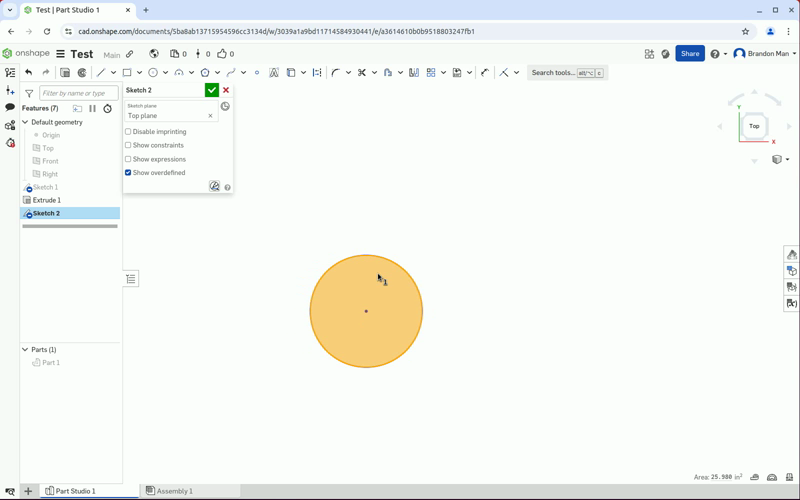
scroll(-6)
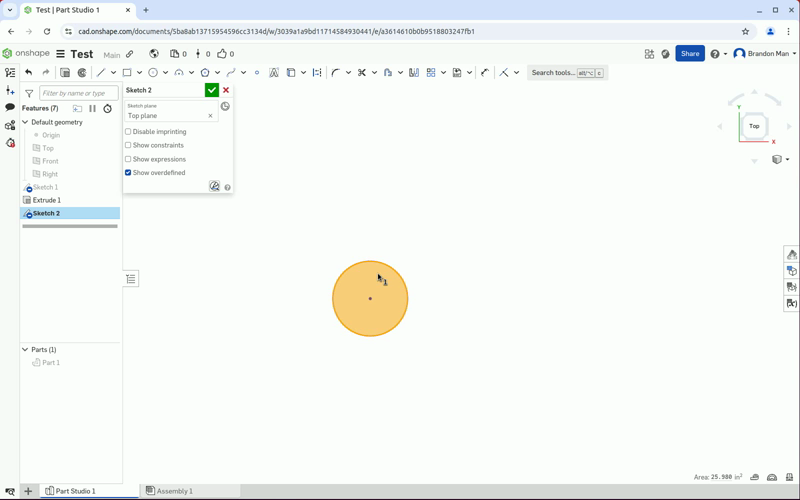
scroll(-6)
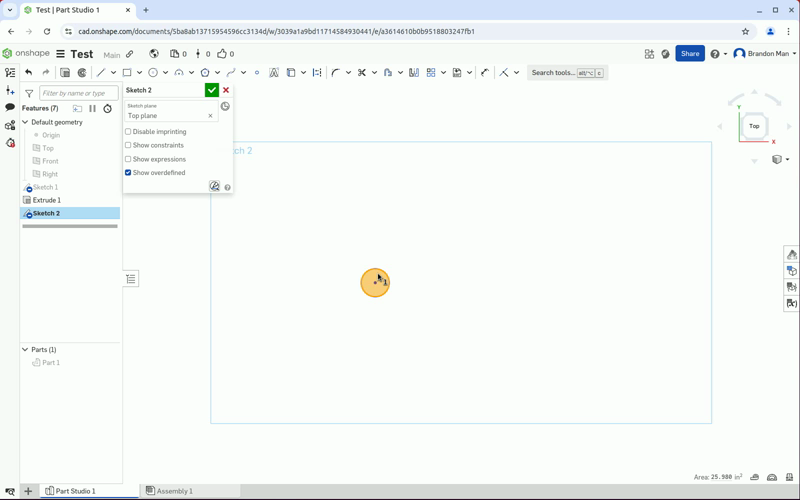
mouse_move(73, 352)
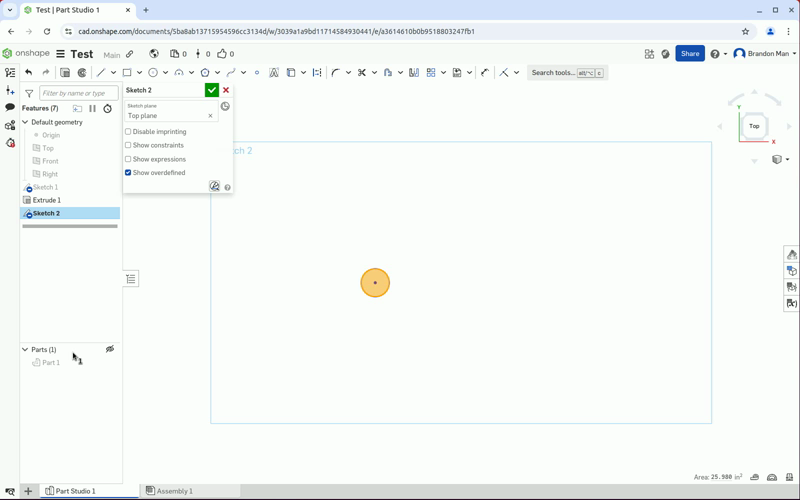
key(shift+y)
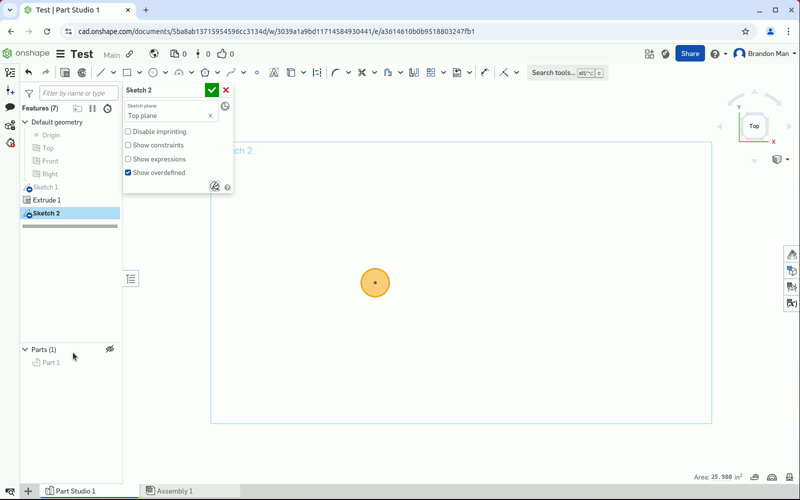
key(shift+e)
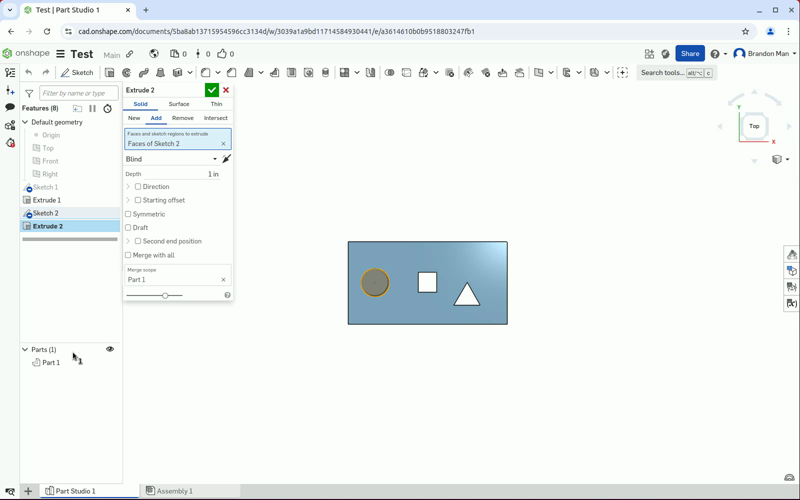
mouse_move(143, 106)
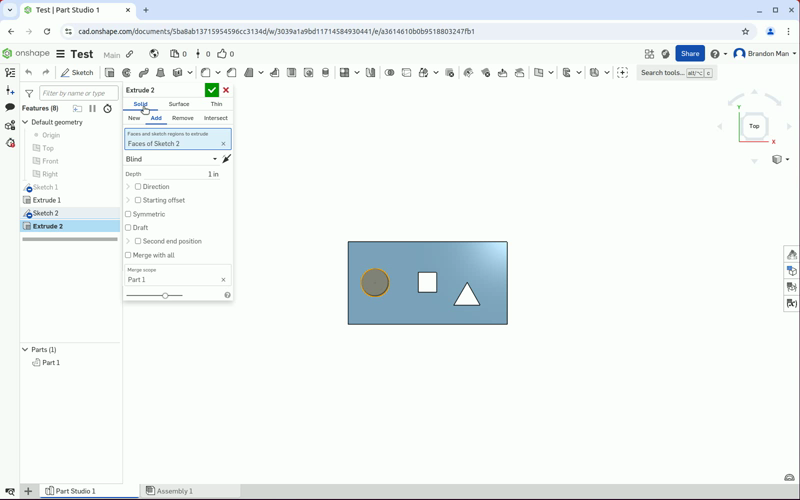
click(143, 106)
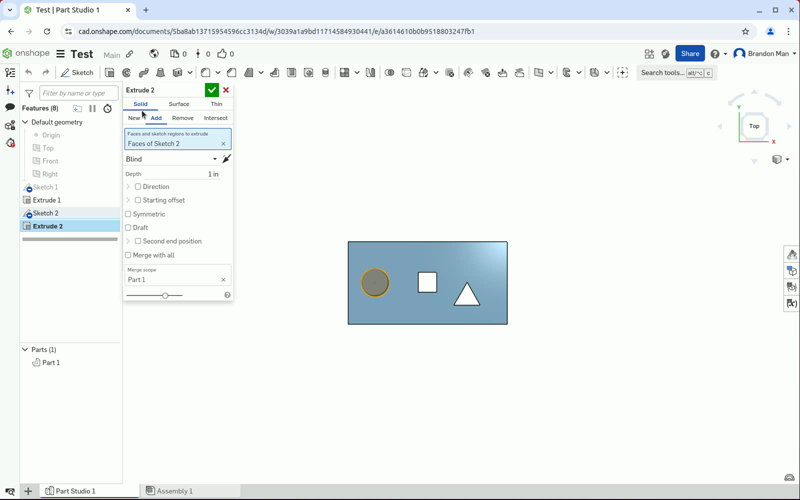
mouse_move(137, 120)
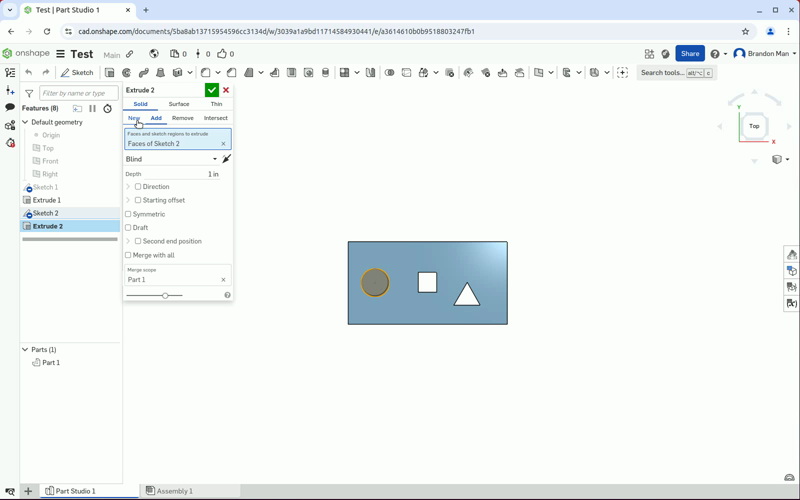
click(137, 120)
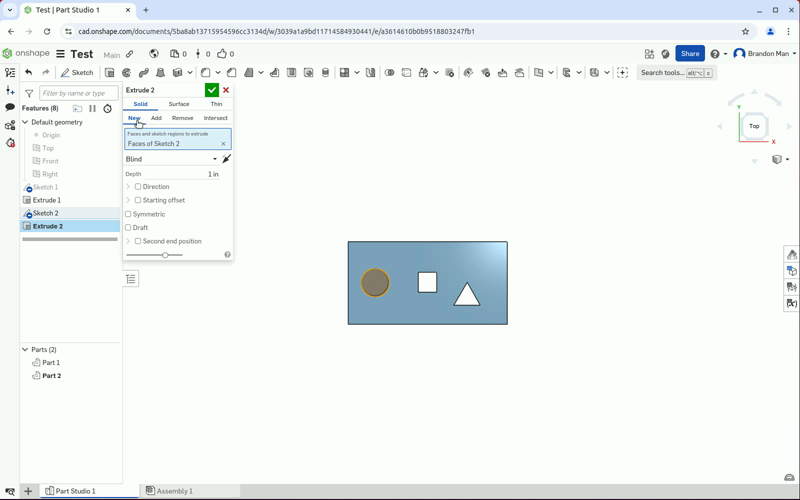
key(tab, 4)
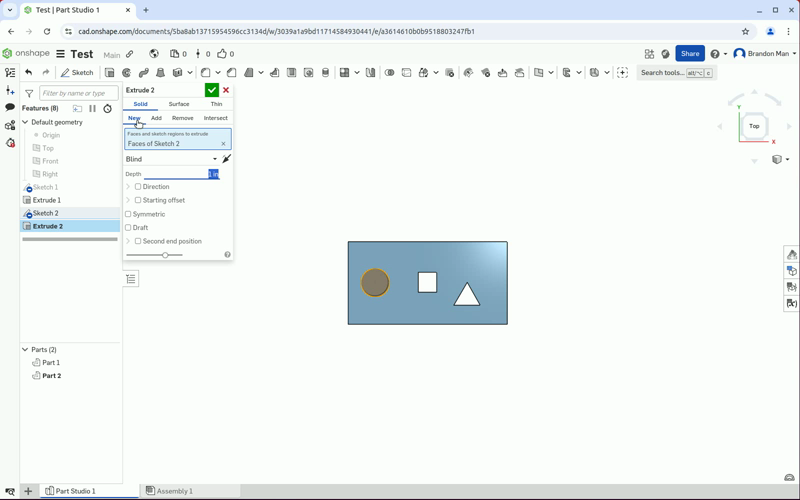
text(4.333)
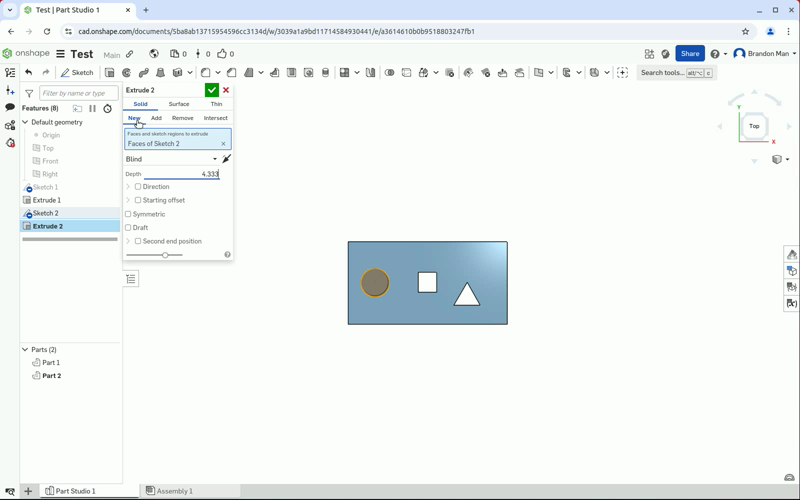
key(enter)
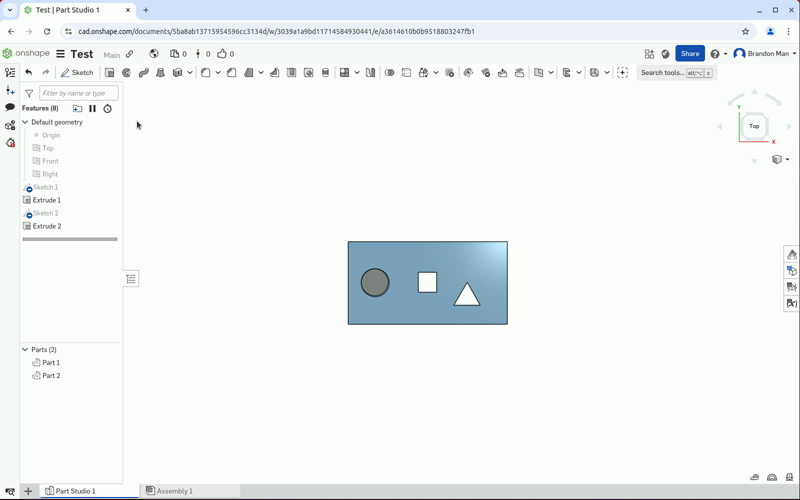
key(shift+h)
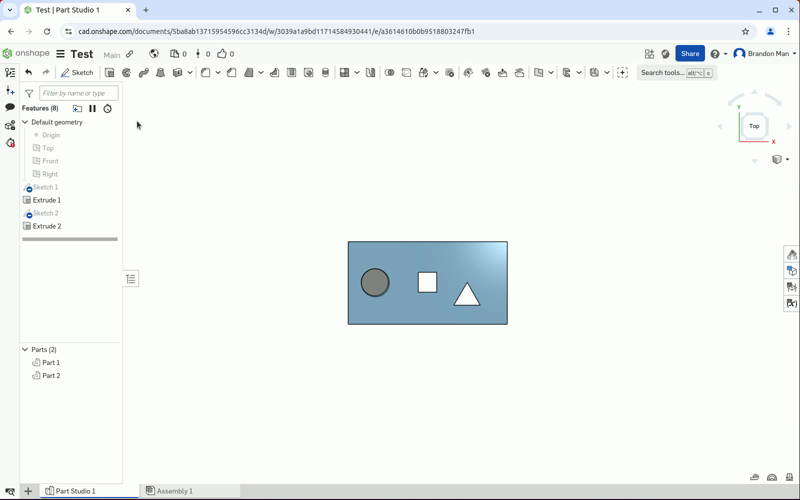
key(shift+h)
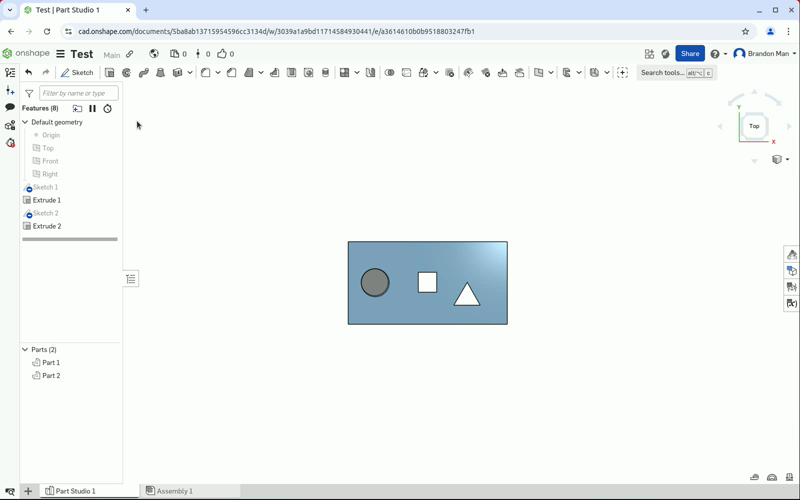
mouse_move(73, 189)
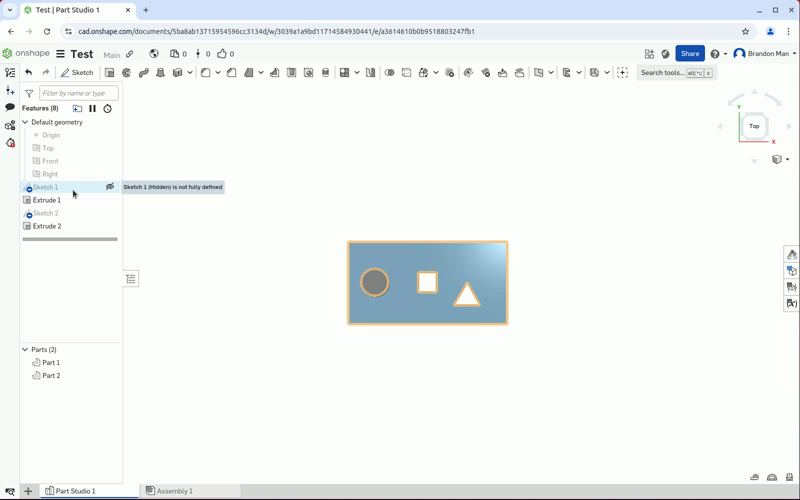
click(73, 189)
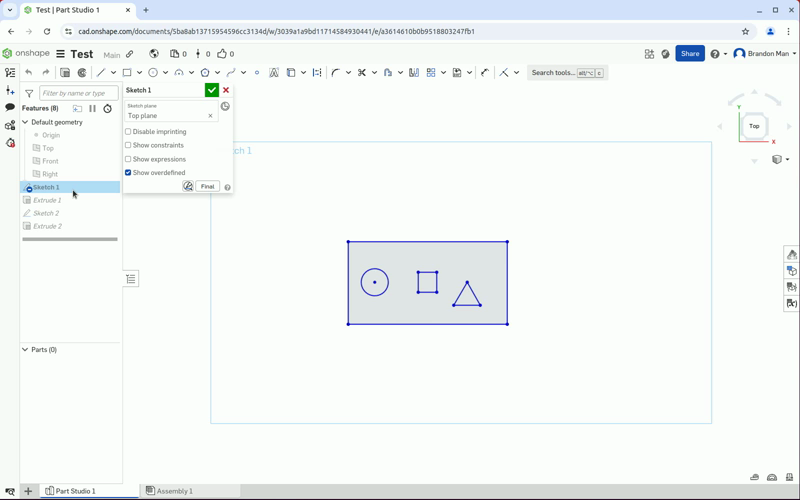
mouse_move(229, 92)
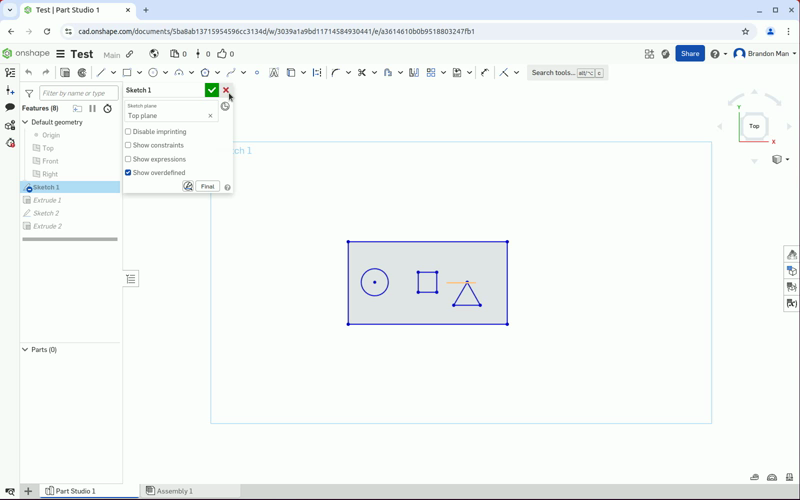
click(229, 92)
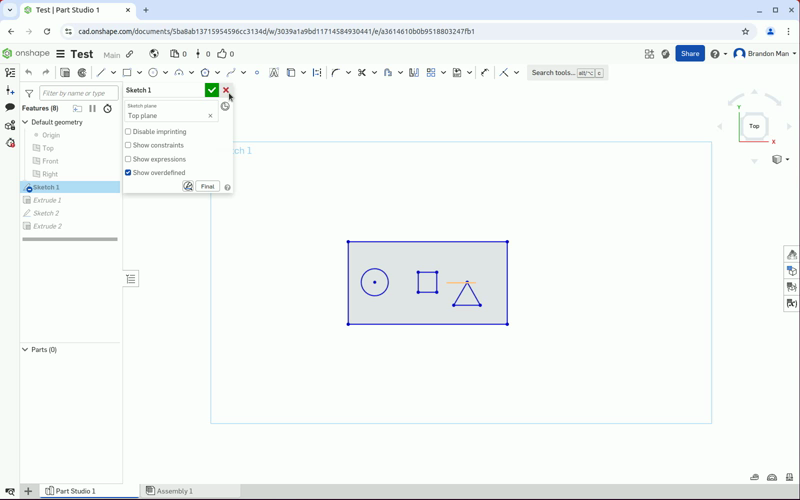
key(shift+s)
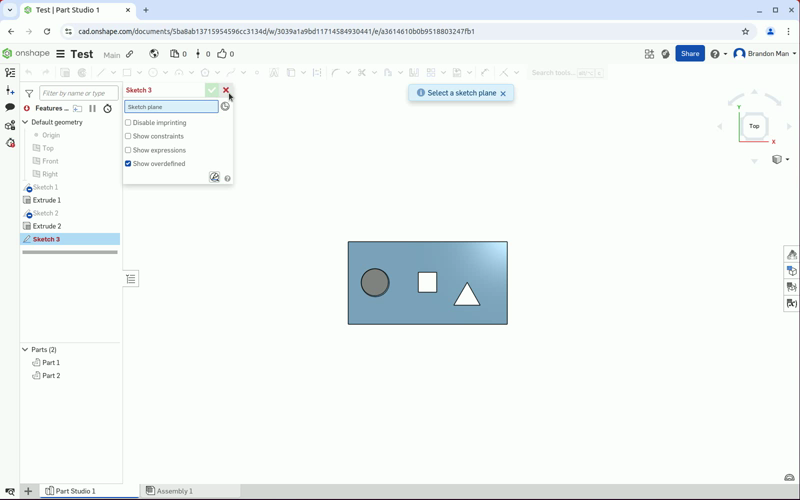
mouse_move(73, 150)
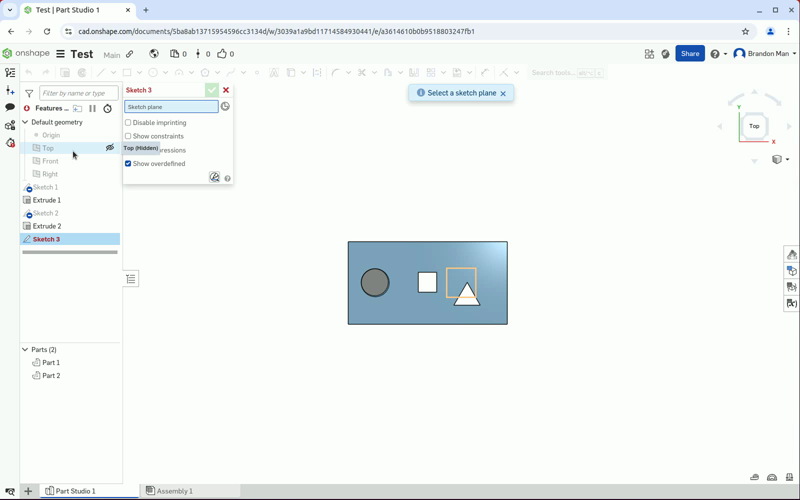
click(73, 150)
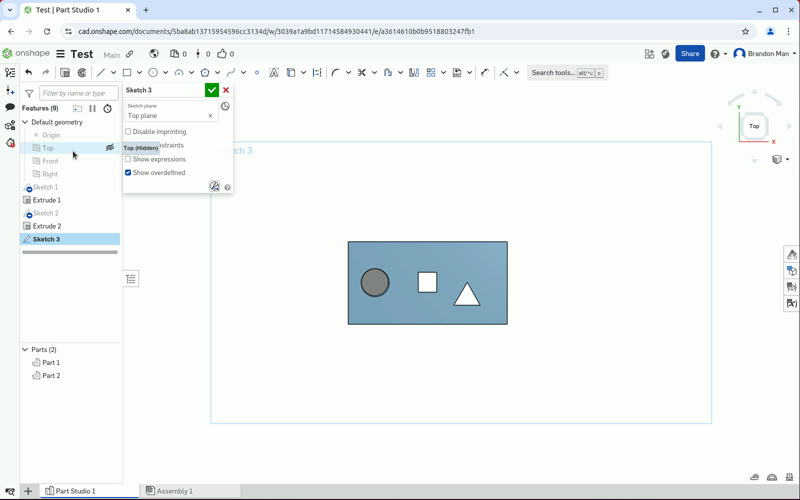
mouse_move(73, 352)
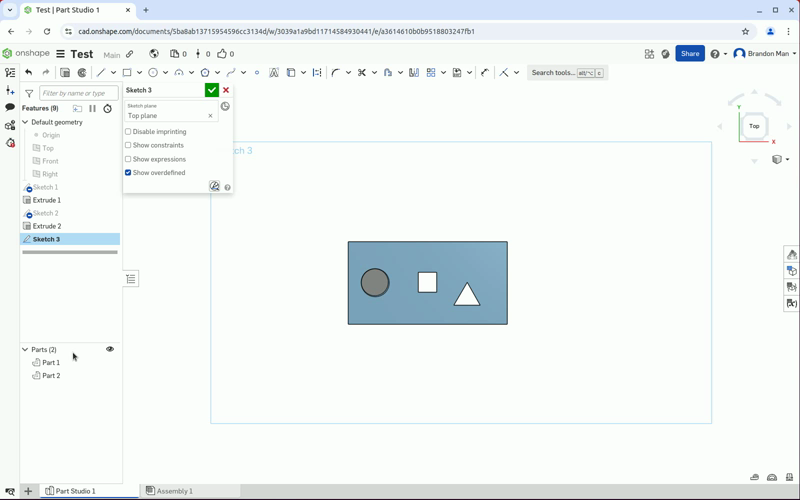
key(y)
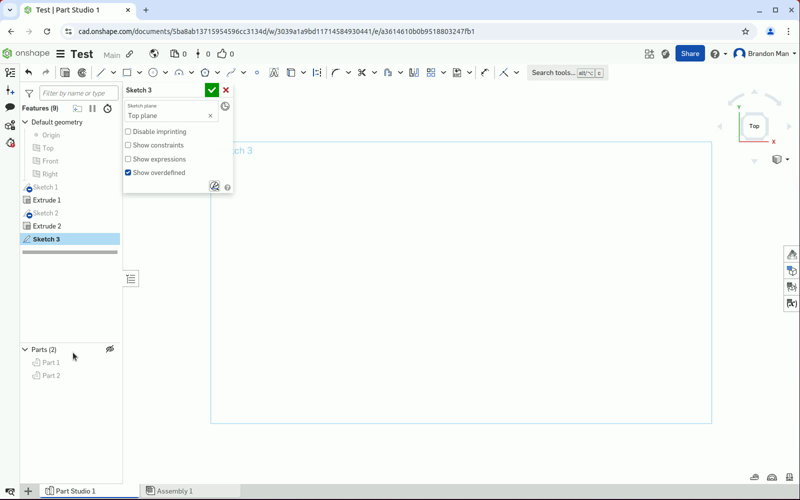
key(c)
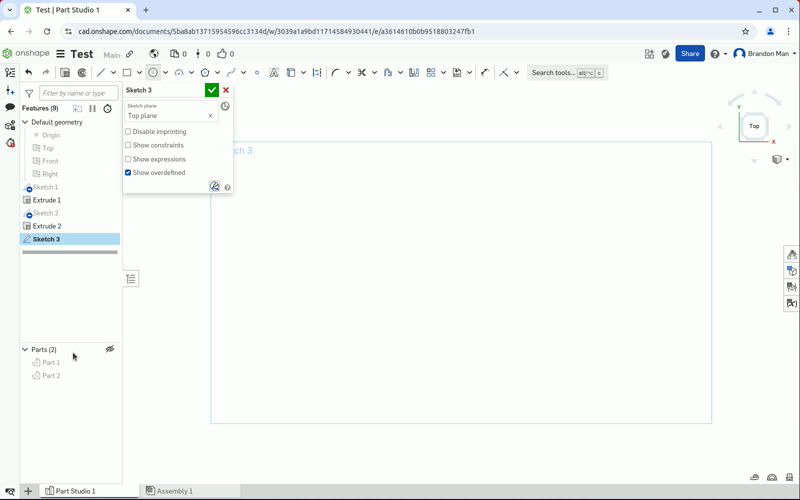
key_down(shift)
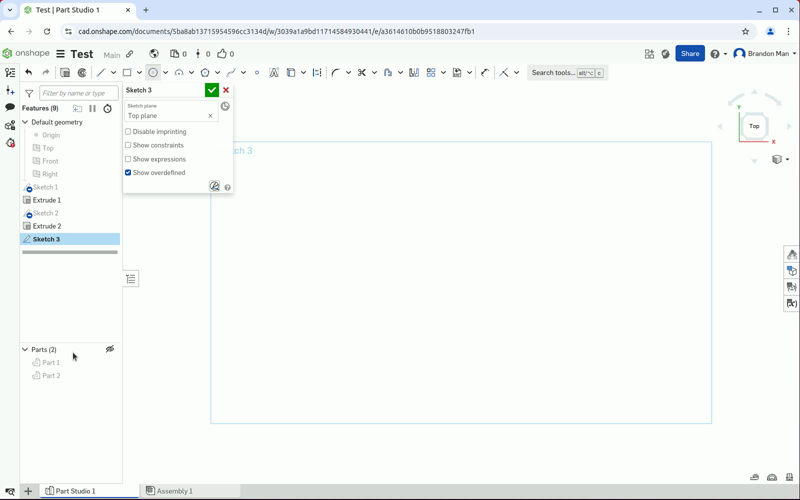
mouse_move(375, 282)
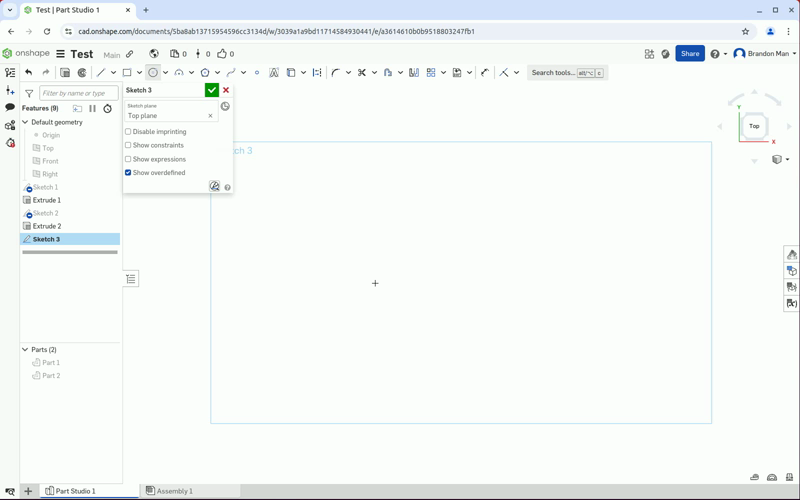
click(375, 282)
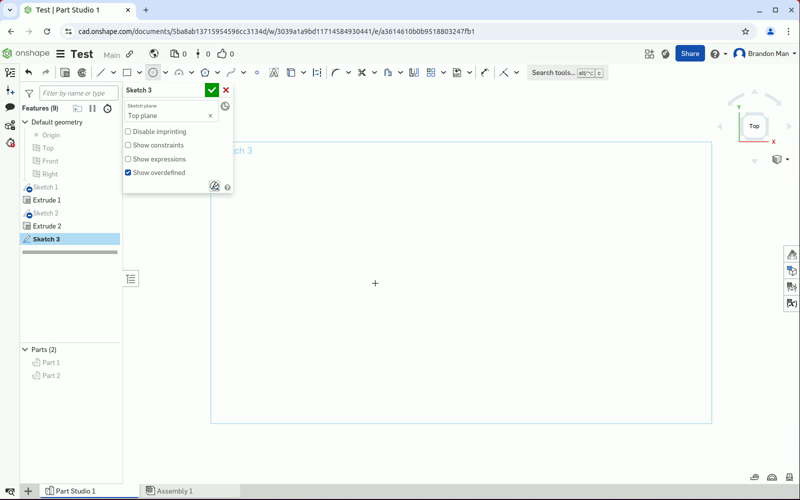
key_up(shift)
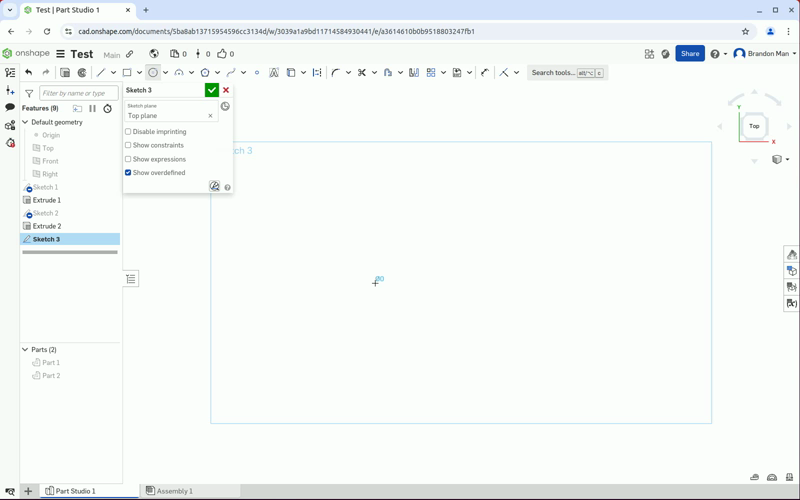
mouse_move(389, 282)
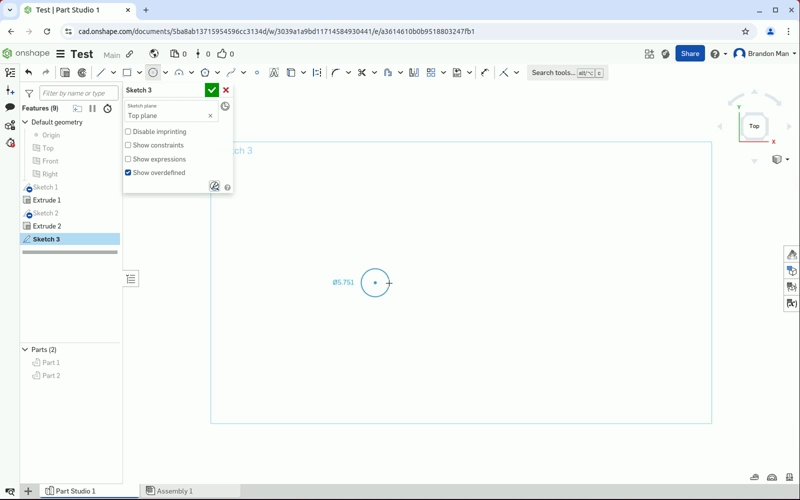
click(389, 282)
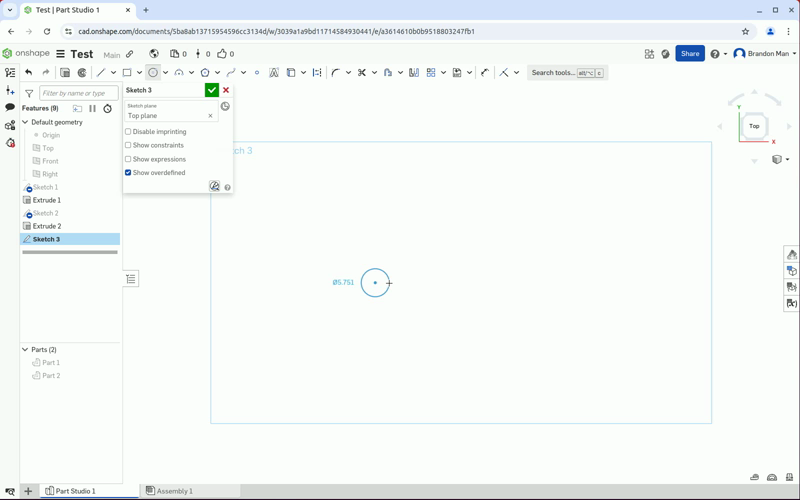
key(esc)
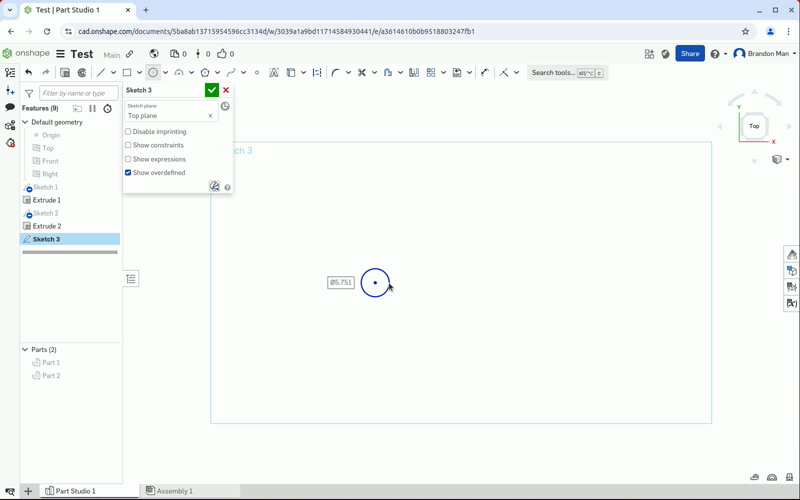
mouse_move(372, 287)
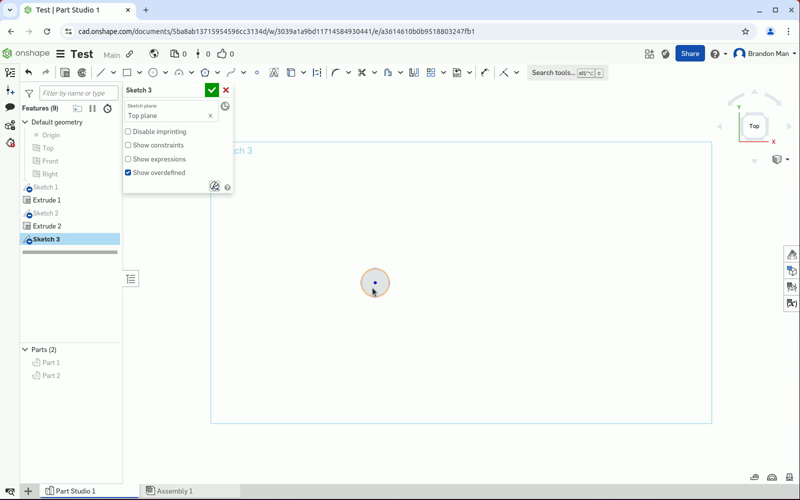
scroll(6)
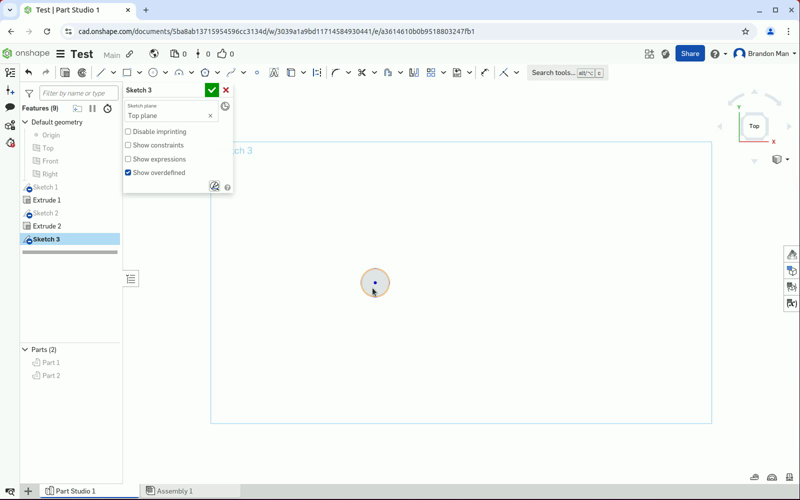
scroll(6)
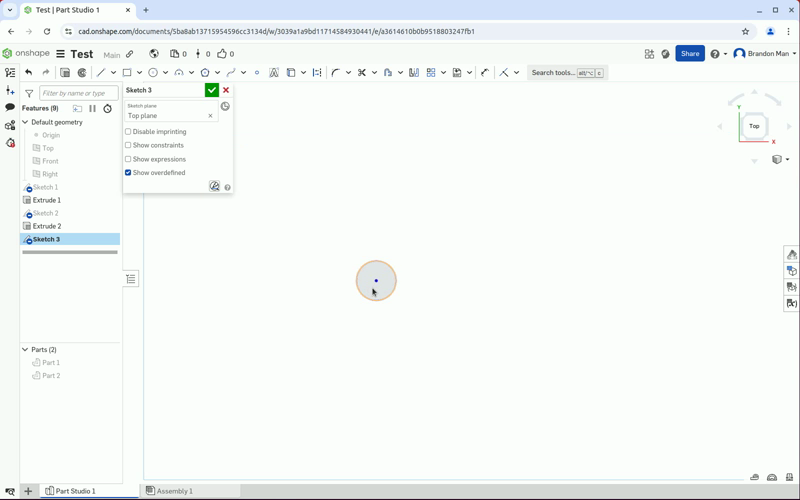
scroll(6)
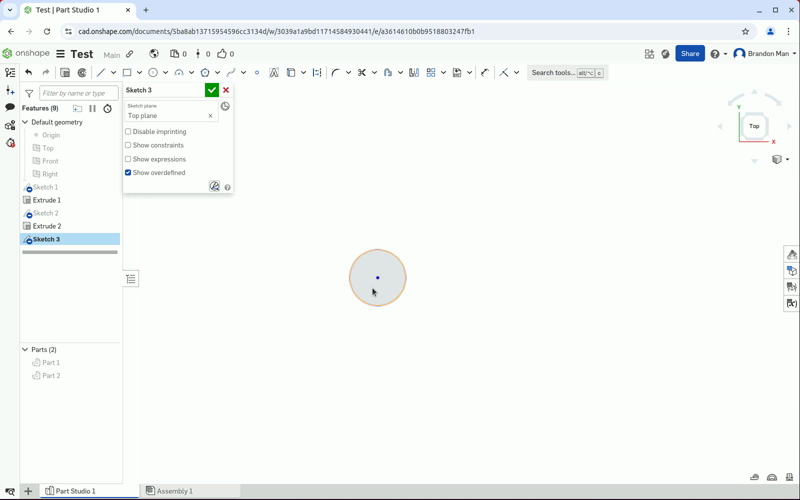
scroll(6)
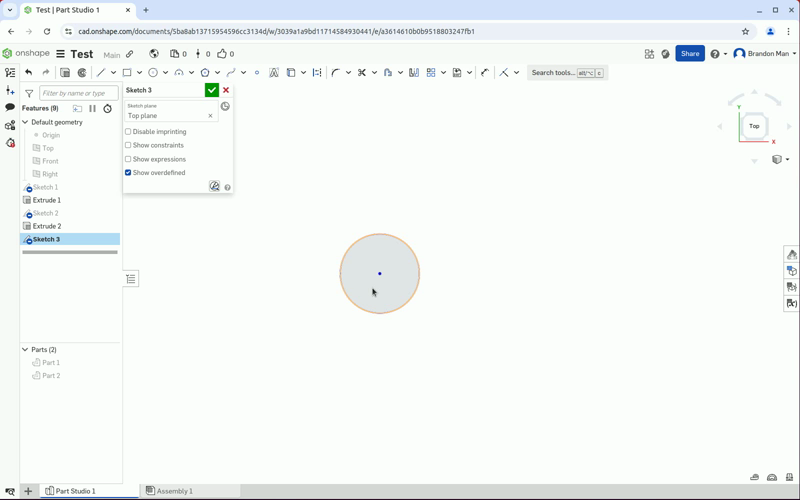
scroll(6)
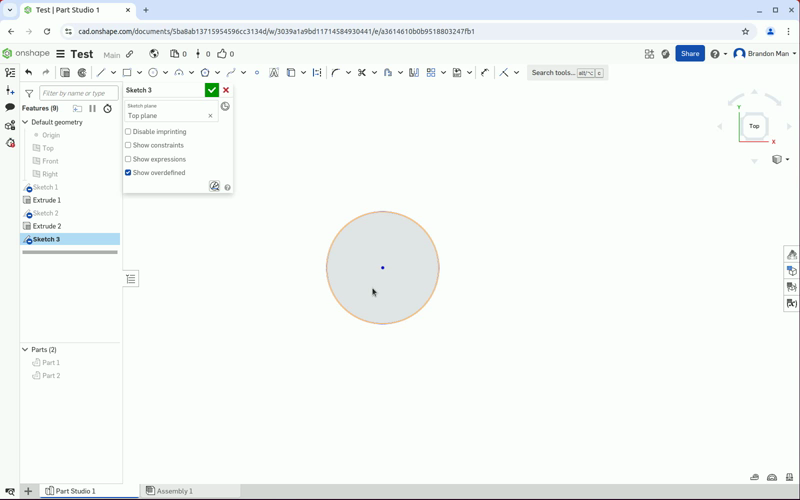
scroll(6)
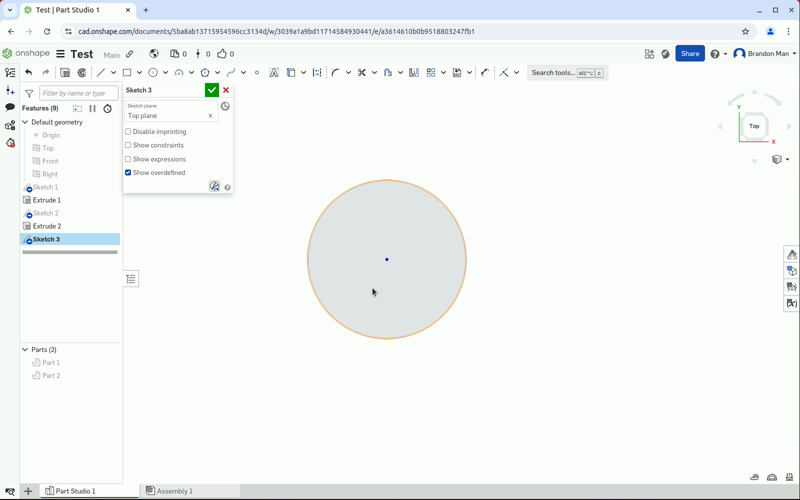
scroll(6)
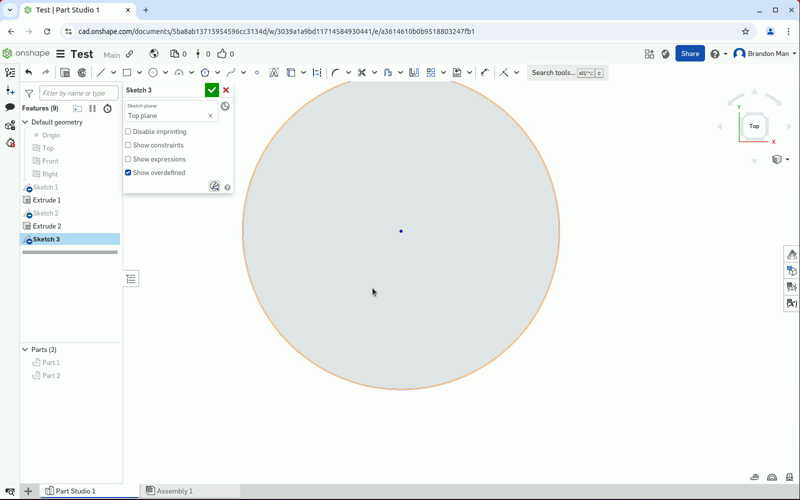
click(372, 287)
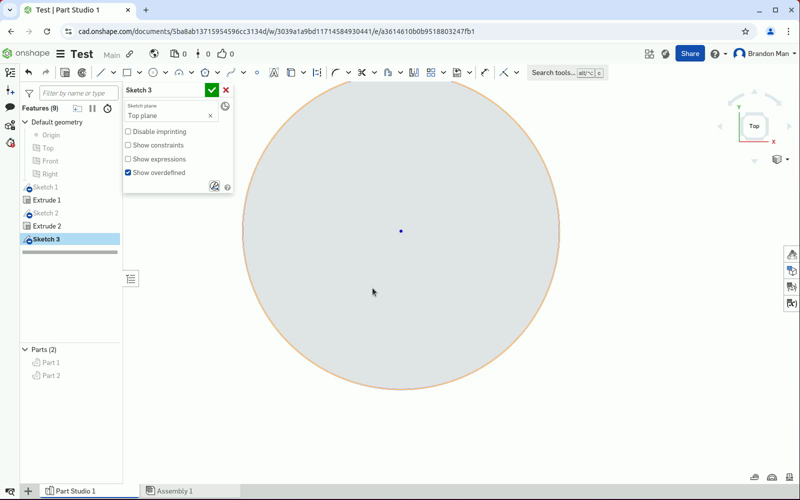
scroll(-6)
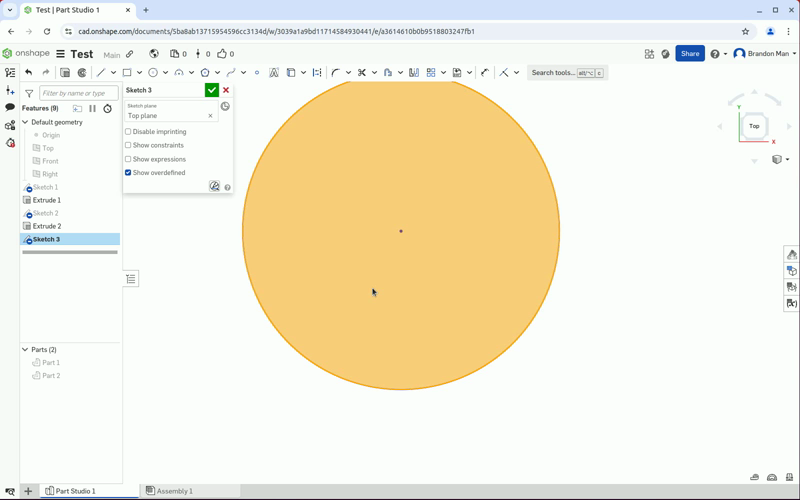
scroll(-6)
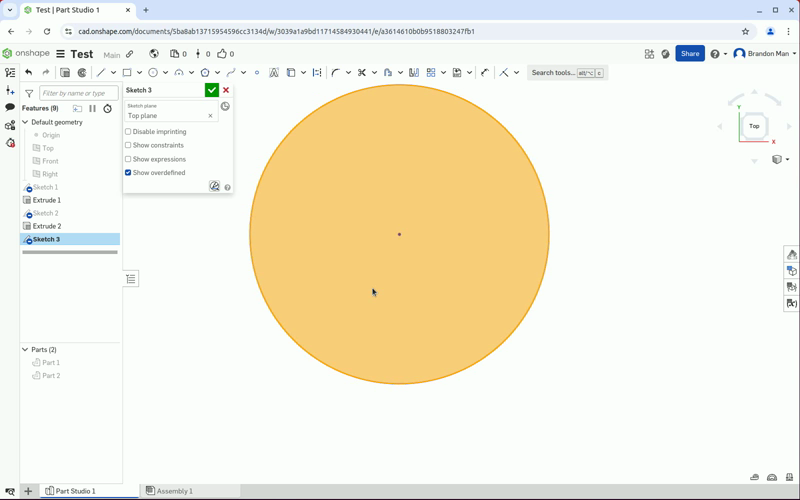
scroll(-6)
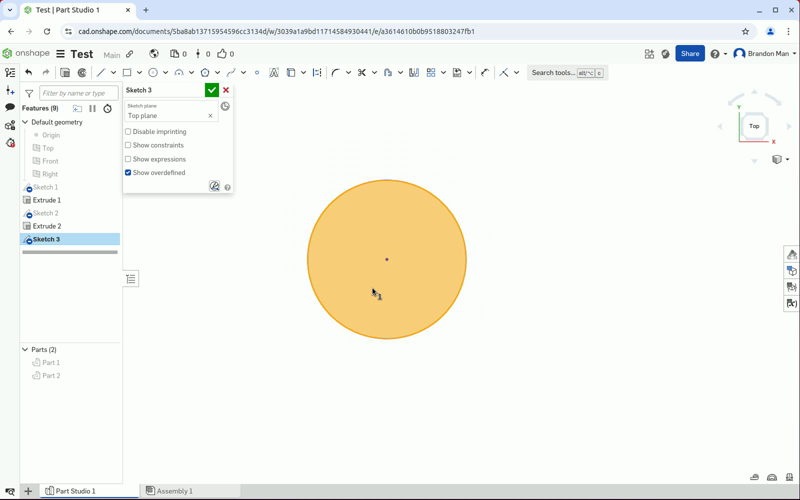
scroll(-6)
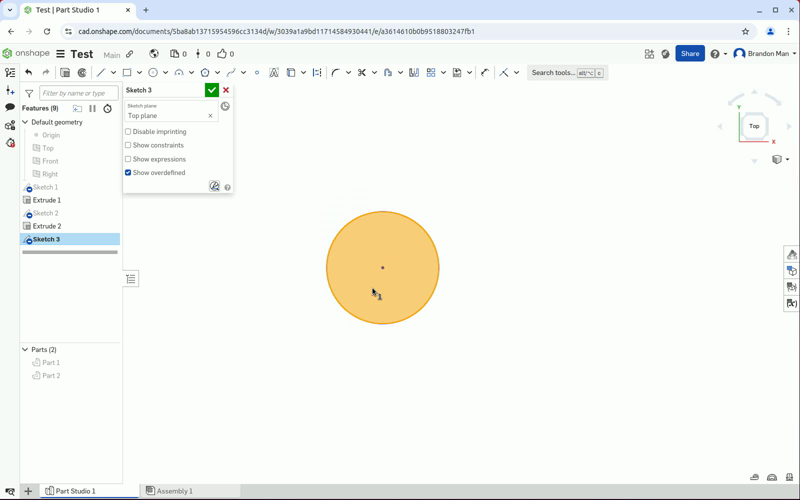
scroll(-6)
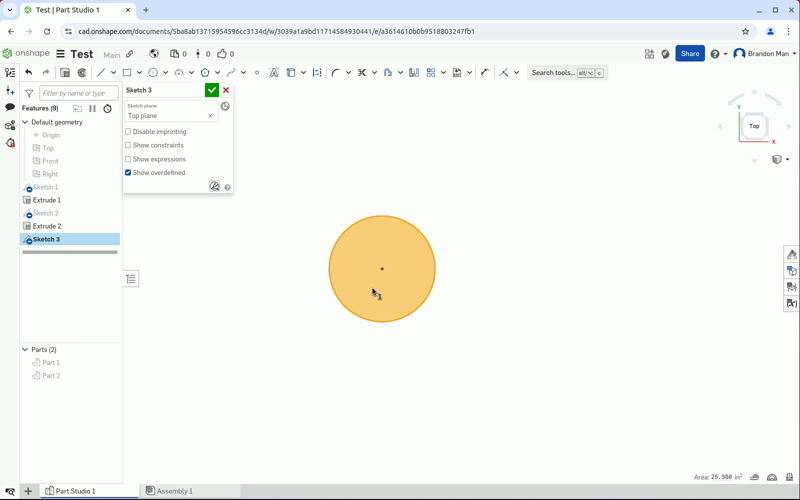
scroll(-6)
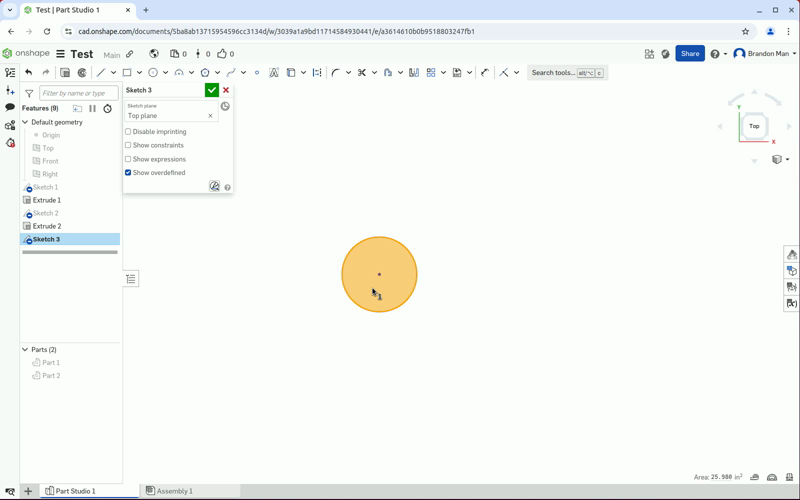
scroll(-6)
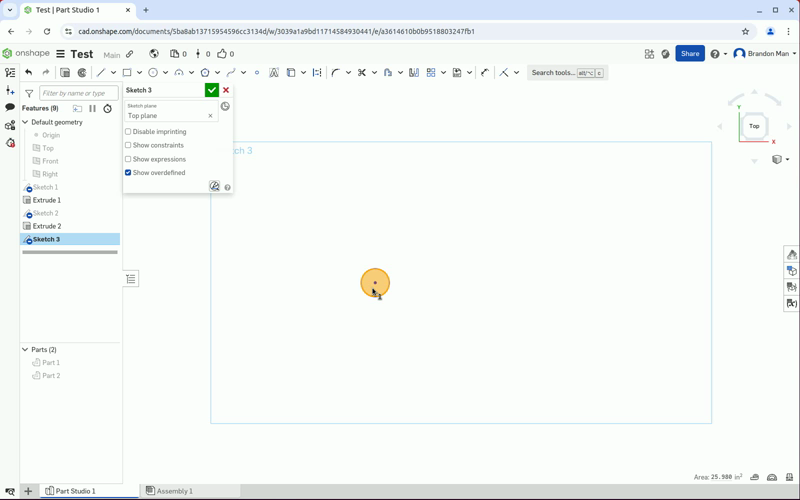
mouse_move(73, 352)
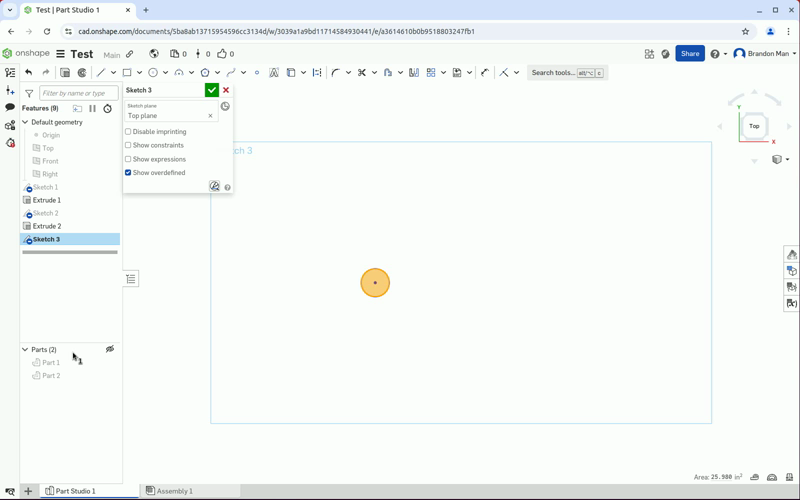
key(shift+y)
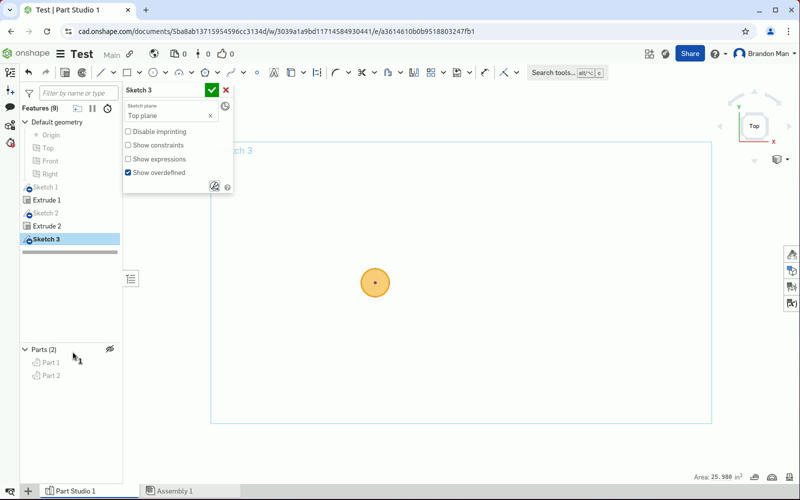
key(shift+e)
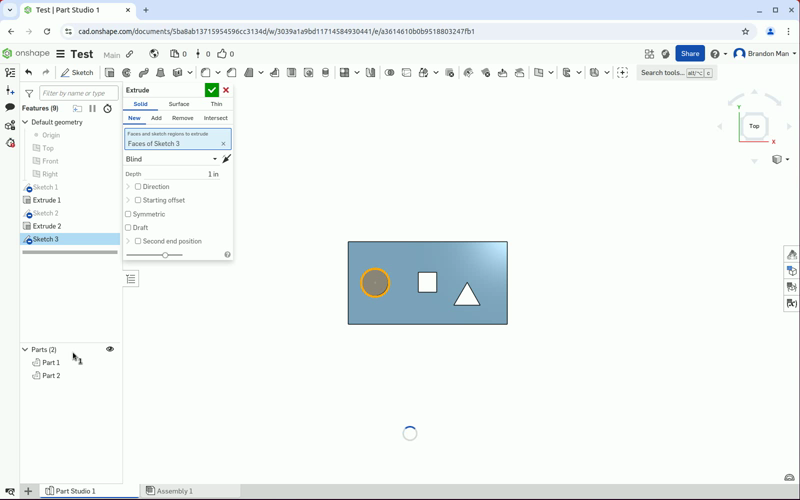
mouse_move(143, 106)
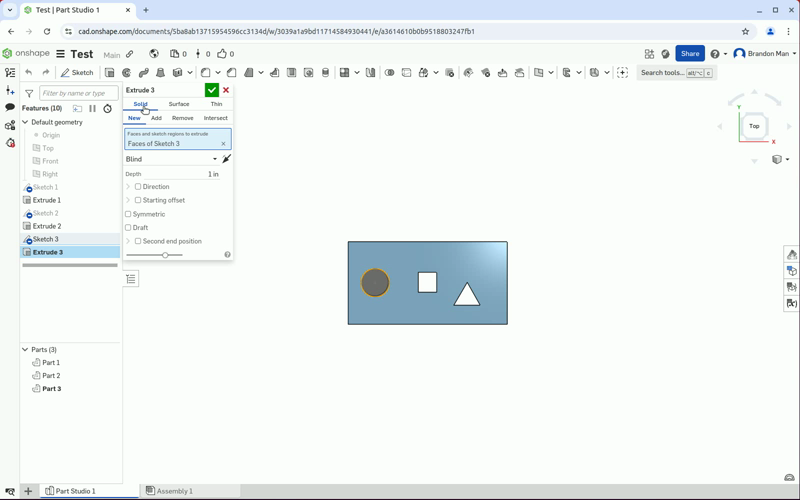
click(143, 106)
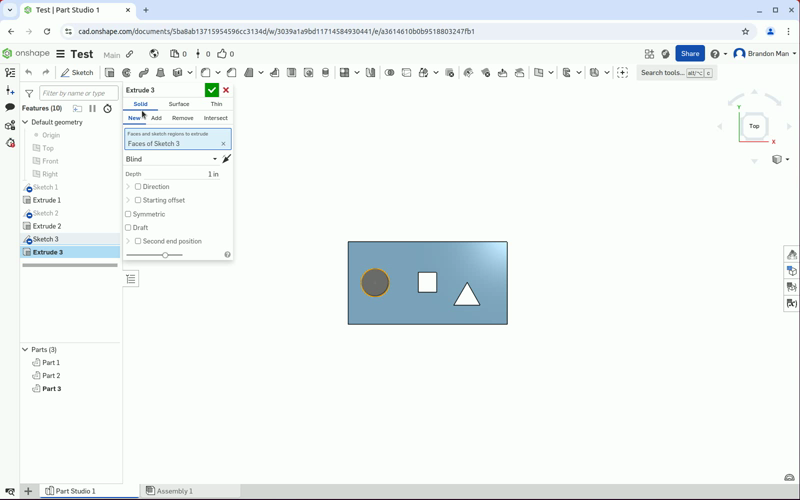
mouse_move(137, 120)
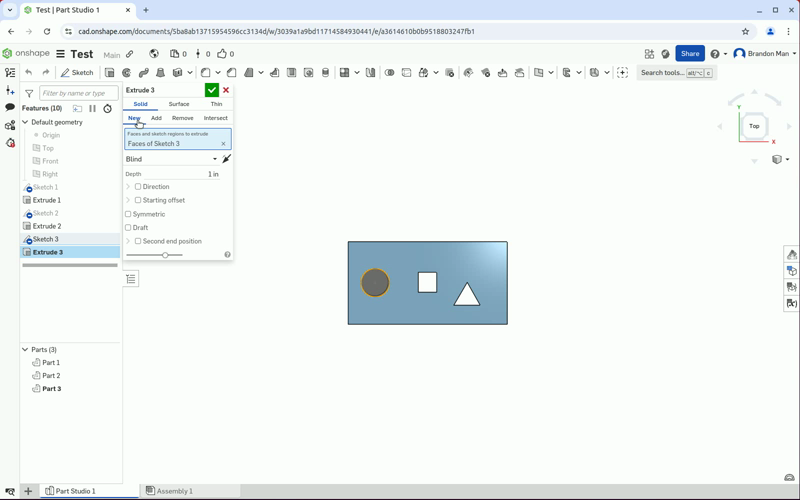
click(137, 120)
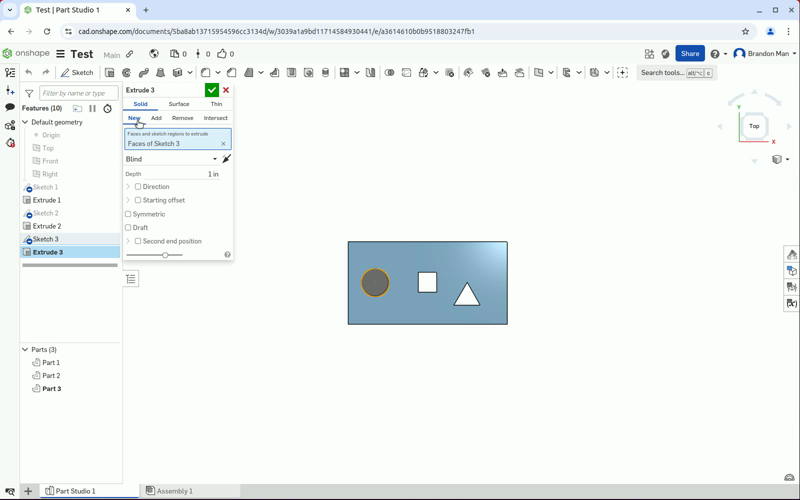
key(tab, 4)
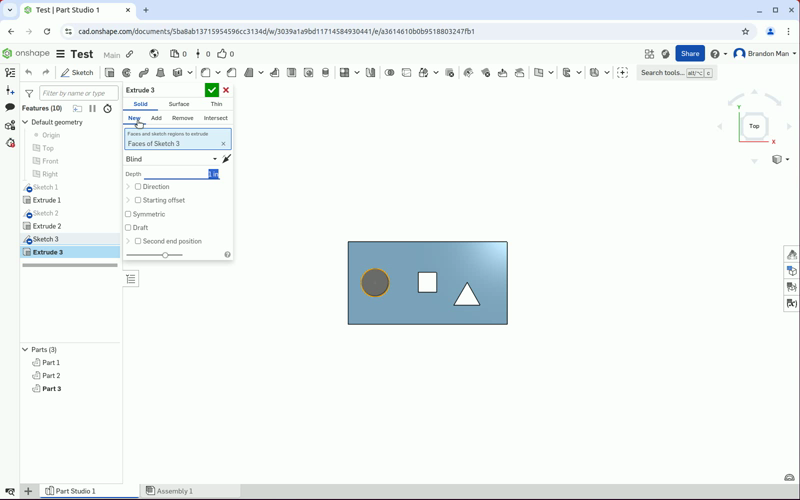
text(-6.74)
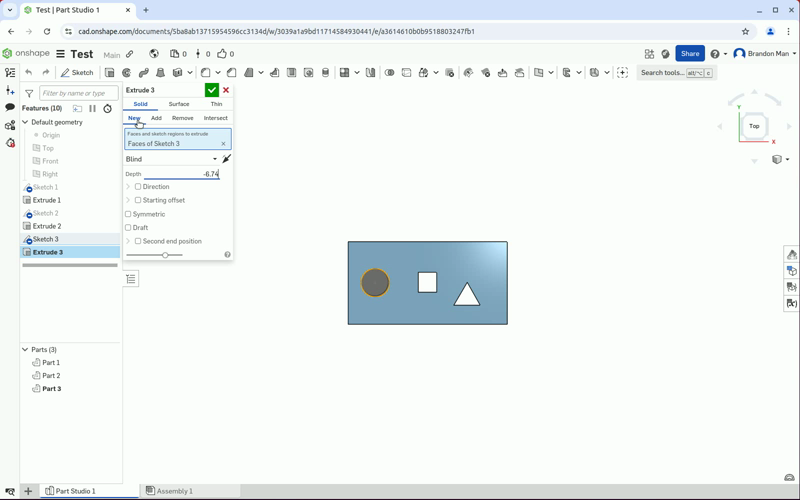
key(enter)
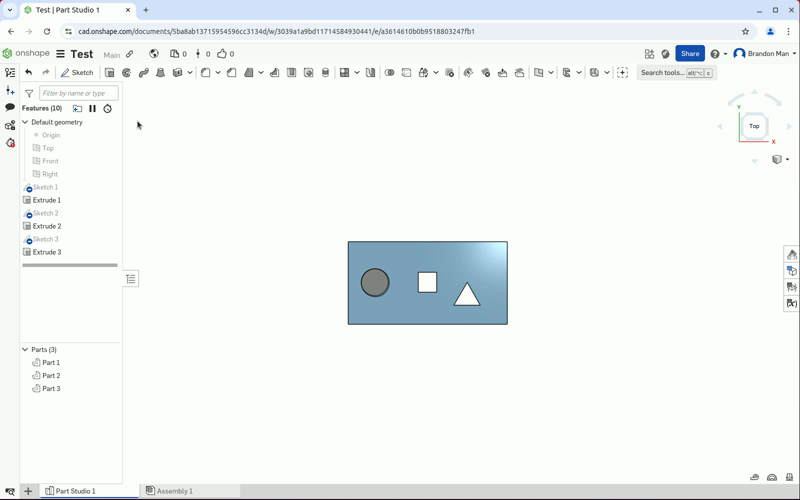
key(shift+h)
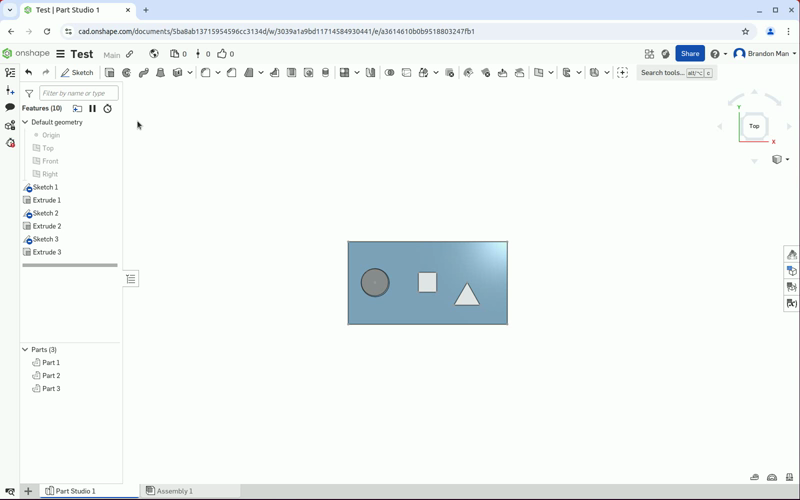
key(shift+h)
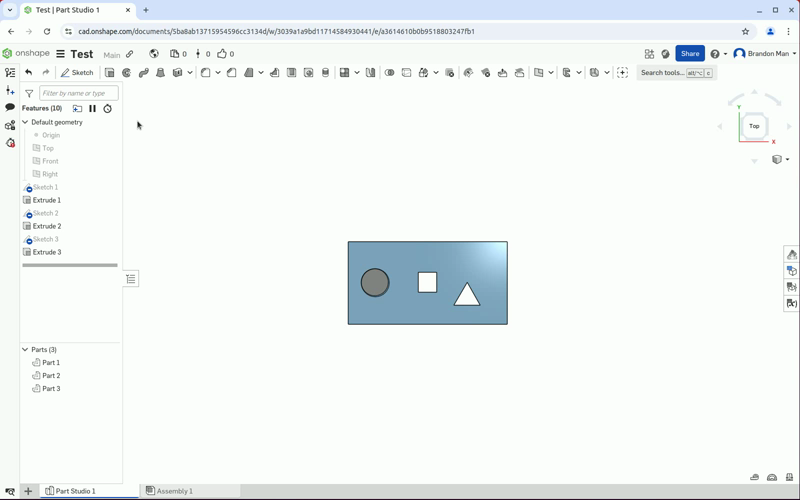
mouse_move(73, 189)
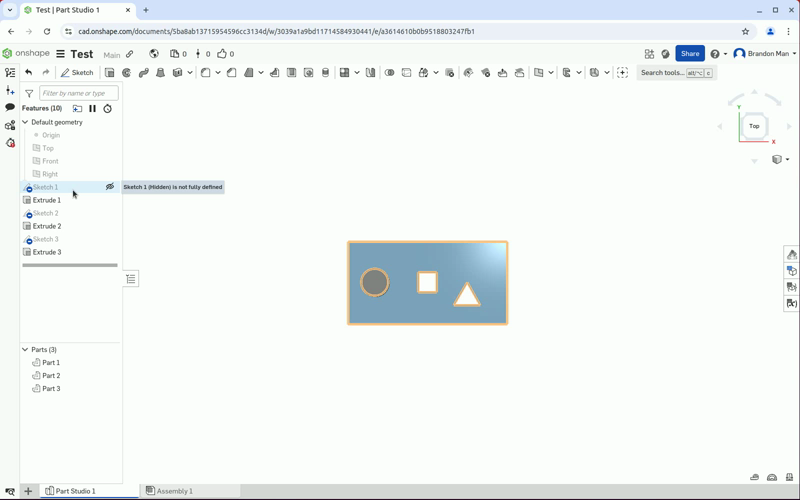
click(73, 189)
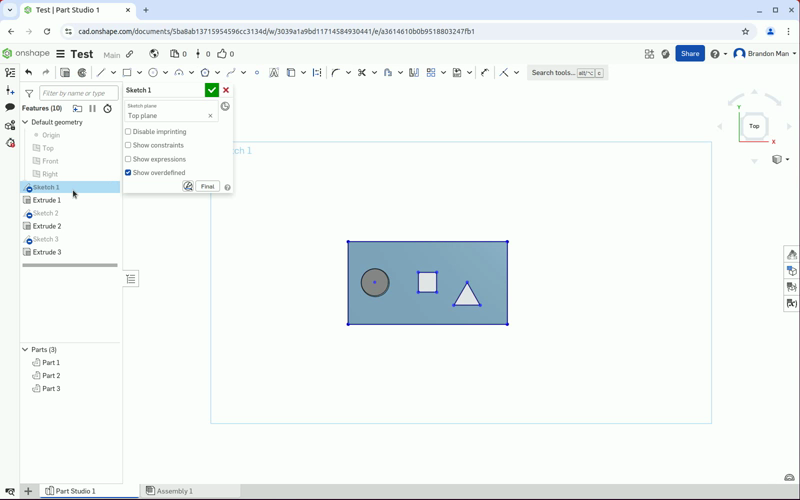
mouse_move(229, 92)
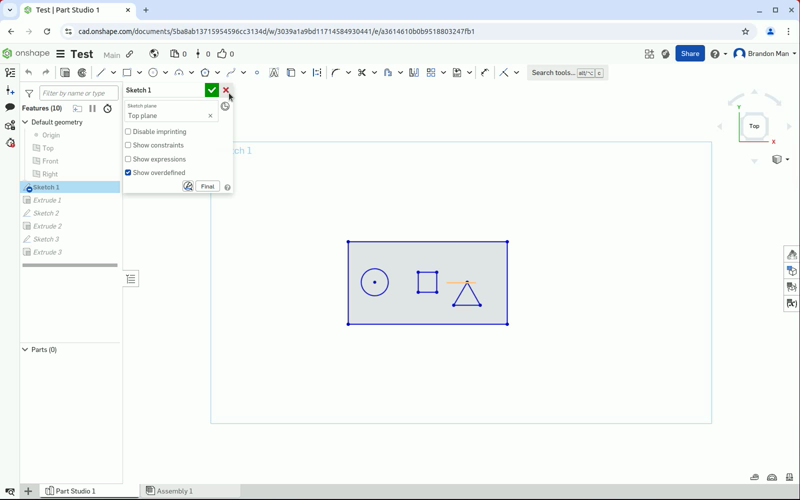
click(229, 92)
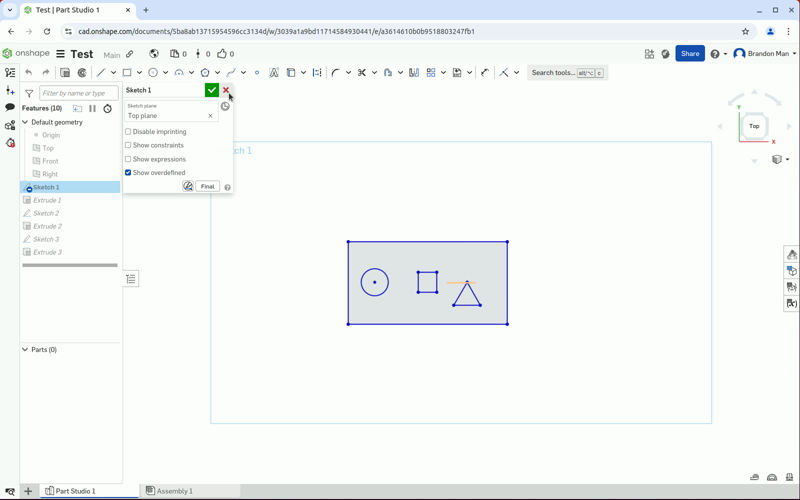
key(shift+s)
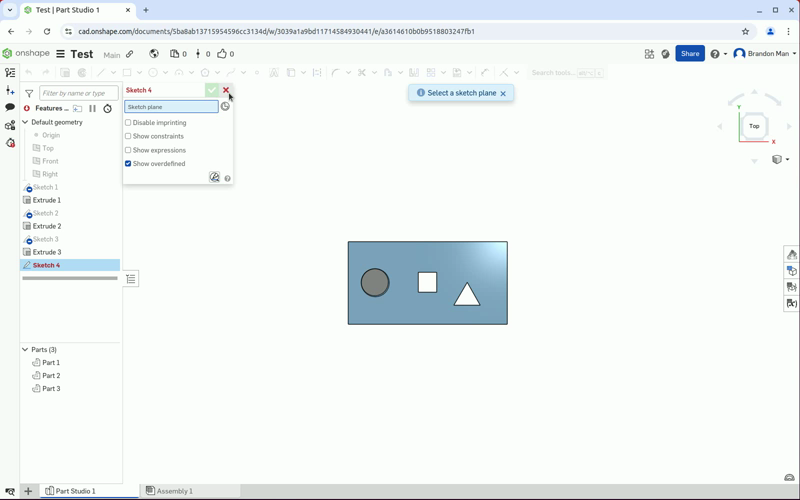
mouse_move(73, 150)
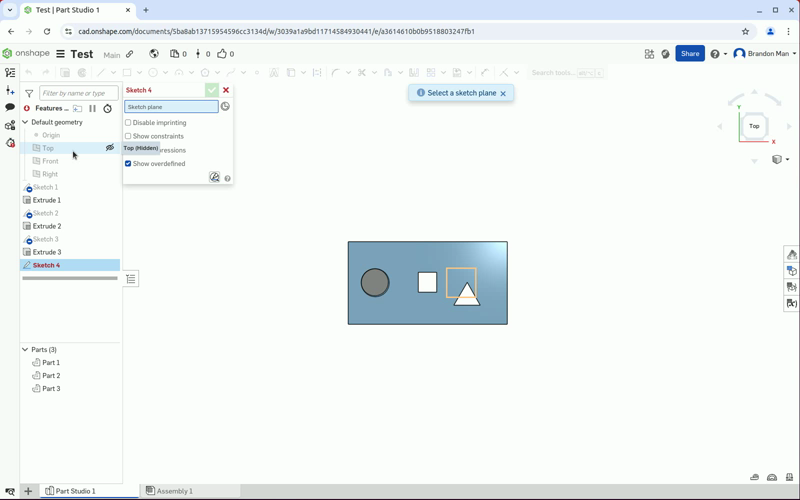
click(73, 150)
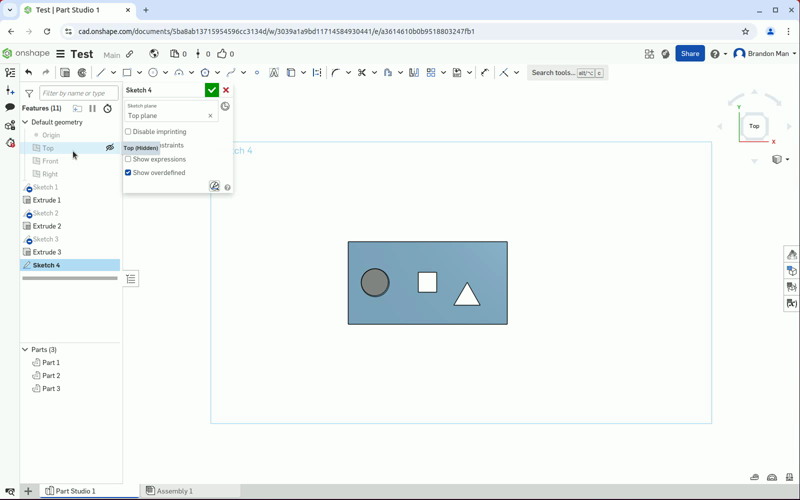
mouse_move(73, 352)
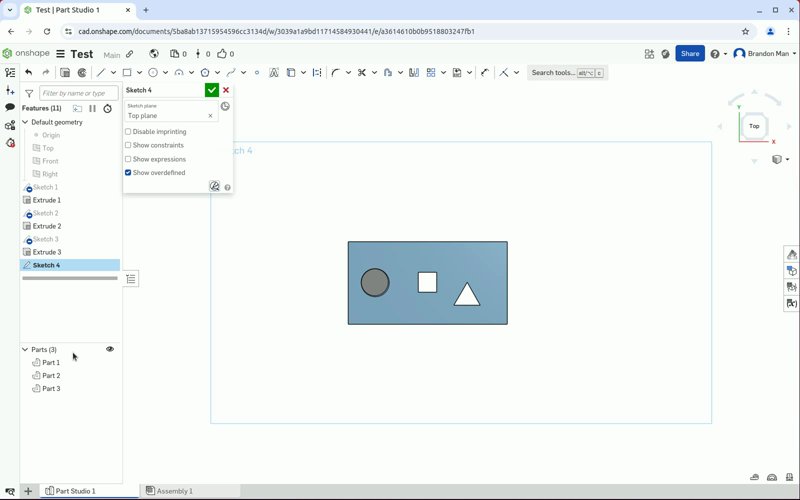
key(y)
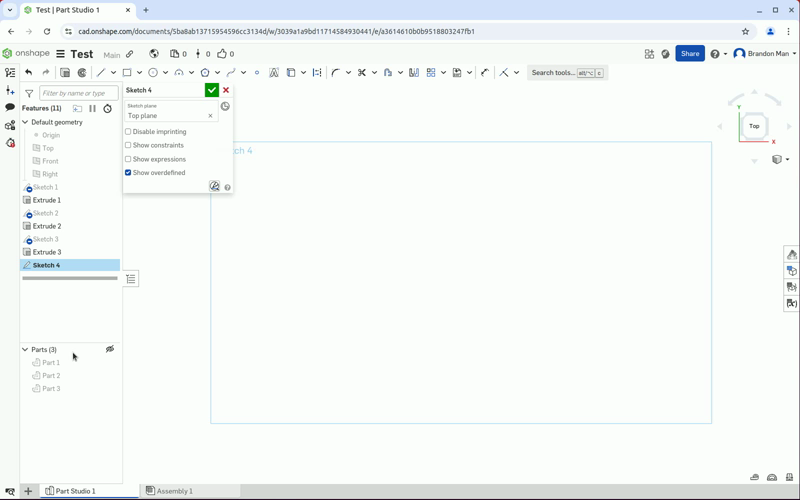
key(l)
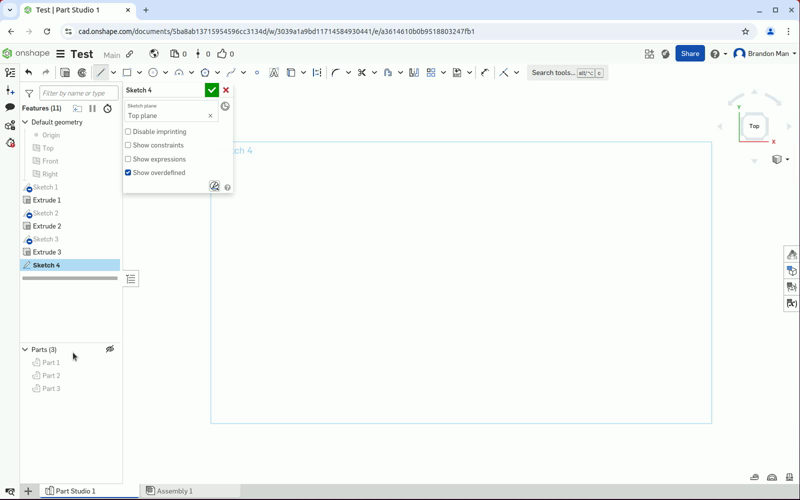
key_down(shift)
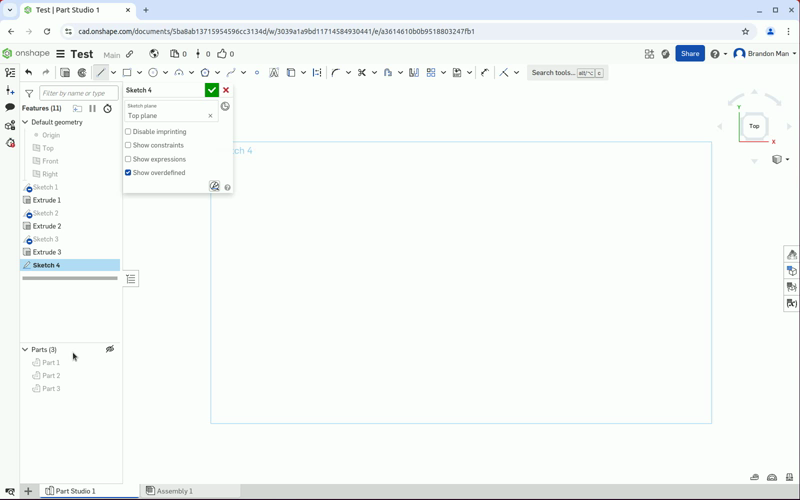
mouse_move(417, 292)
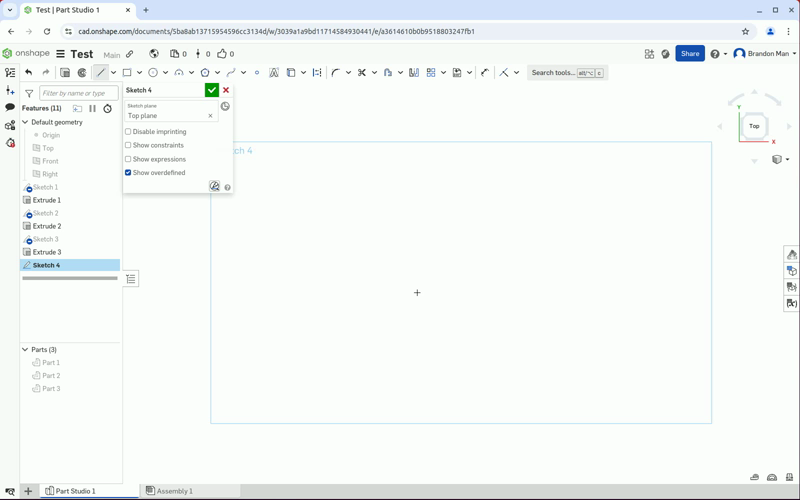
click(417, 292)
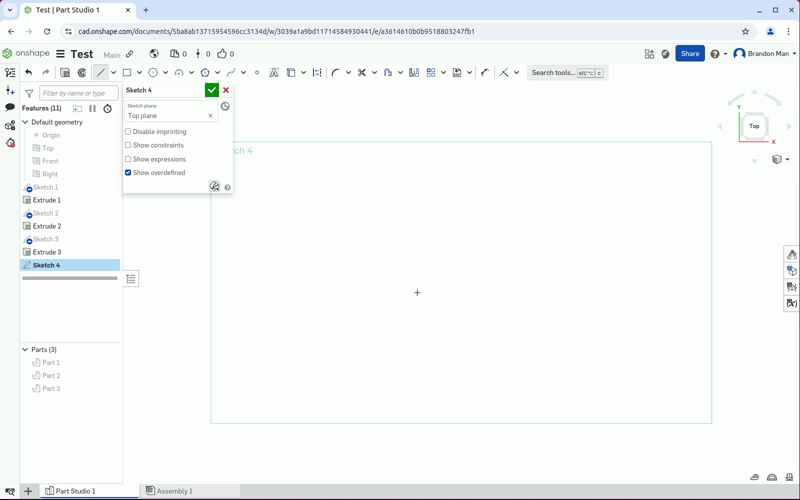
key_up(shift)
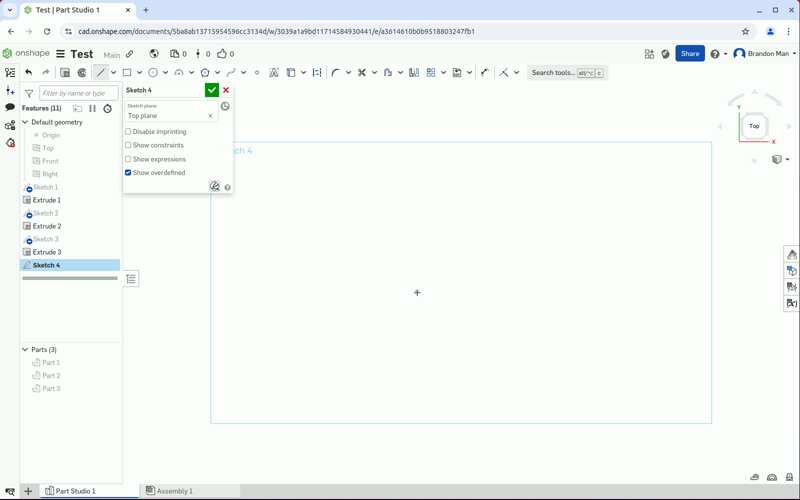
key_down(shift)
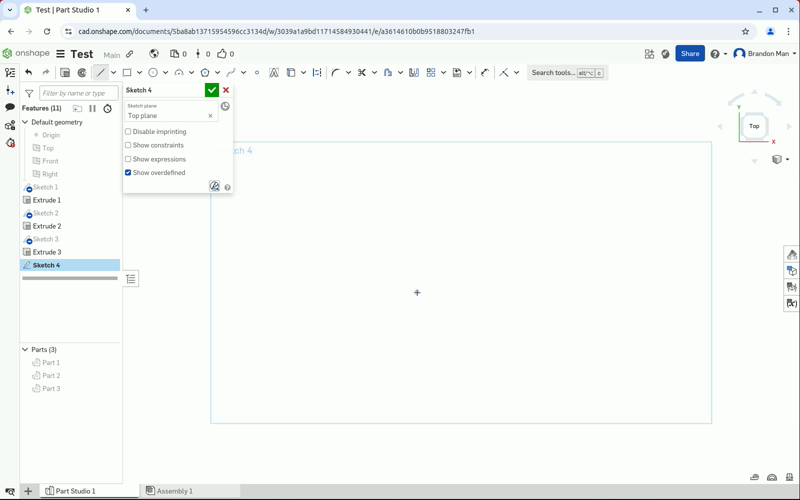
mouse_move(447, 292)
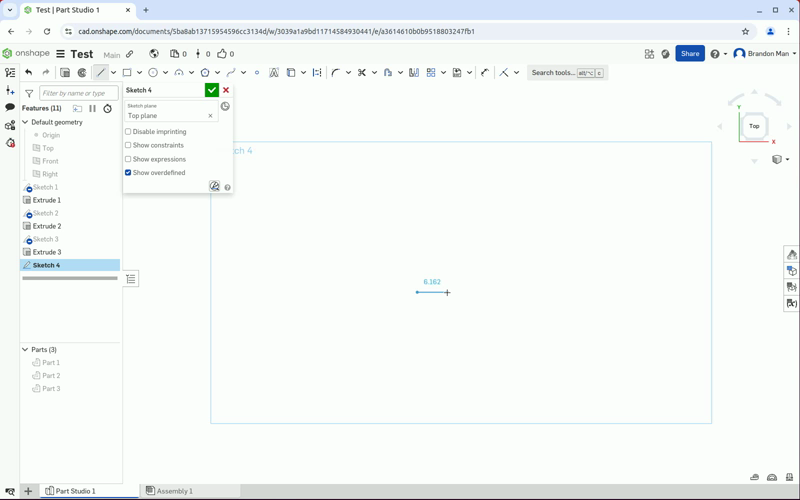
mouse_move(438, 292)
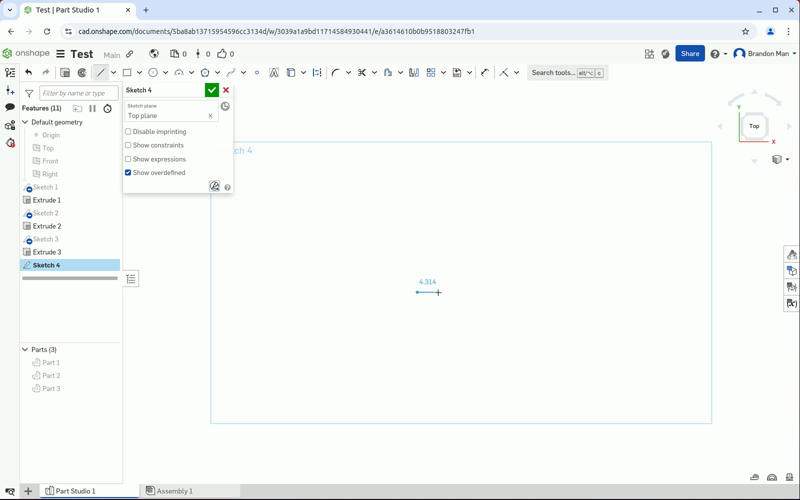
click(438, 292)
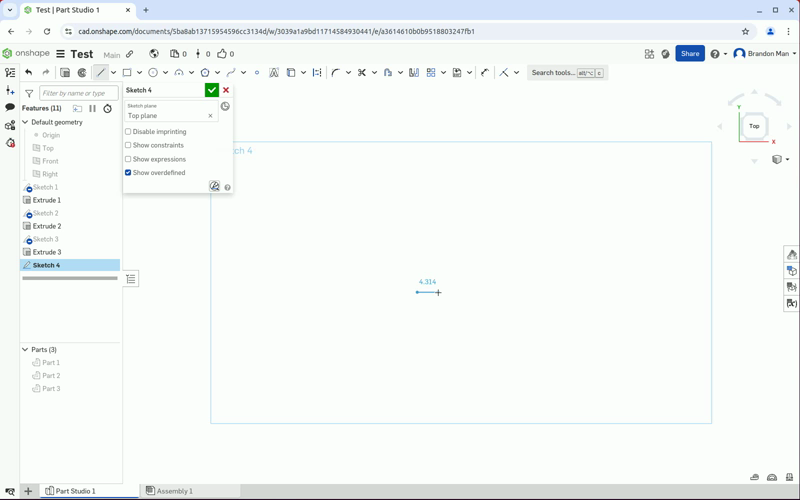
key_up(shift)
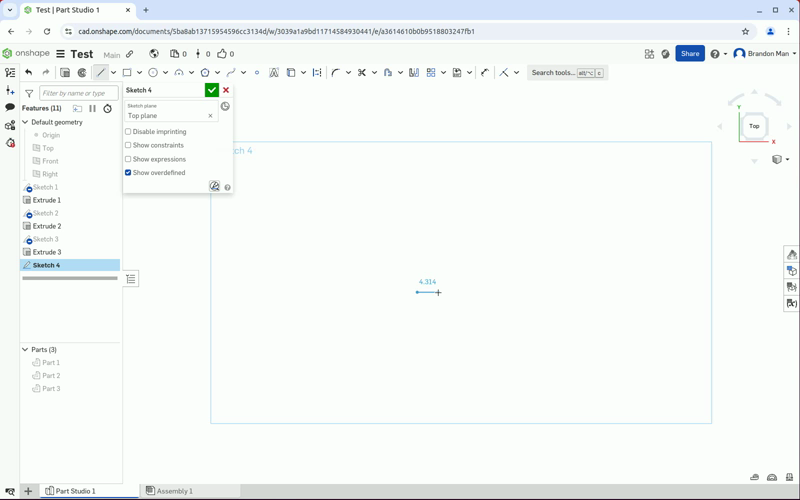
key_down(shift)
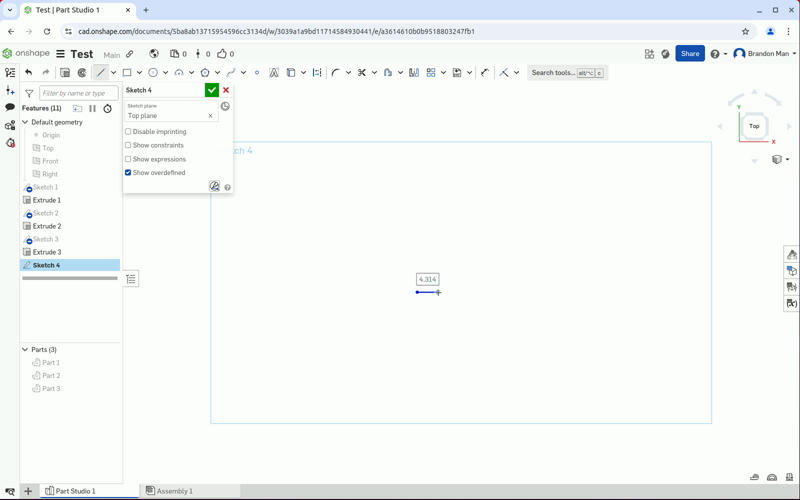
mouse_move(468, 292)
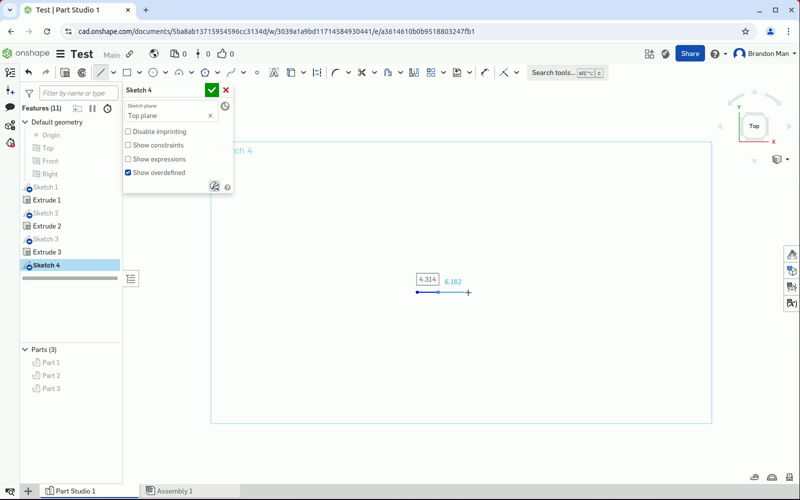
mouse_move(438, 271)
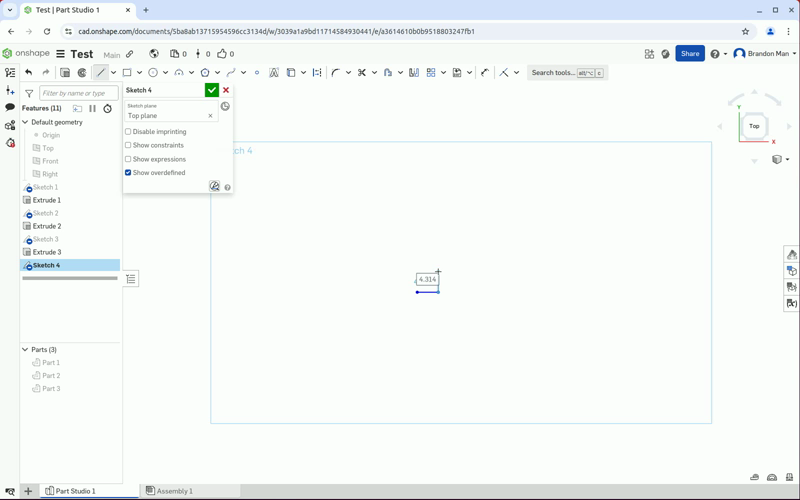
click(438, 271)
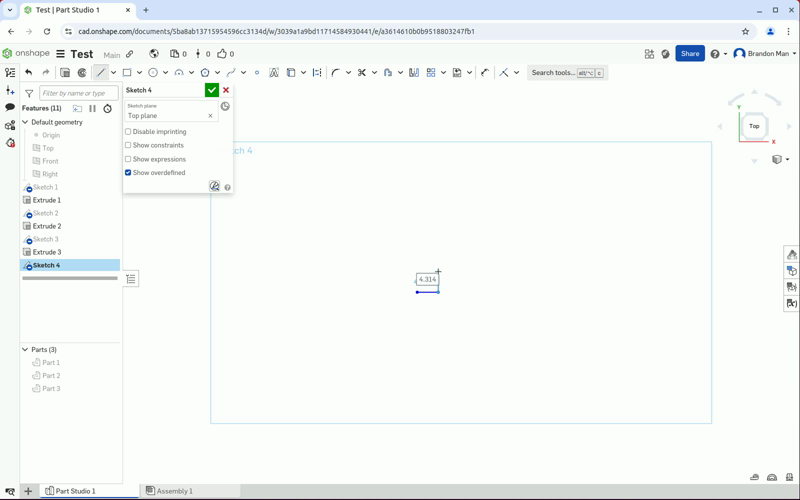
key_up(shift)
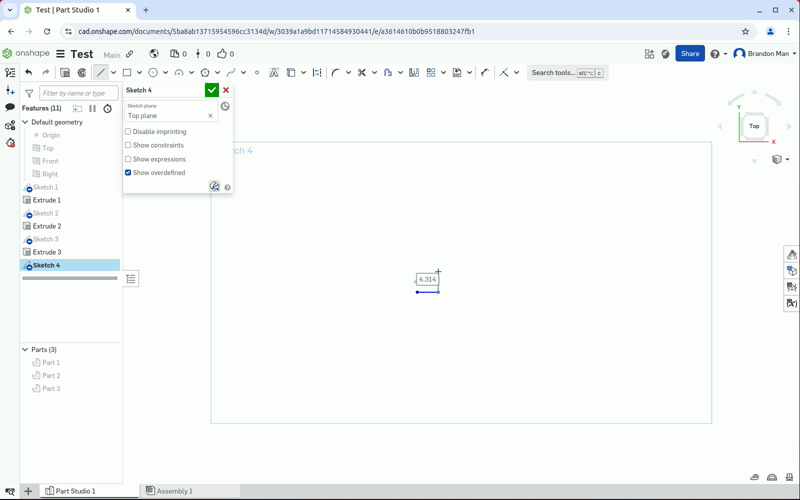
key_down(shift)
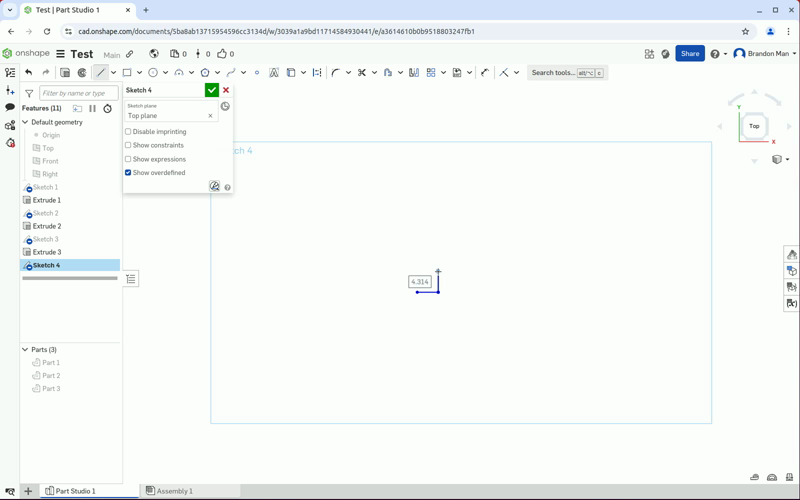
mouse_move(468, 271)
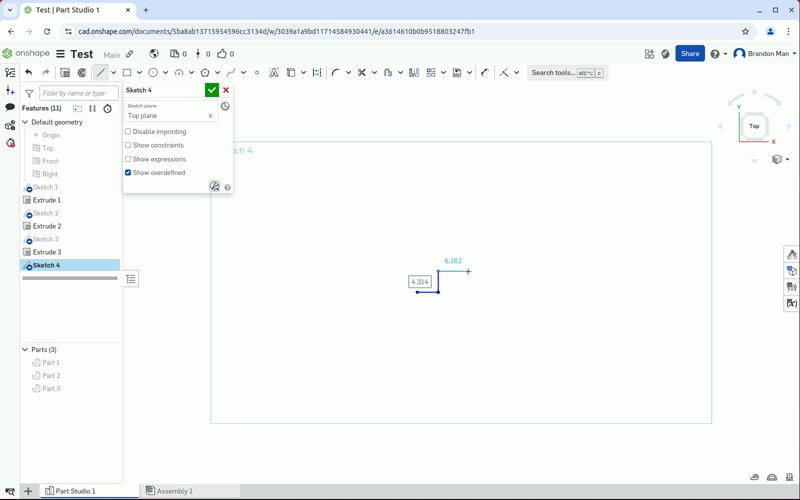
mouse_move(417, 271)
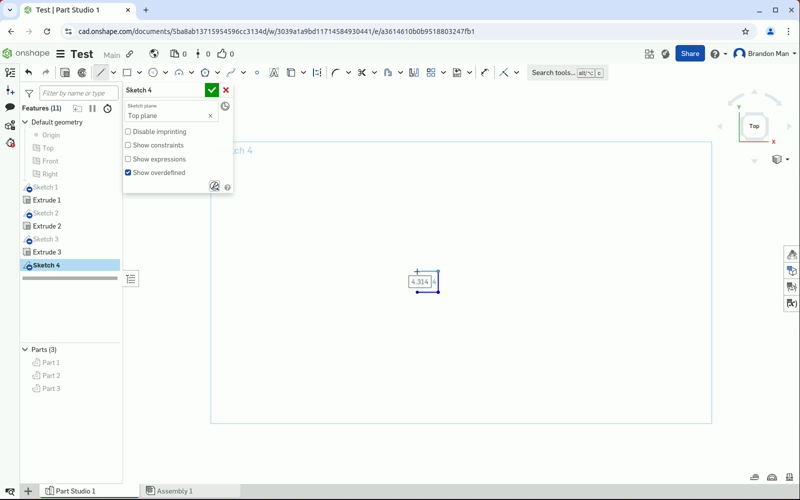
click(417, 271)
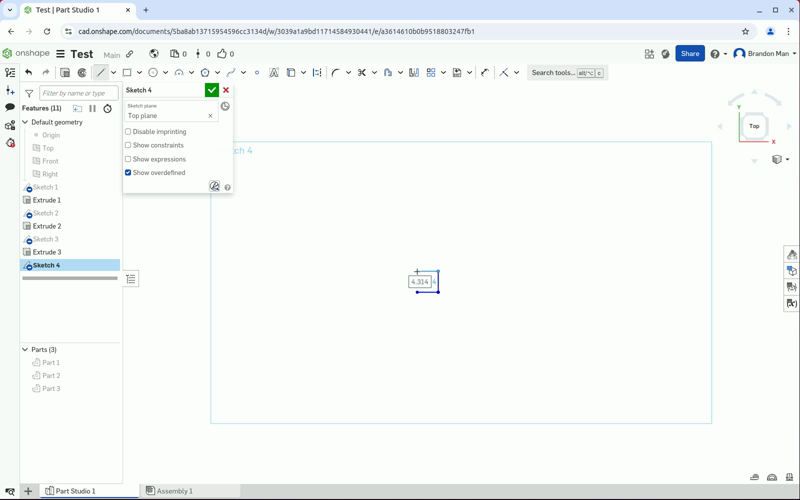
key_up(shift)
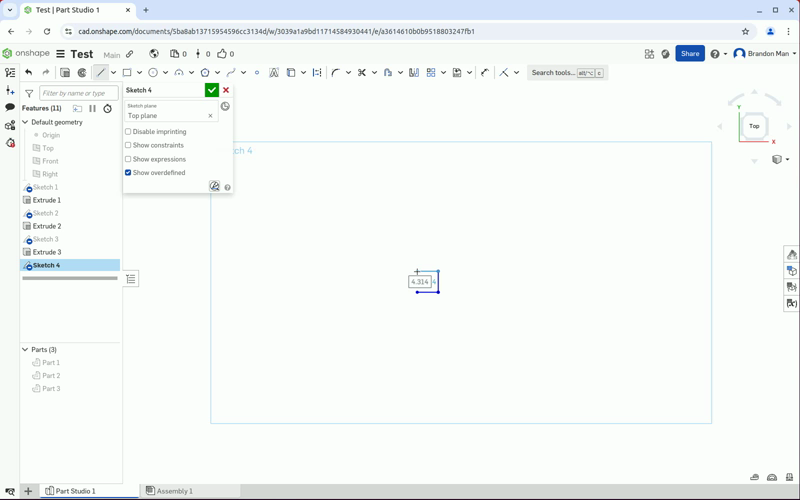
mouse_move(447, 271)
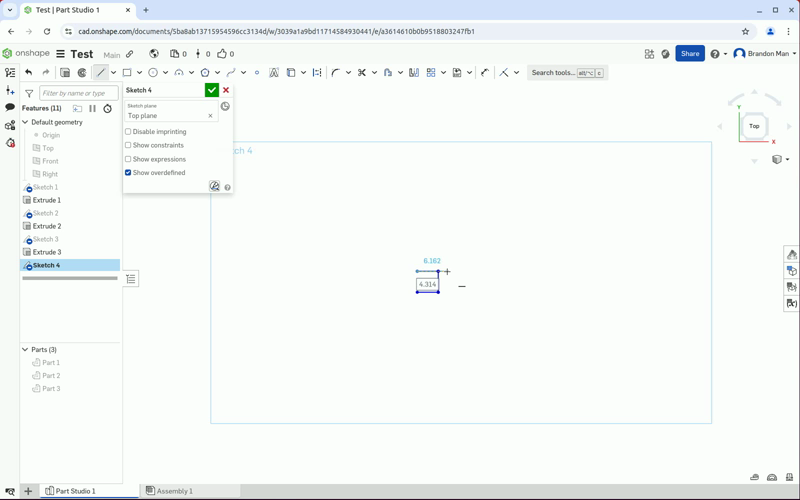
key_down(shift)
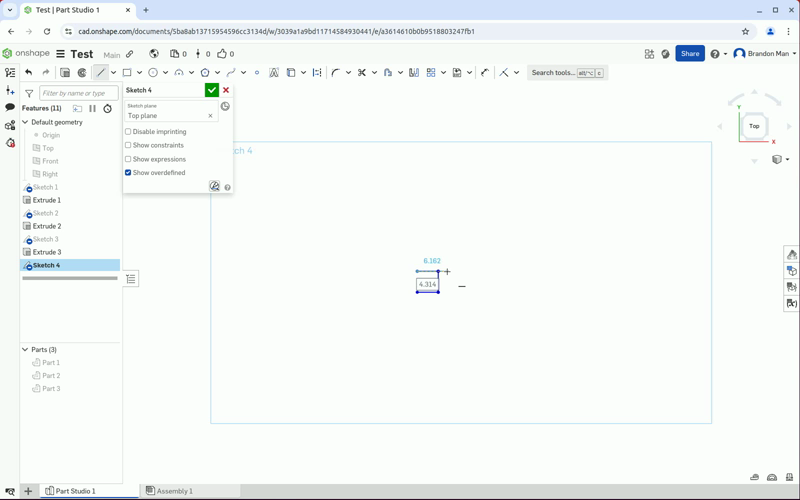
mouse_move(417, 292)
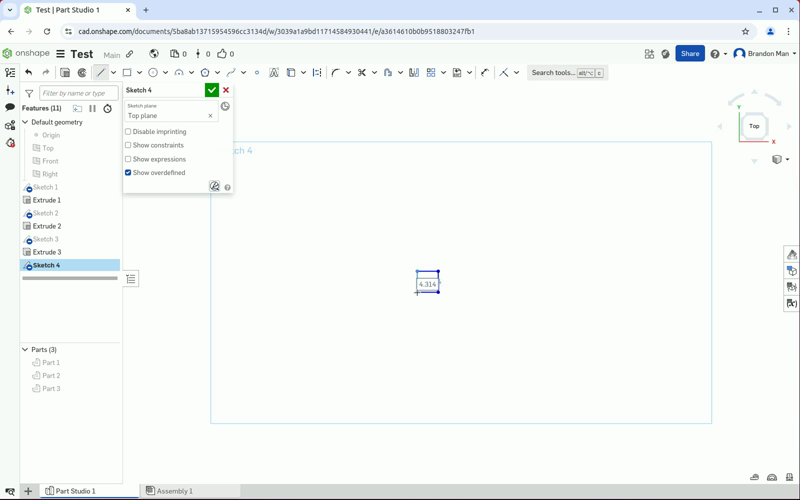
key_up(shift)
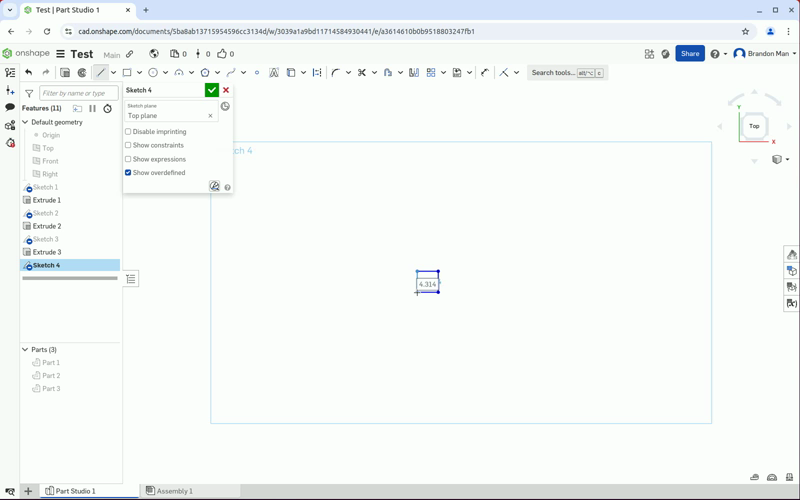
click(417, 292)
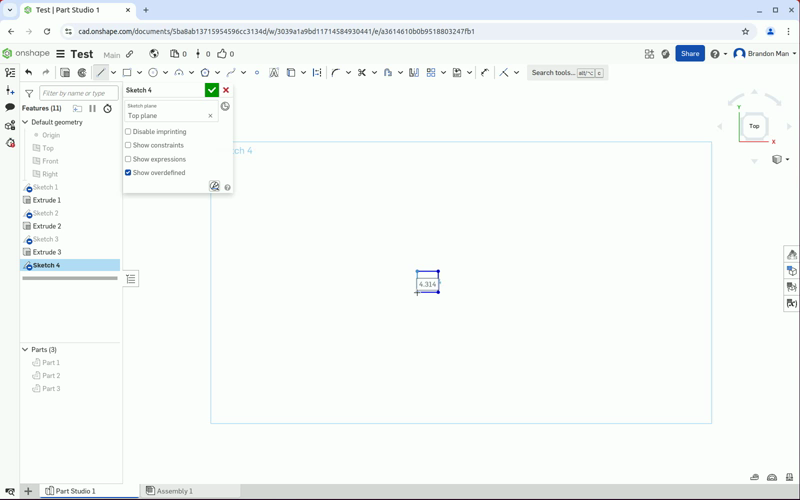
key(esc)
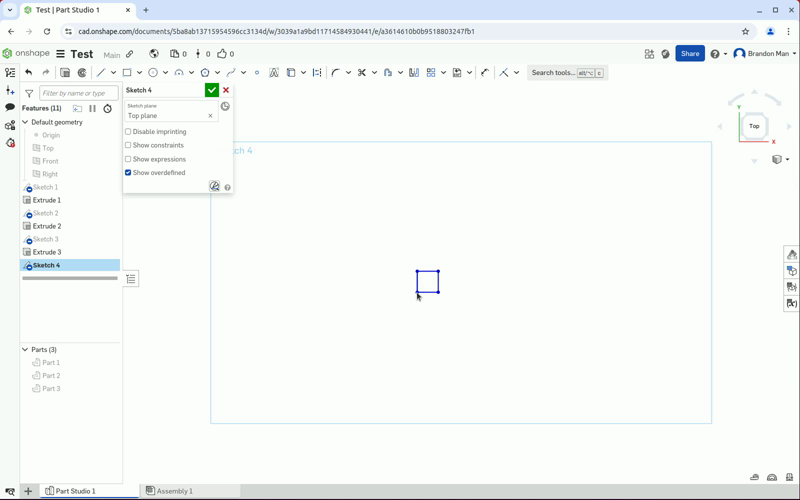
mouse_move(431, 276)
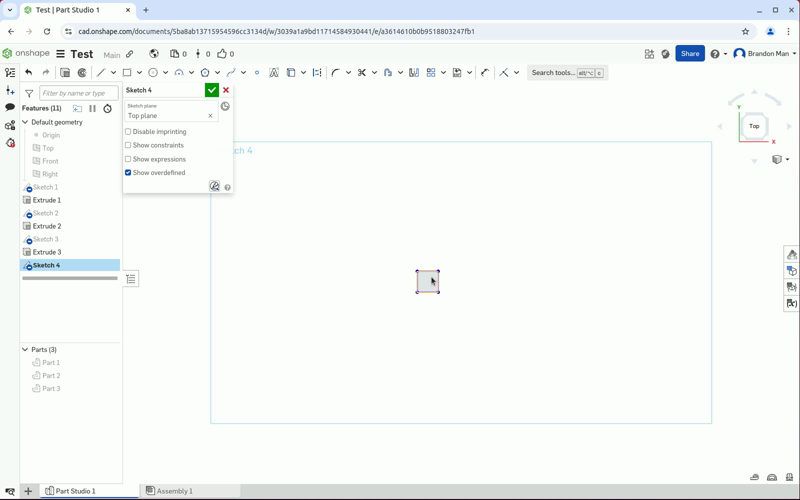
scroll(6)
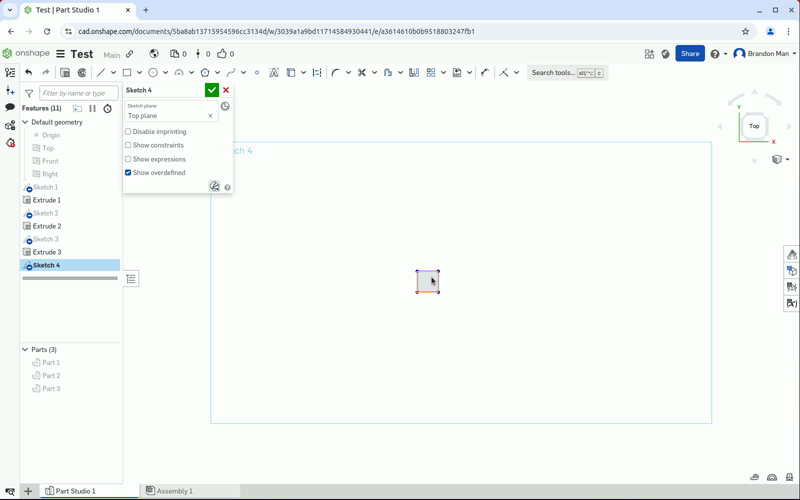
scroll(6)
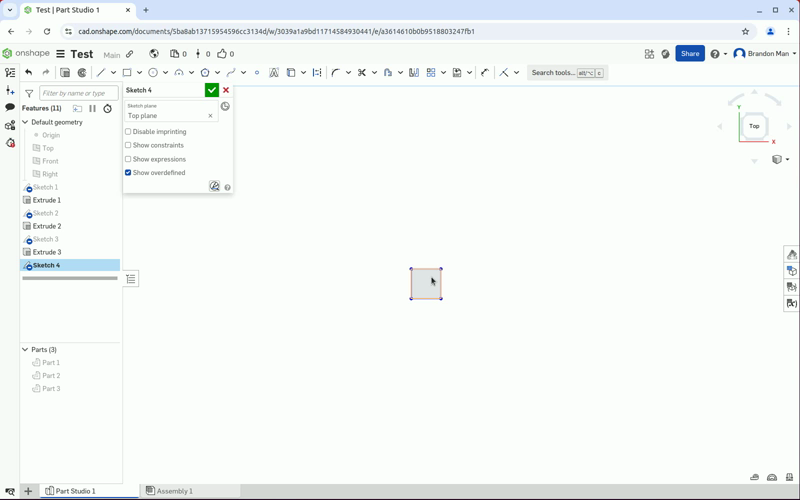
scroll(6)
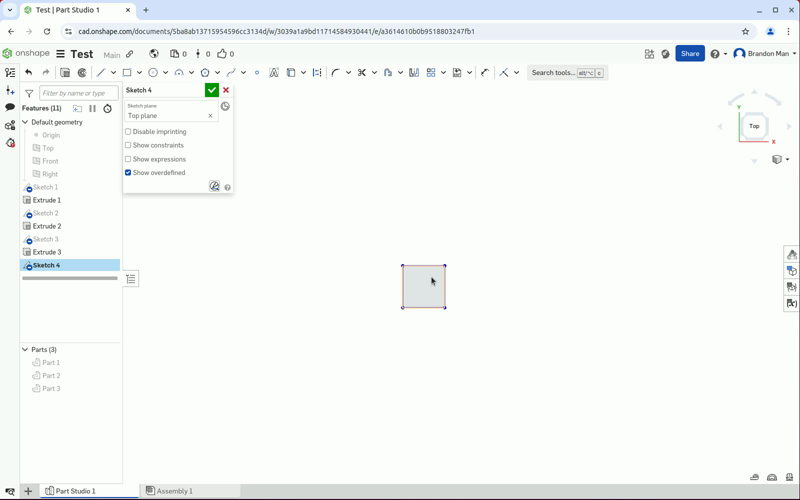
scroll(6)
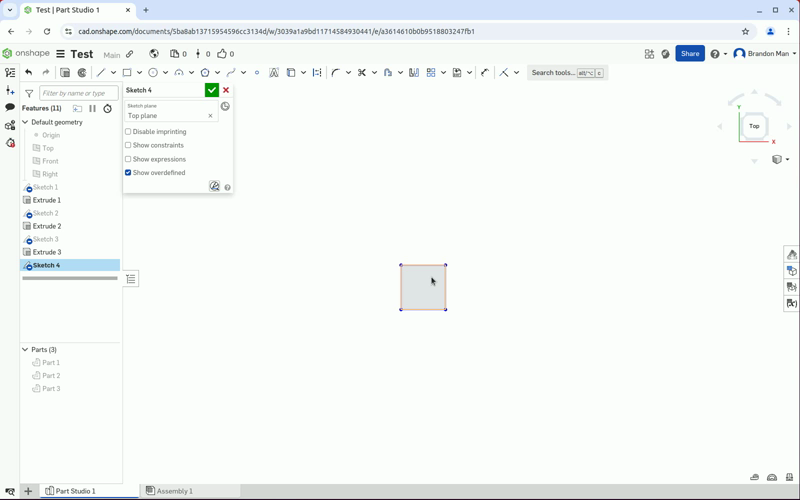
scroll(6)
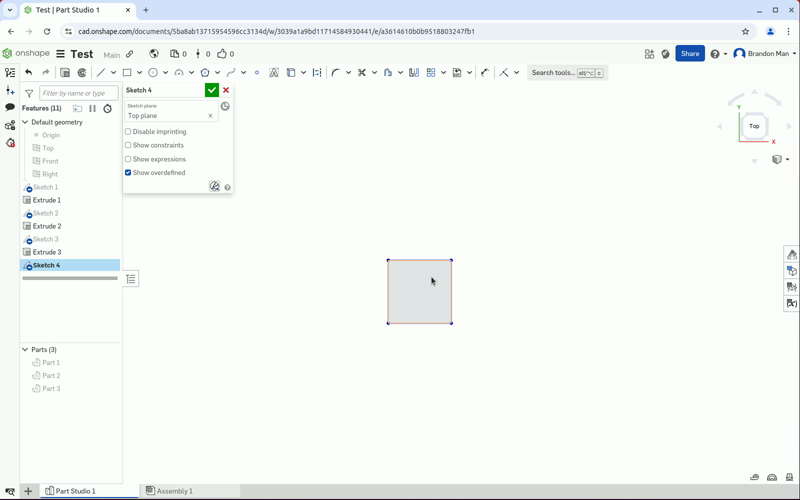
scroll(6)
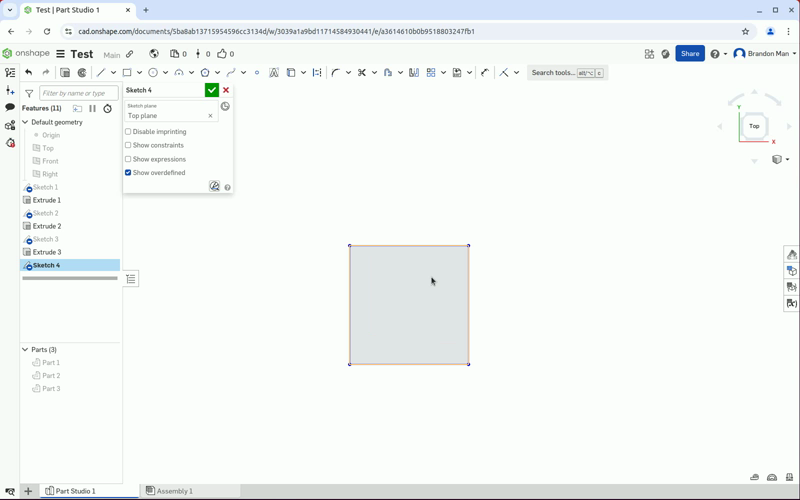
scroll(6)
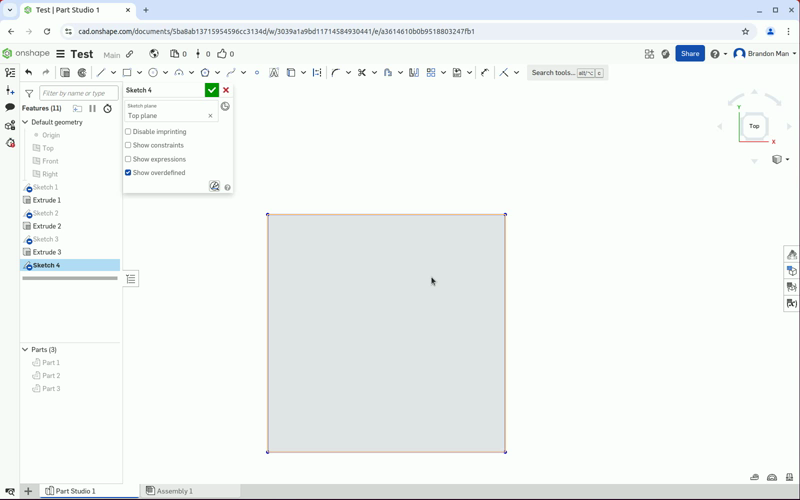
click(431, 276)
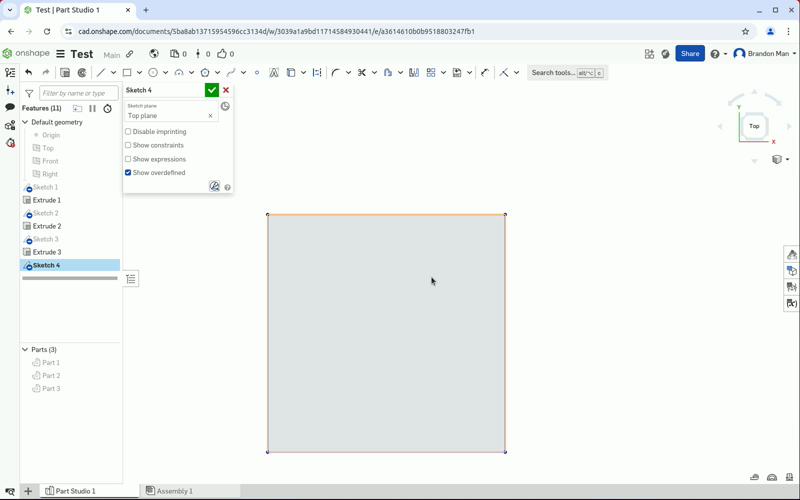
scroll(-6)
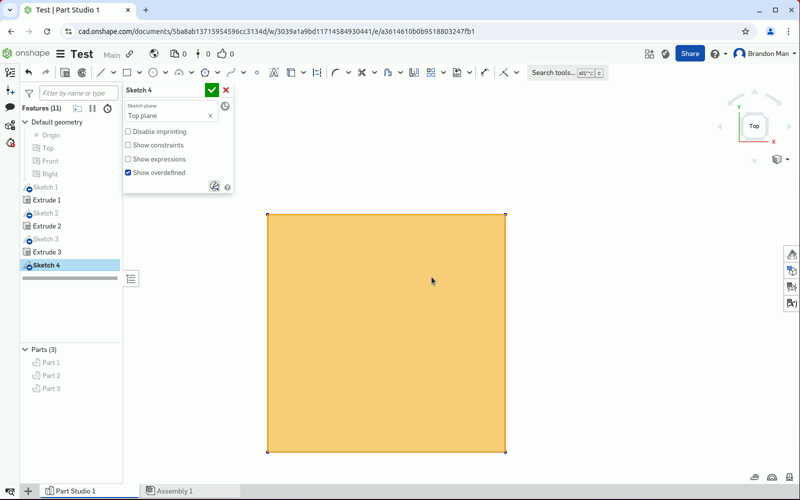
scroll(-6)
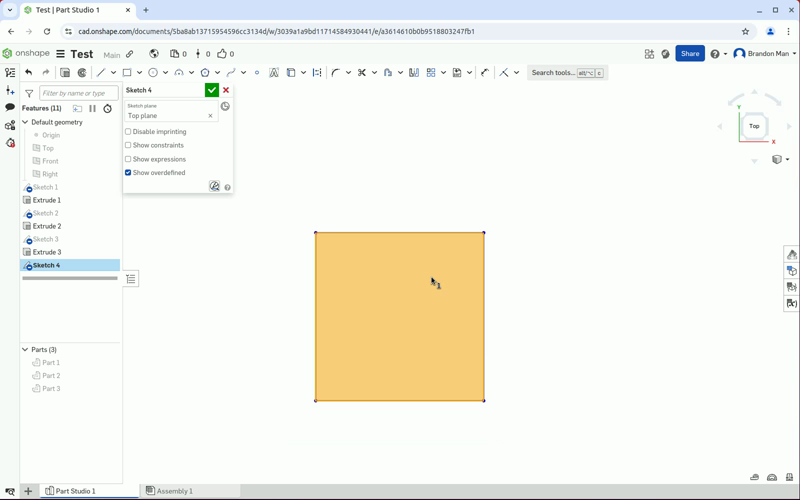
scroll(-6)
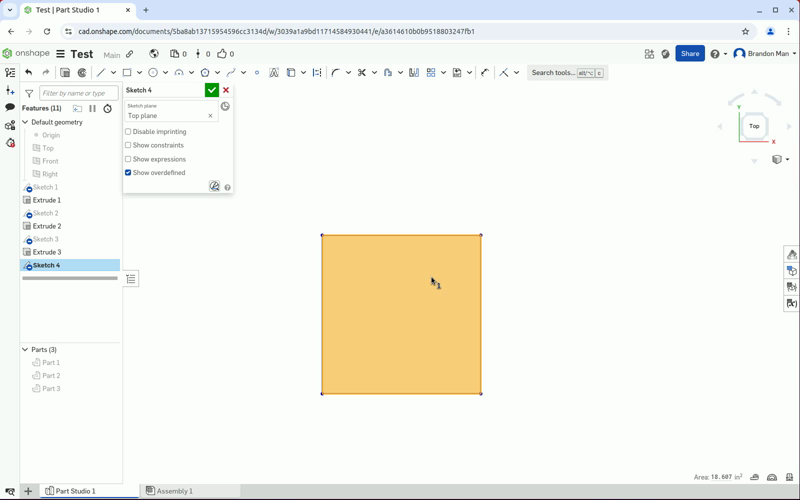
scroll(-6)
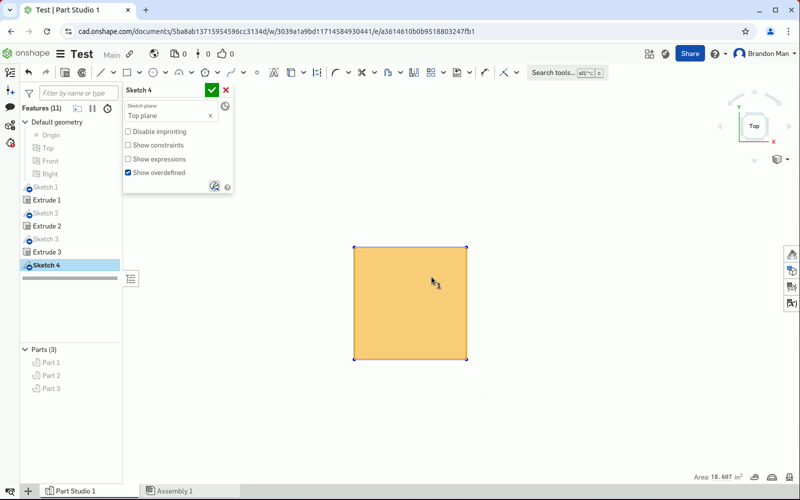
scroll(-6)
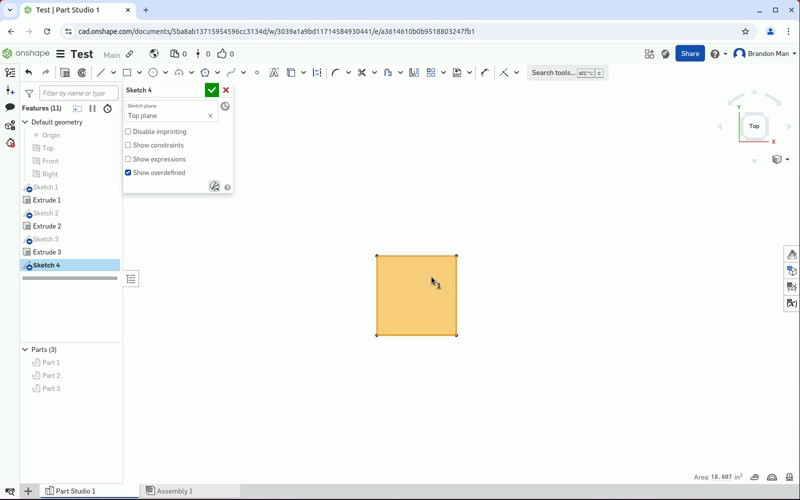
scroll(-6)
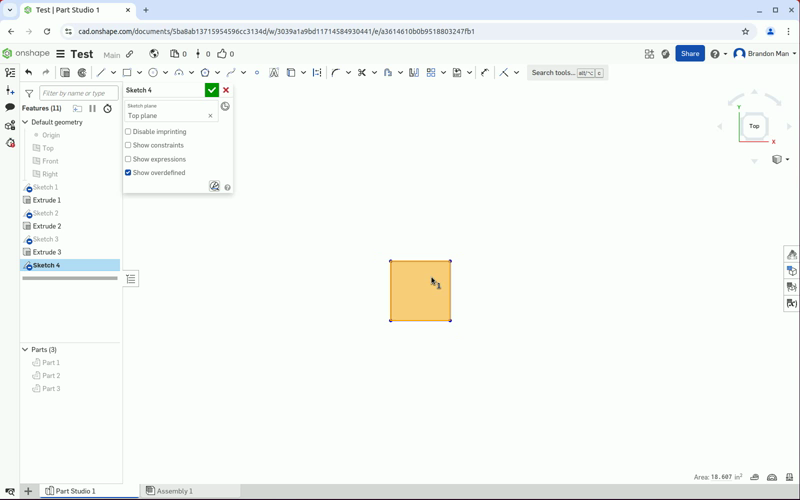
scroll(-6)
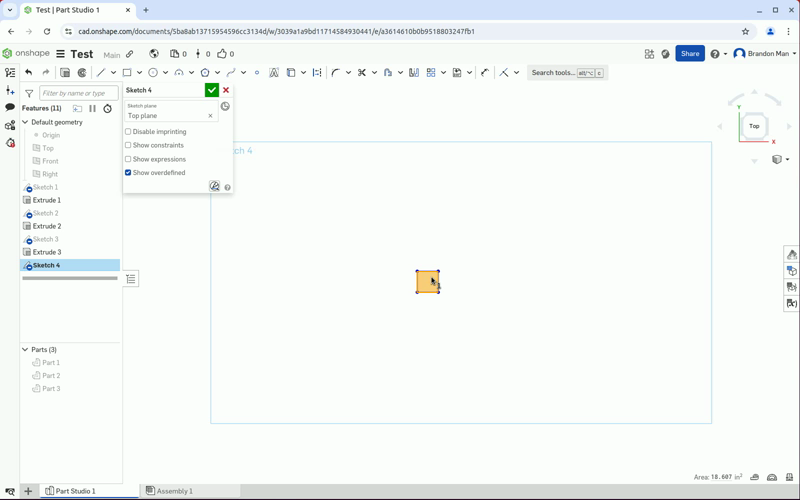
mouse_move(73, 352)
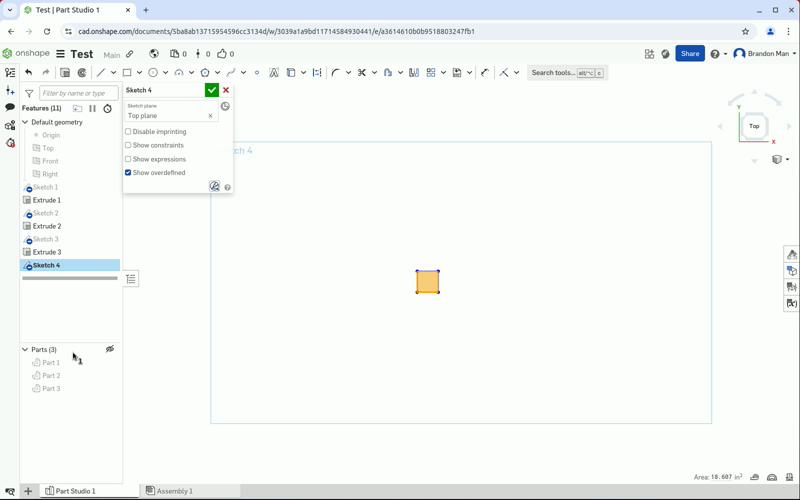
key(shift+y)
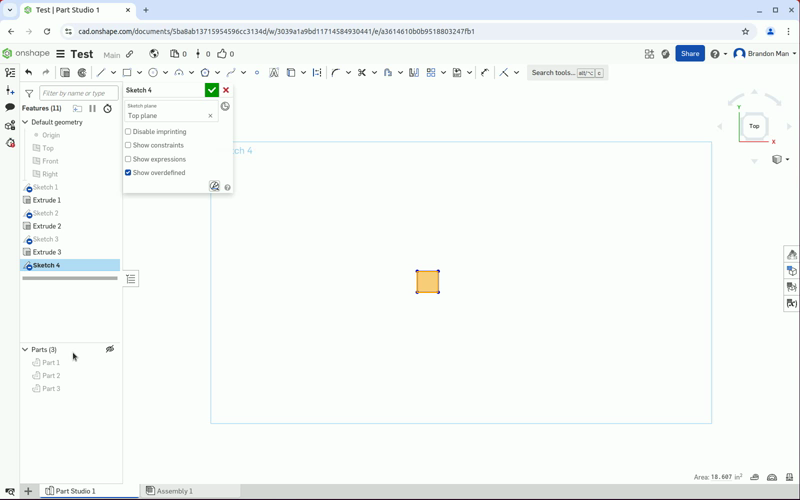
key(shift+e)
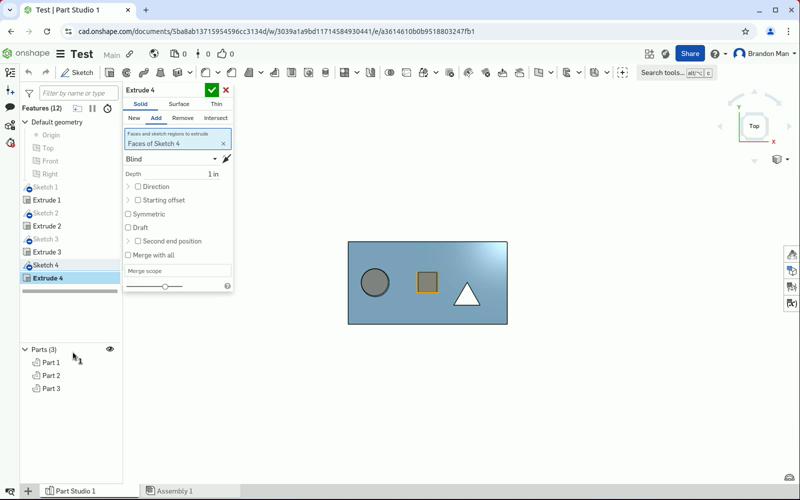
mouse_move(143, 106)
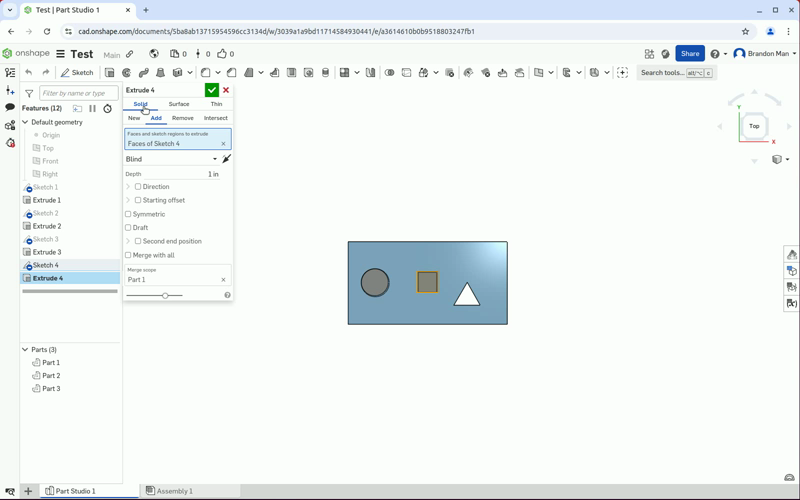
click(143, 106)
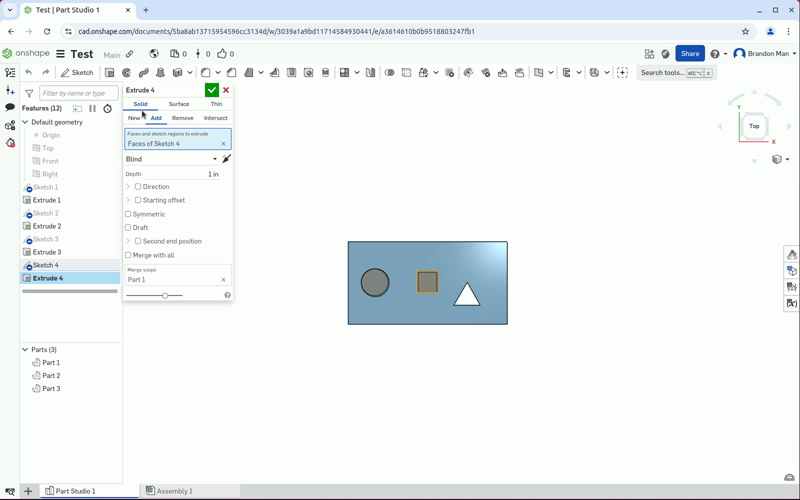
mouse_move(137, 120)
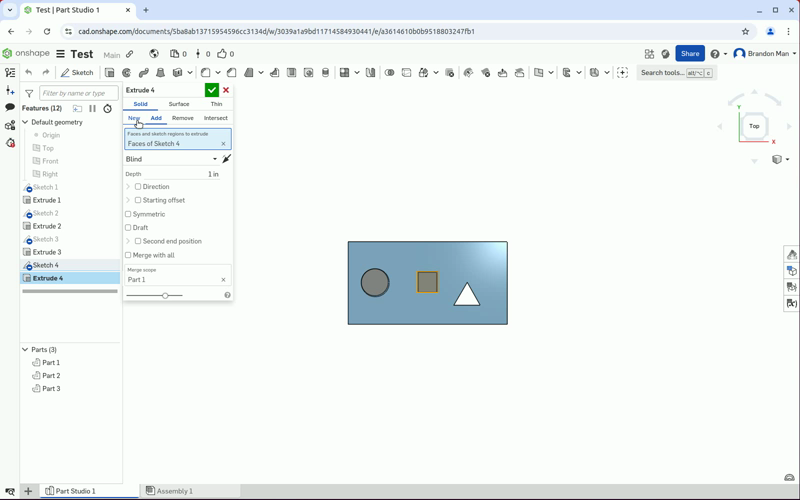
click(137, 120)
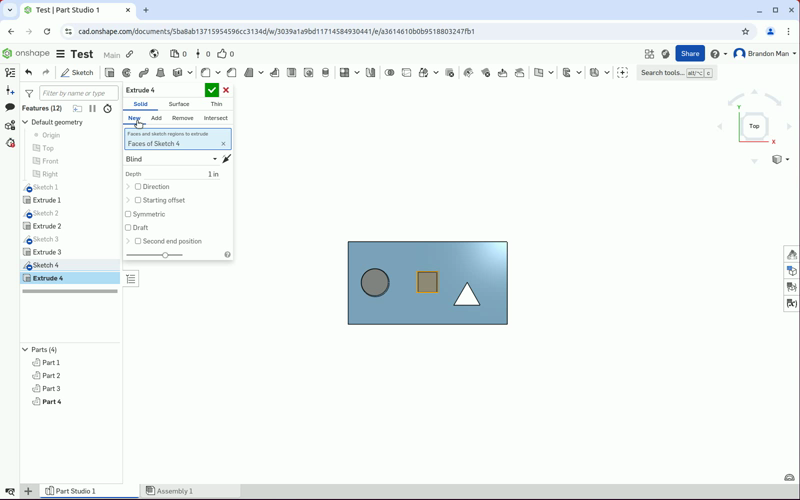
key(tab, 4)
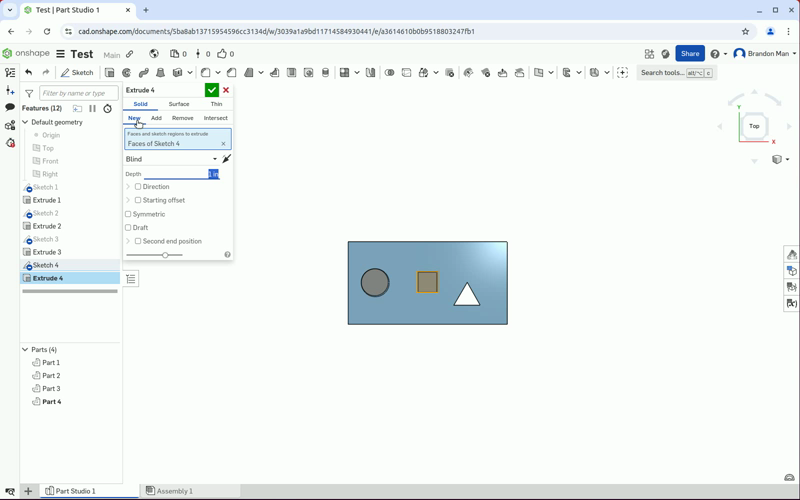
text(-6.74)
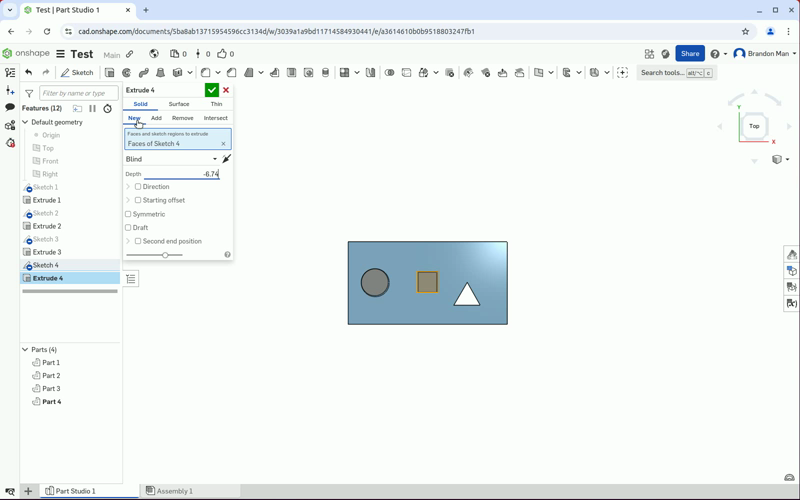
key(enter)
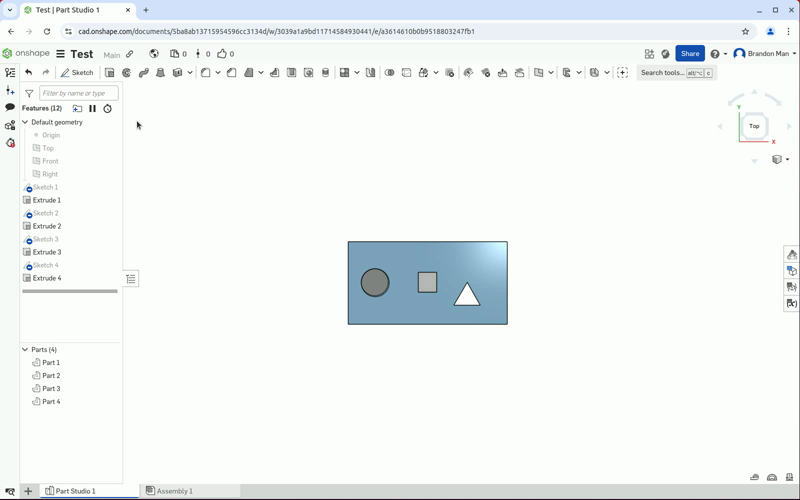
key(shift+h)
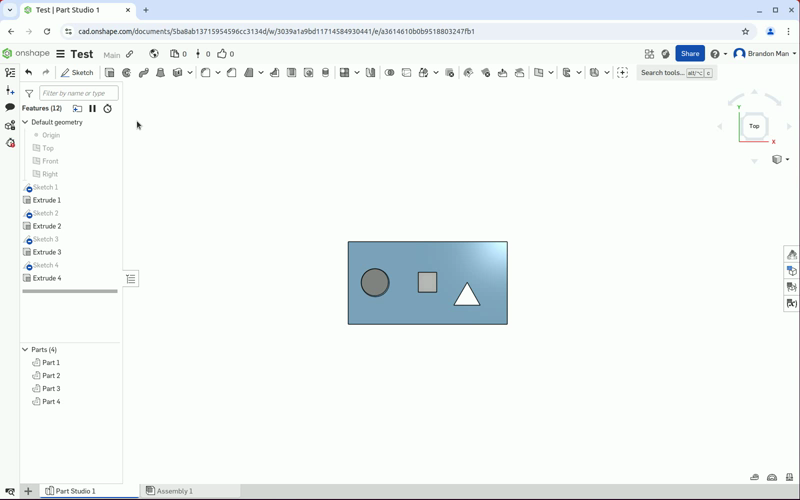
key(shift+h)
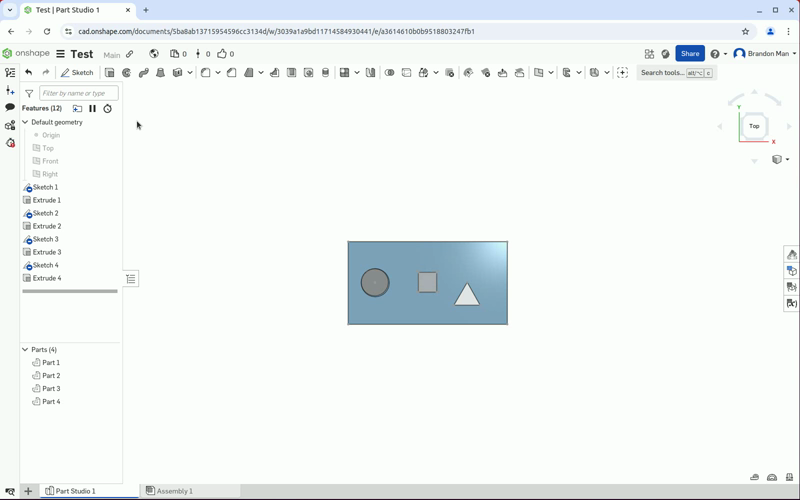
key(shift+7)
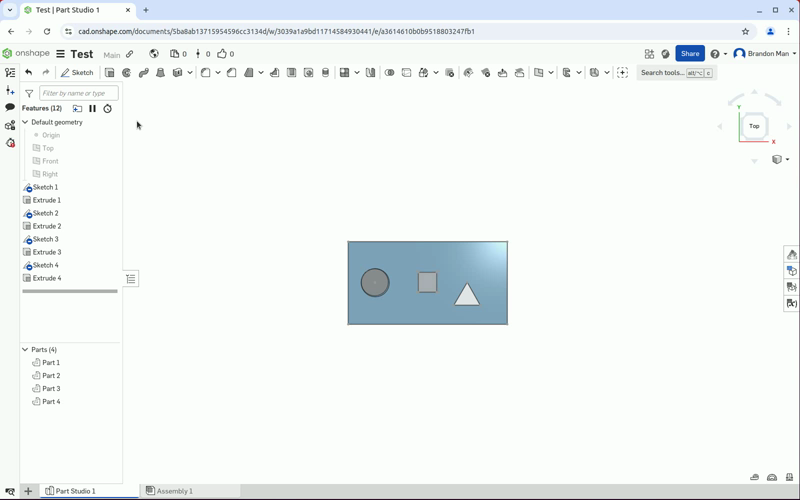
key(up, 3)
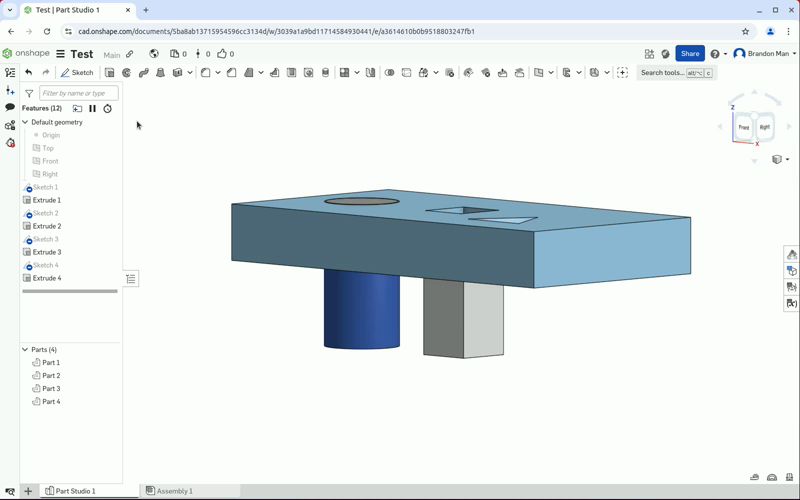
key(left, 3)
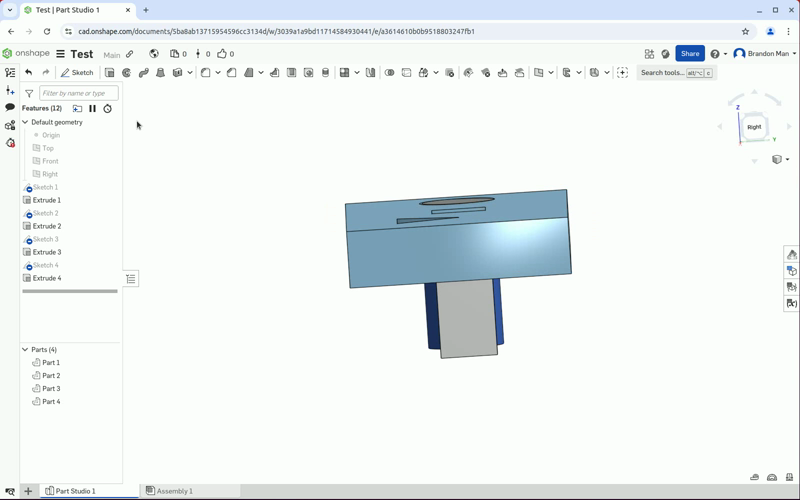
key(right, 3)
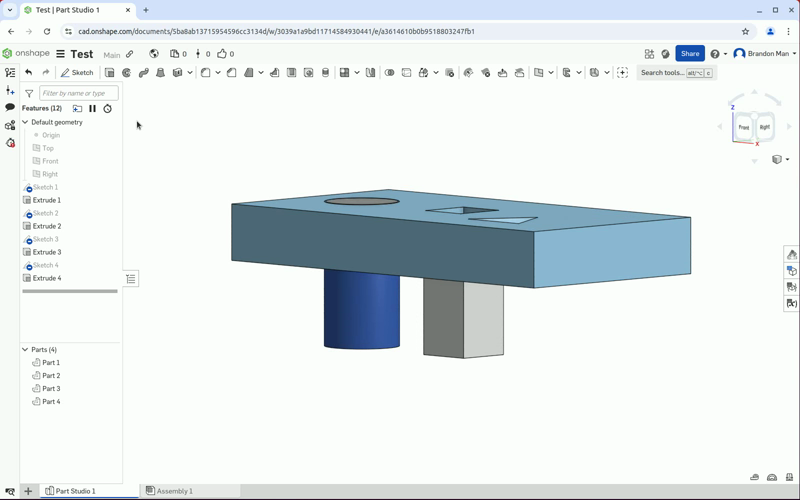
key(down, 3)
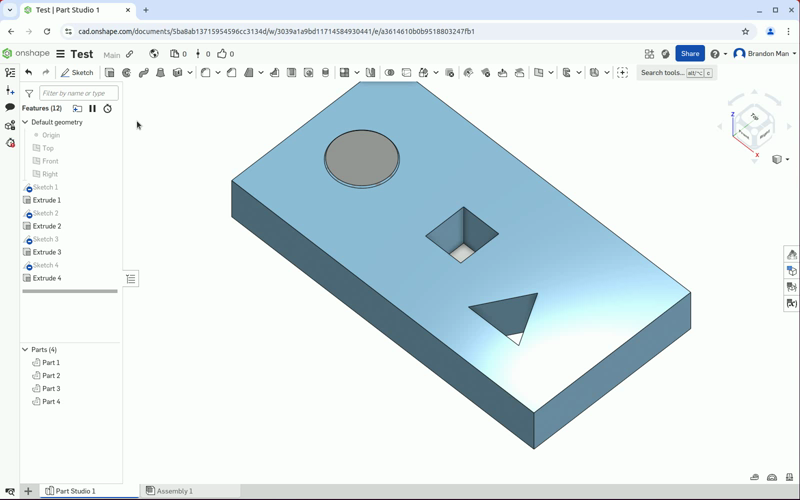
mouse_move(73, 189)
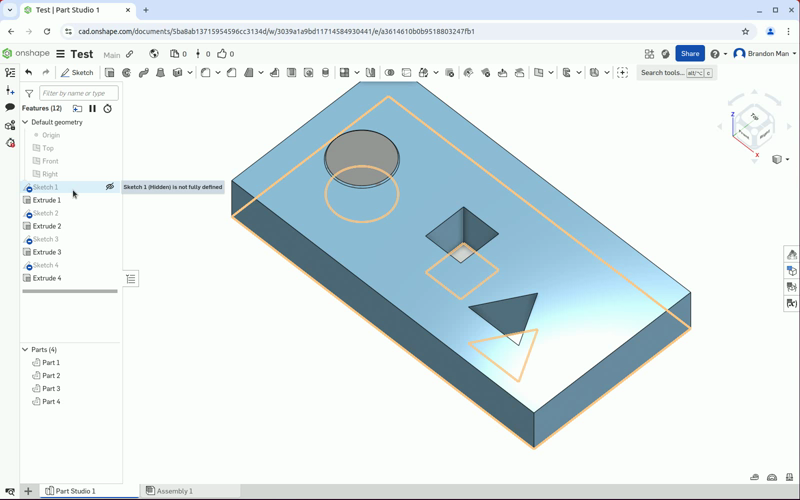
click(73, 189)